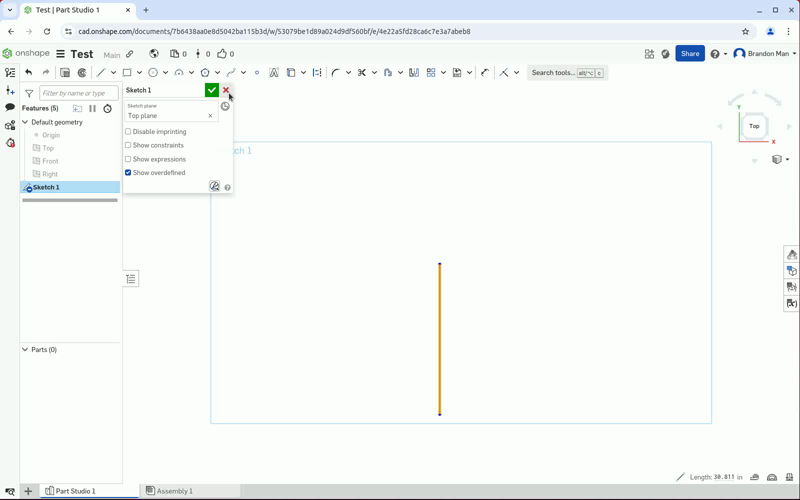
key(shift+h)
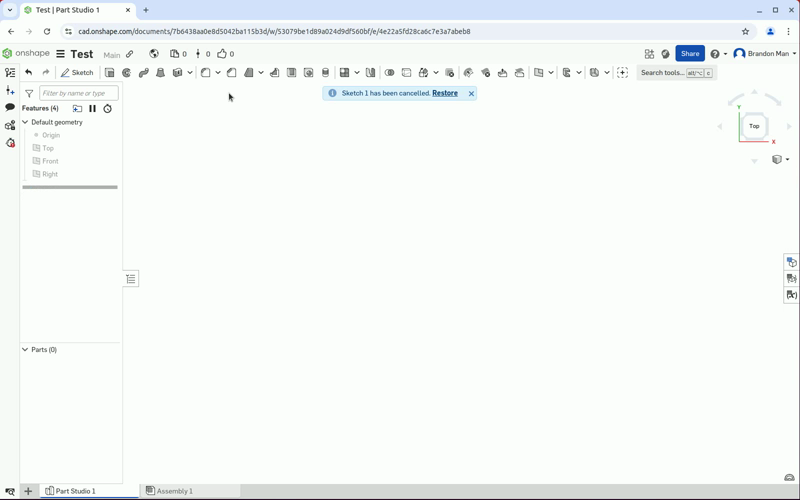
mouse_move(73, 352)
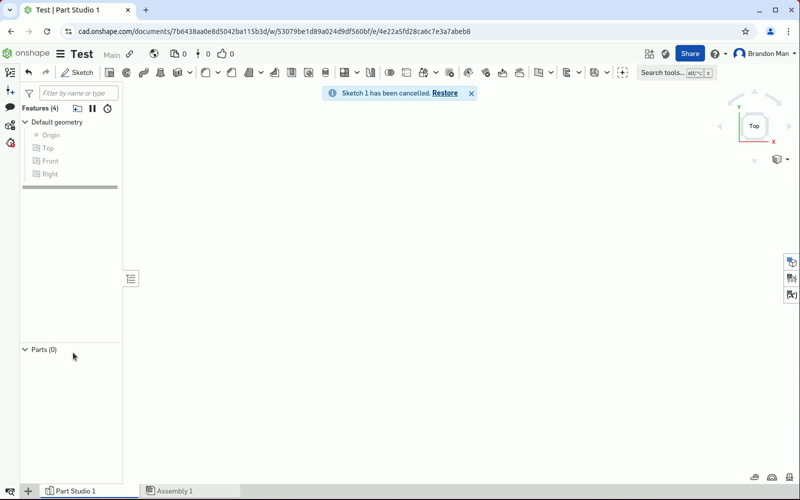
key(y)
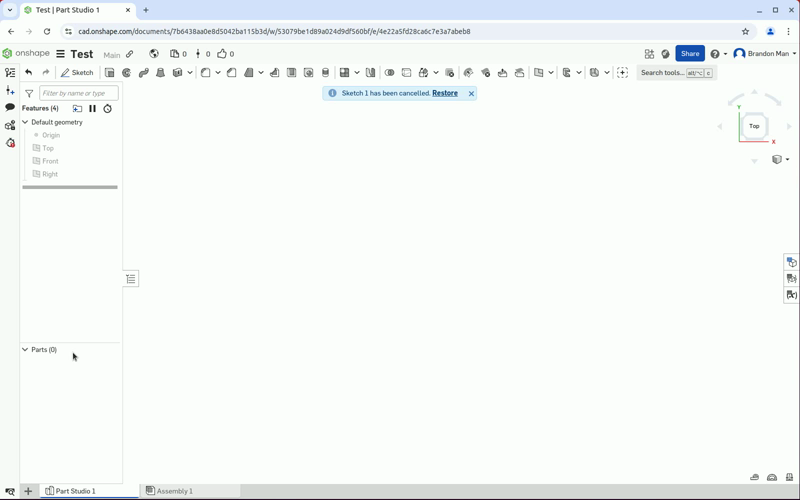
key(shift+p)
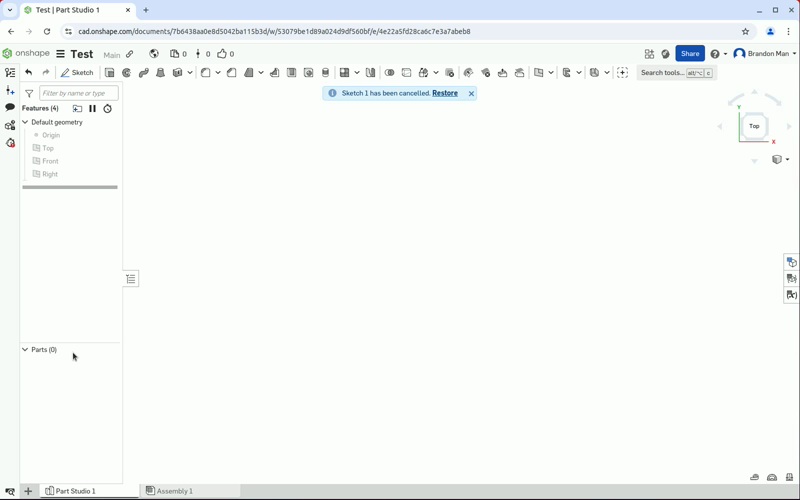
key(space)
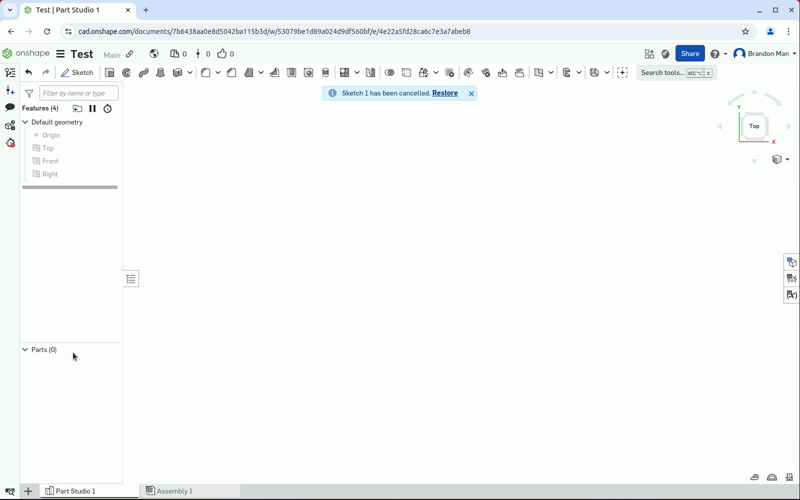
key_down(shift)
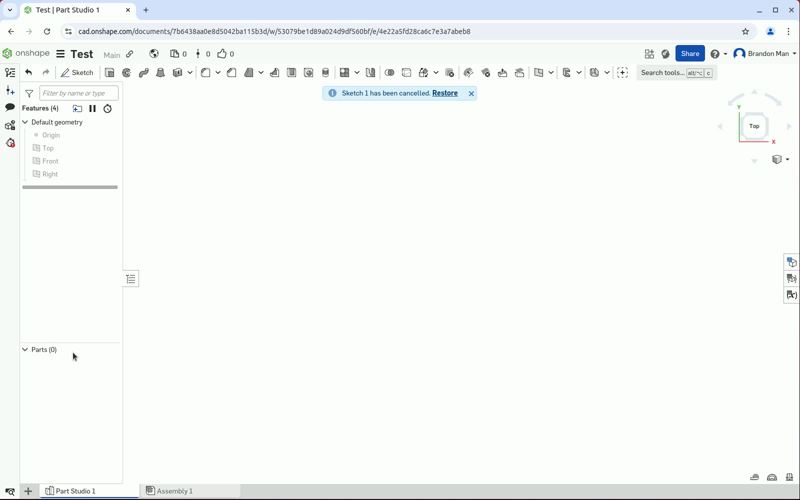
key(up)
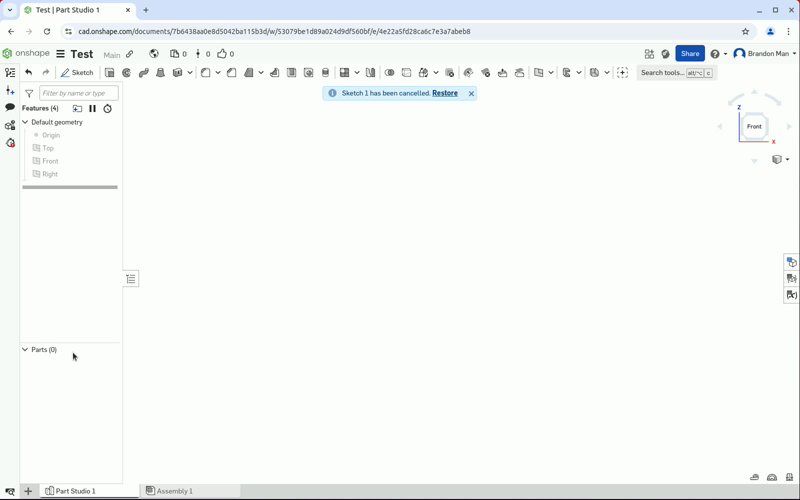
key_up(shift)
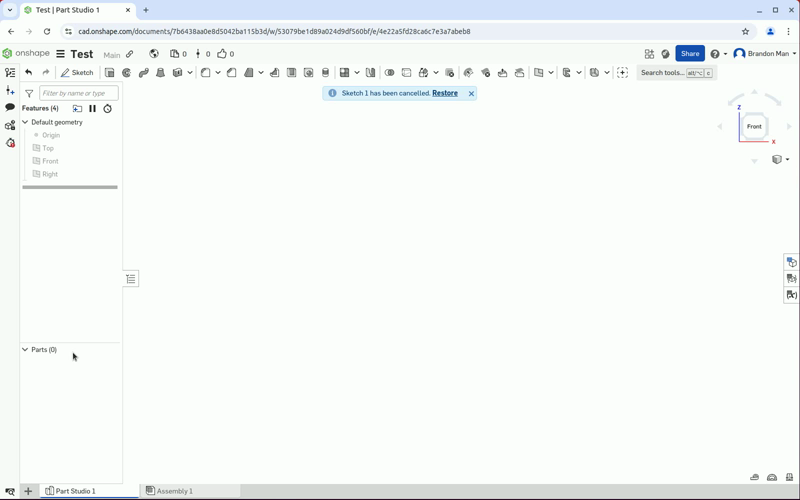
key(space)
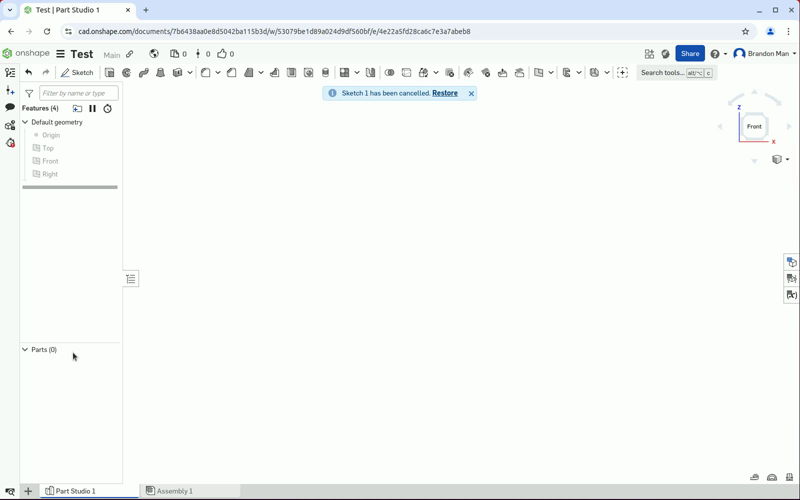
key_down(shift)
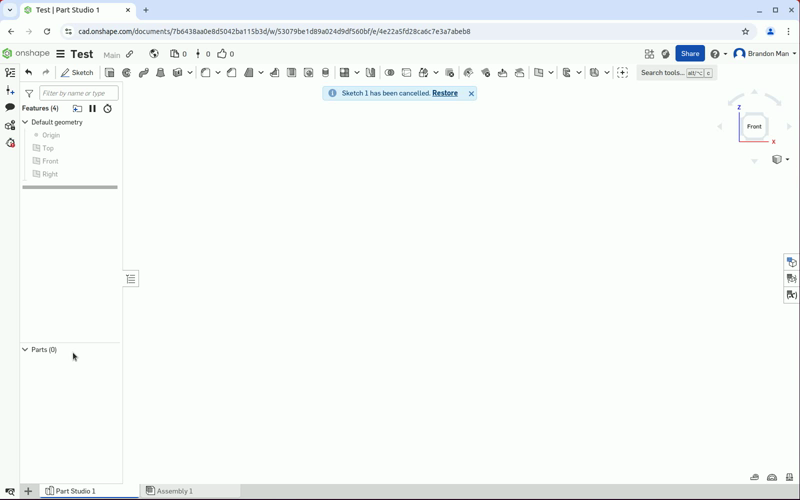
key(left)
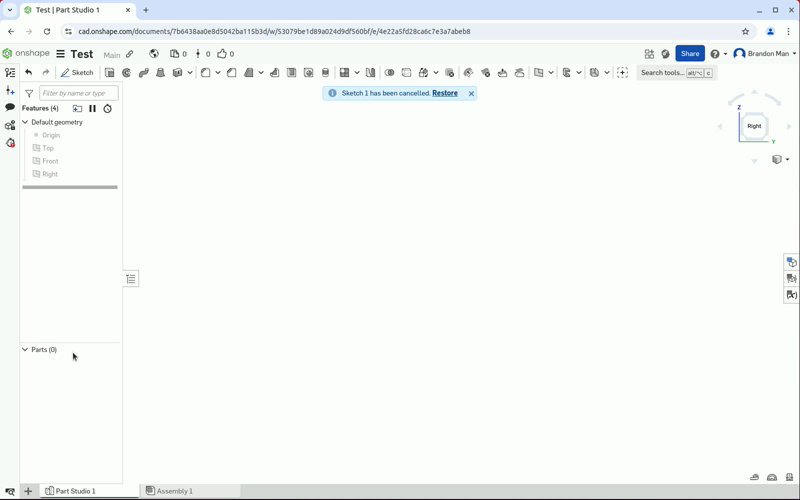
key_up(shift)
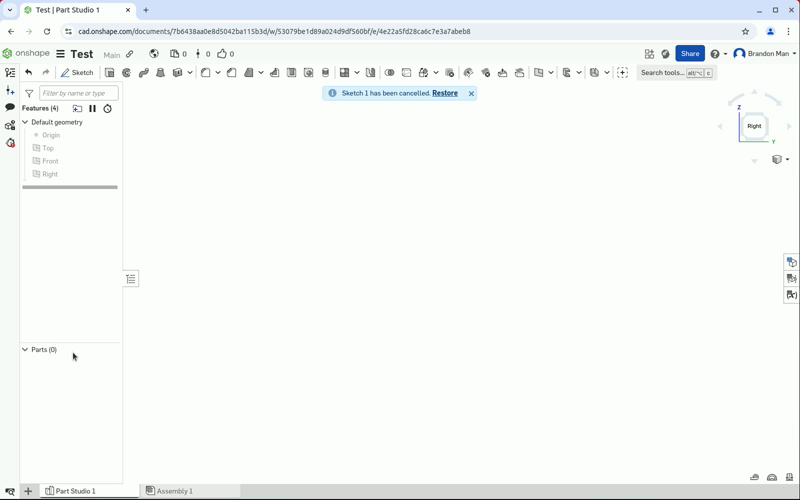
mouse_move(73, 352)
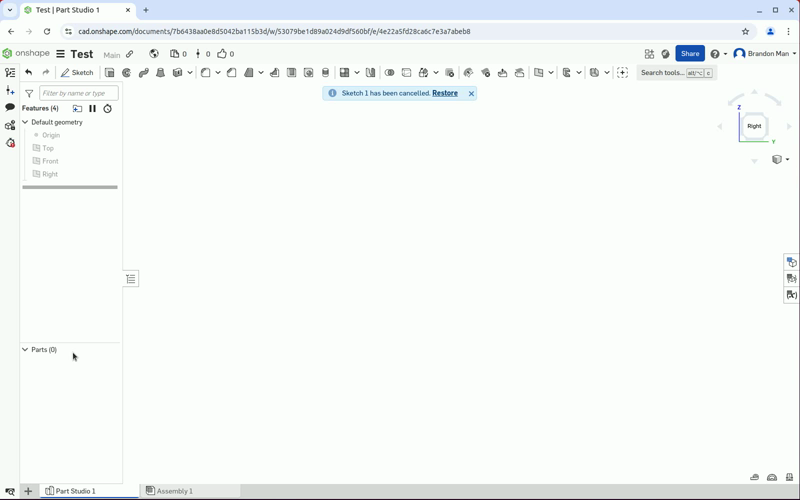
key(shift+y)
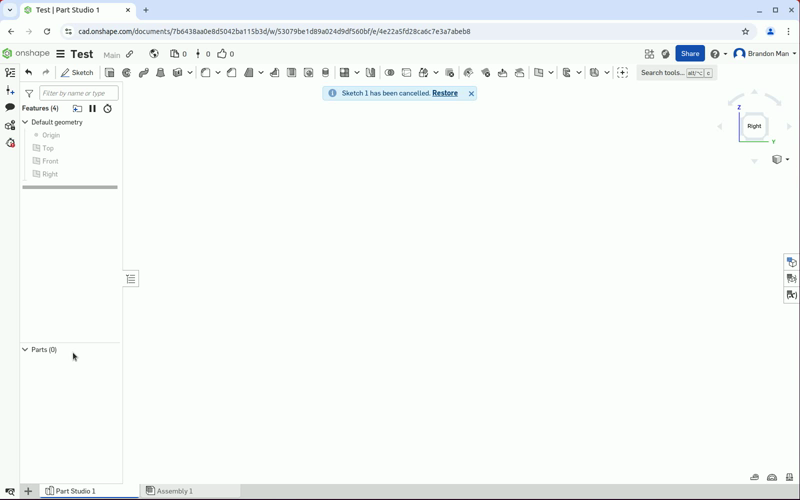
key(shift+s)
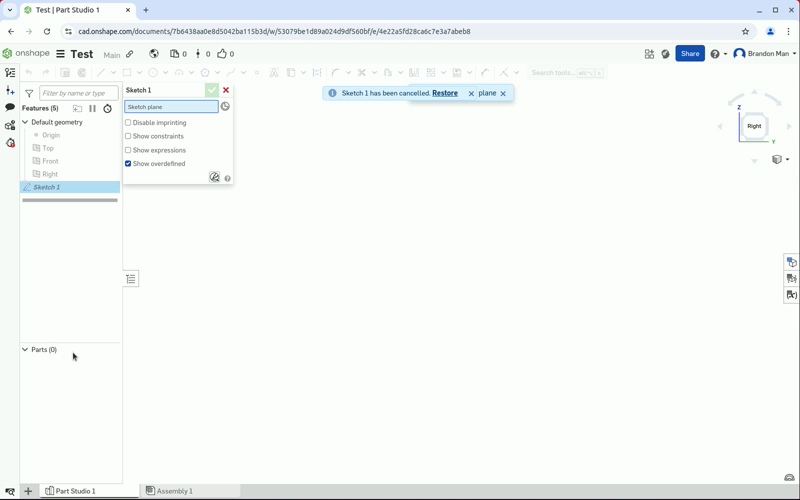
mouse_move(73, 176)
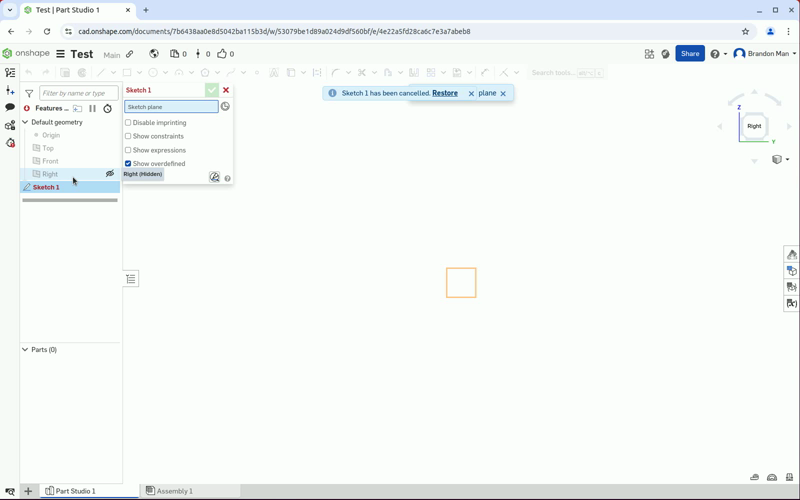
click(73, 176)
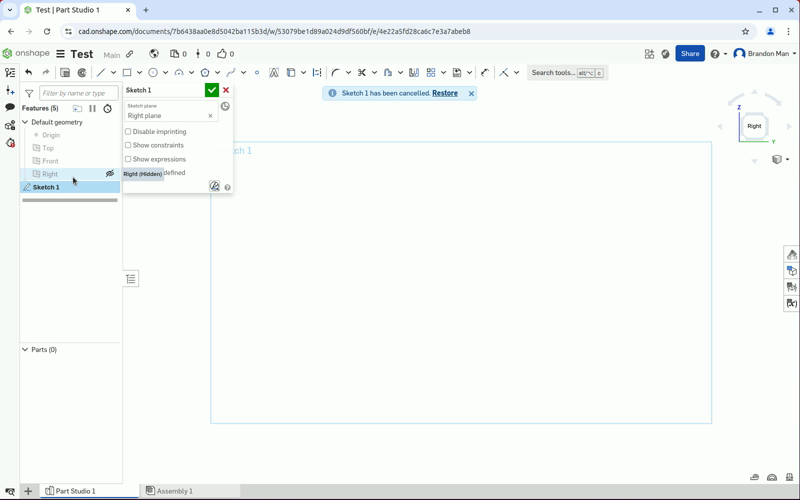
mouse_move(73, 352)
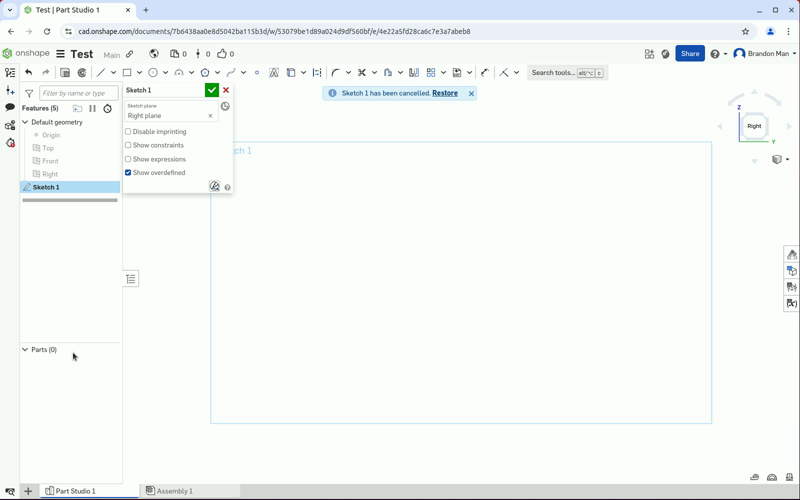
key(y)
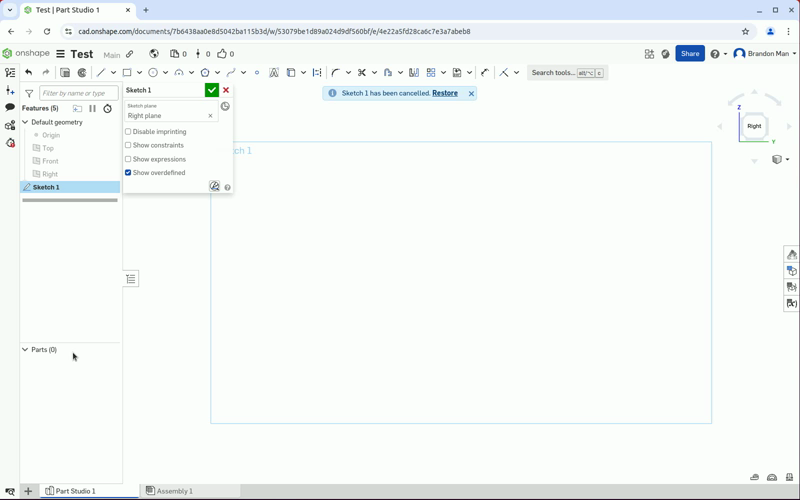
key(c)
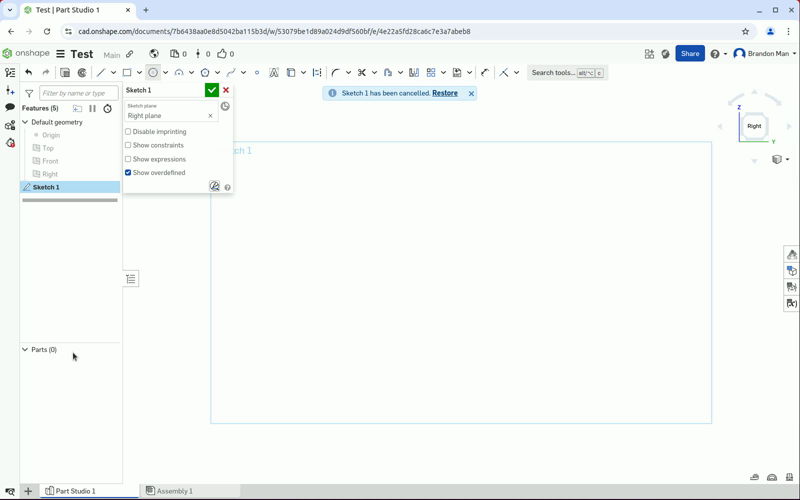
key_down(shift)
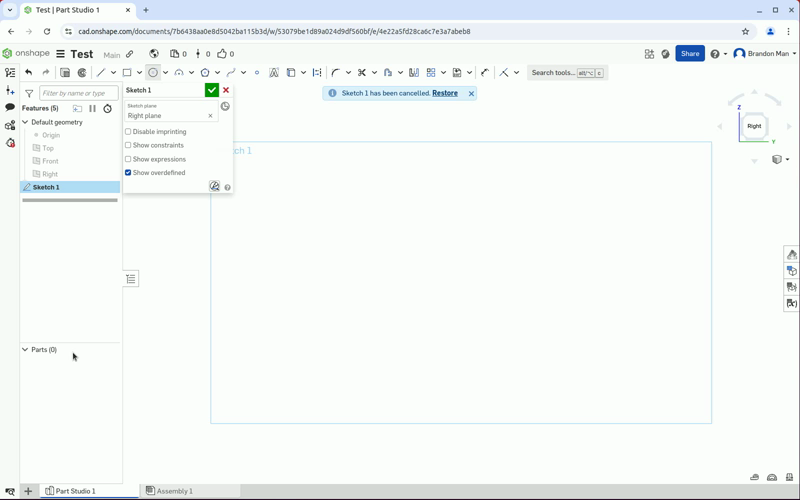
mouse_move(461, 282)
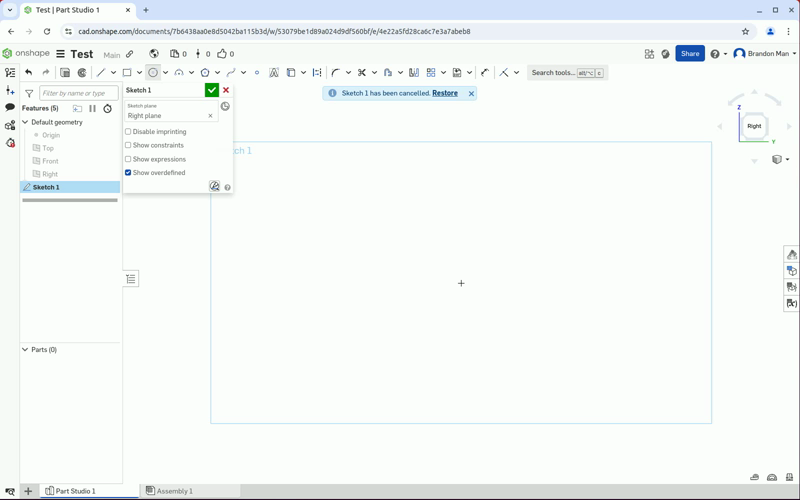
click(461, 282)
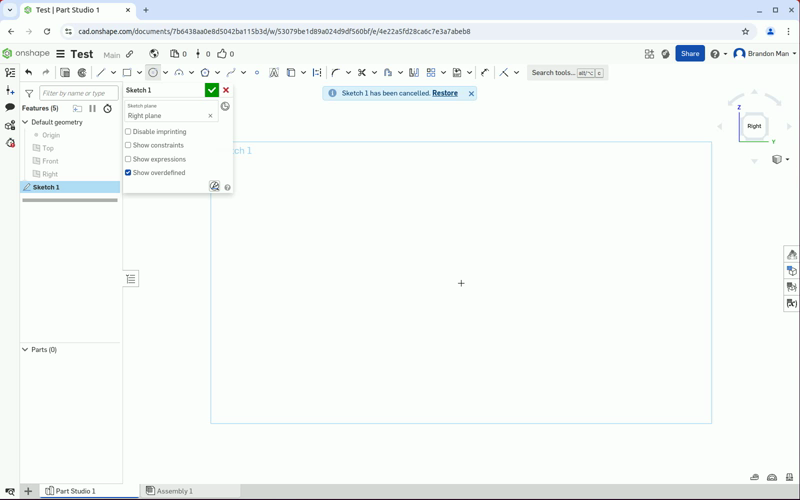
key_up(shift)
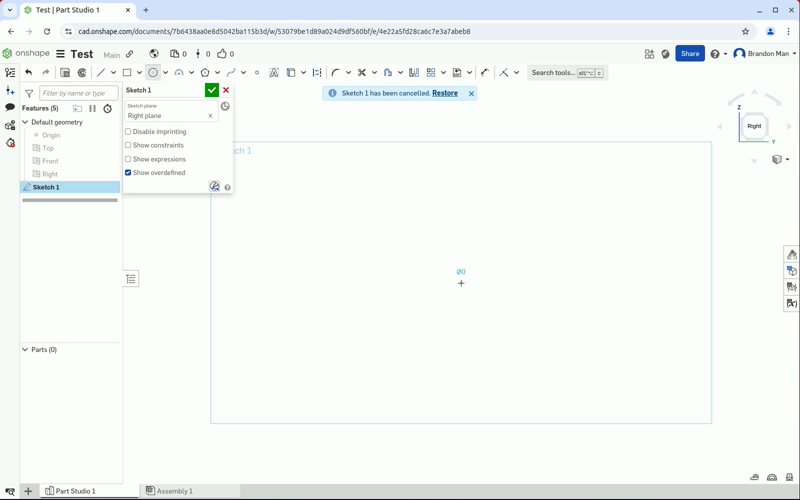
mouse_move(499, 282)
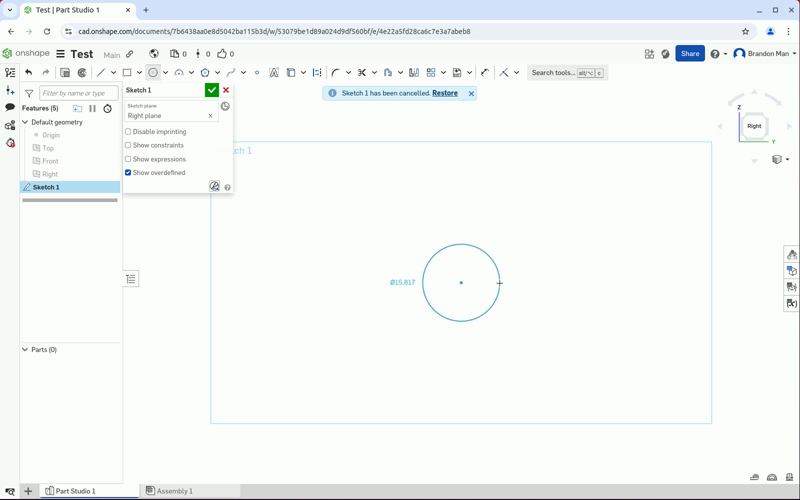
click(499, 282)
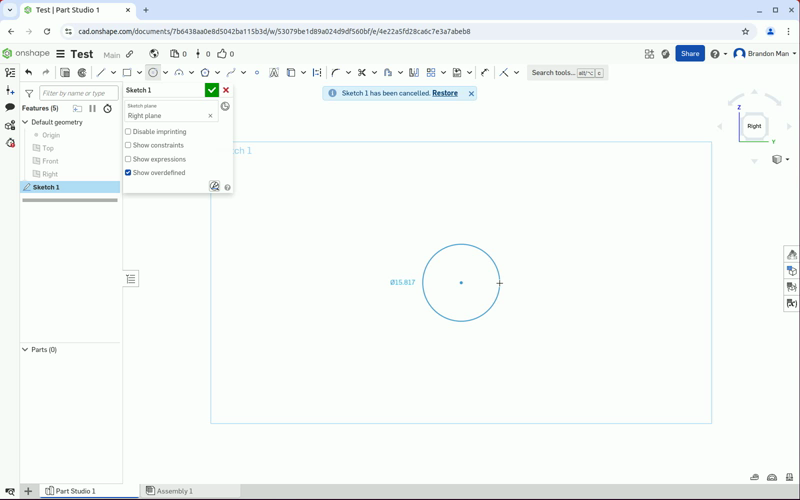
key(esc)
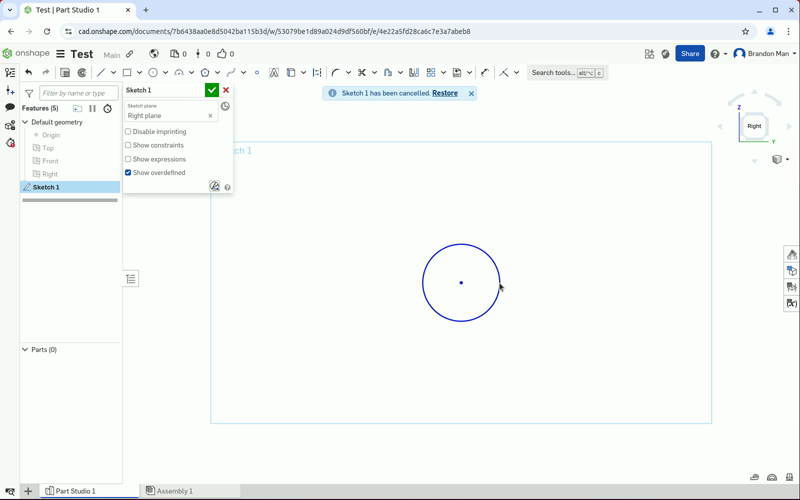
mouse_move(487, 306)
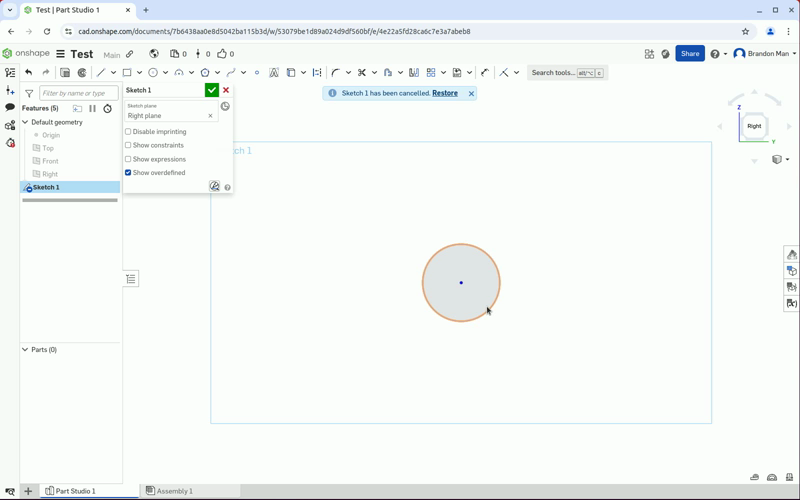
click(487, 306)
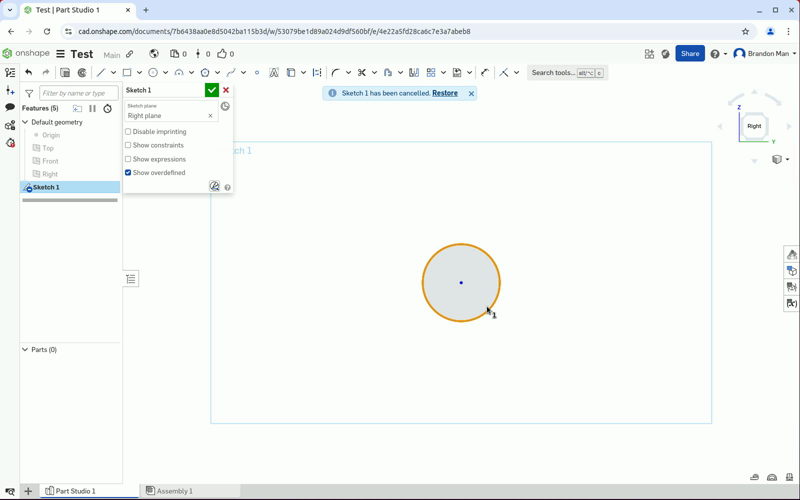
mouse_move(73, 352)
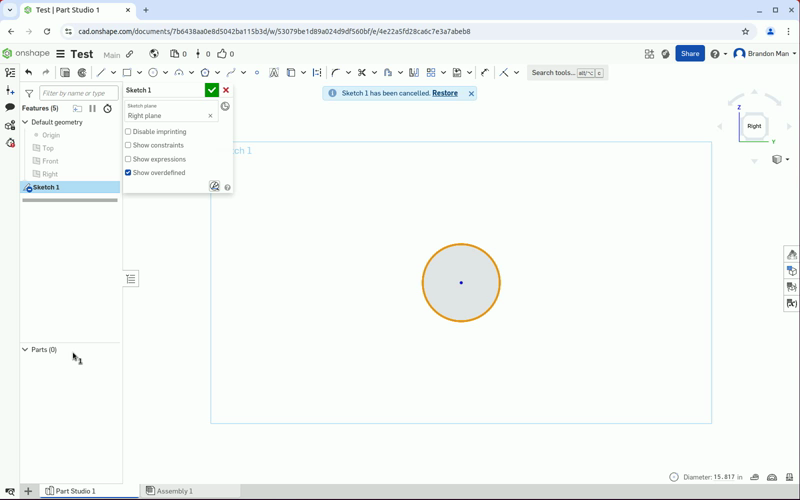
key(shift+y)
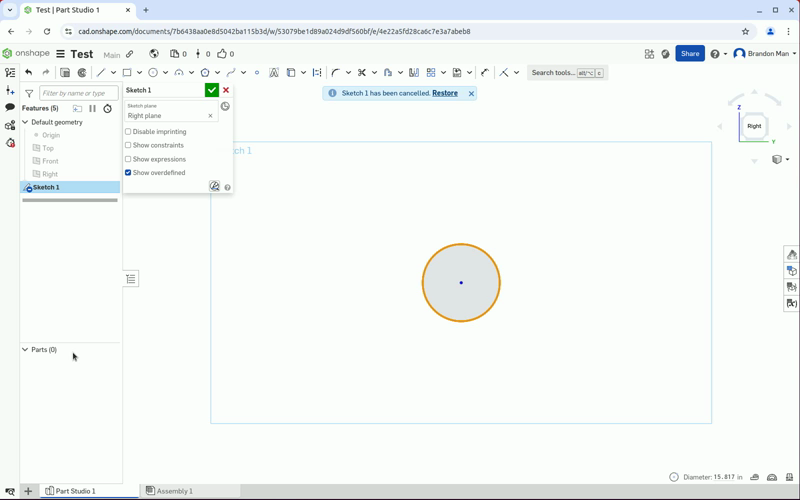
key(shift+e)
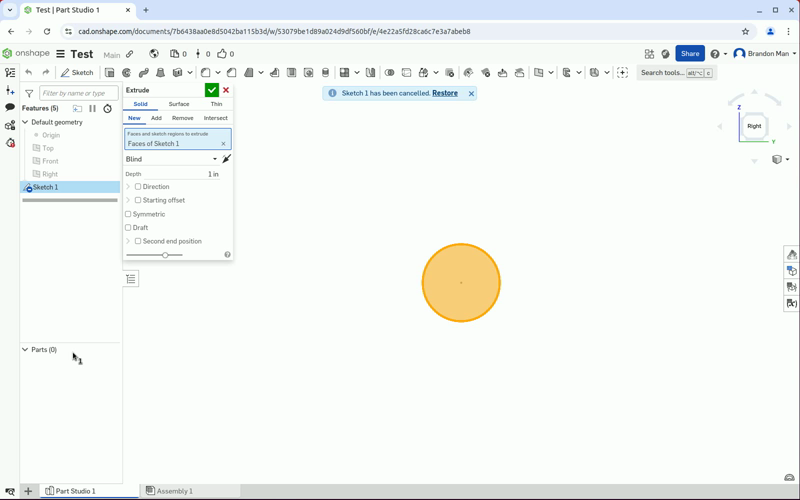
mouse_move(143, 106)
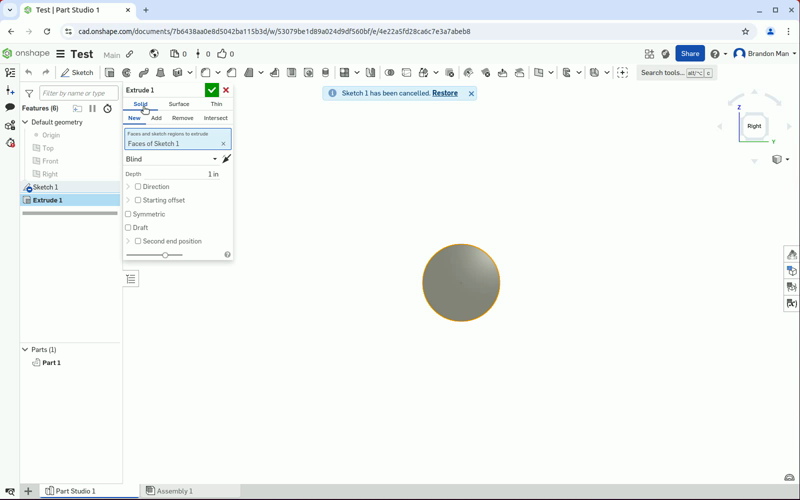
click(143, 106)
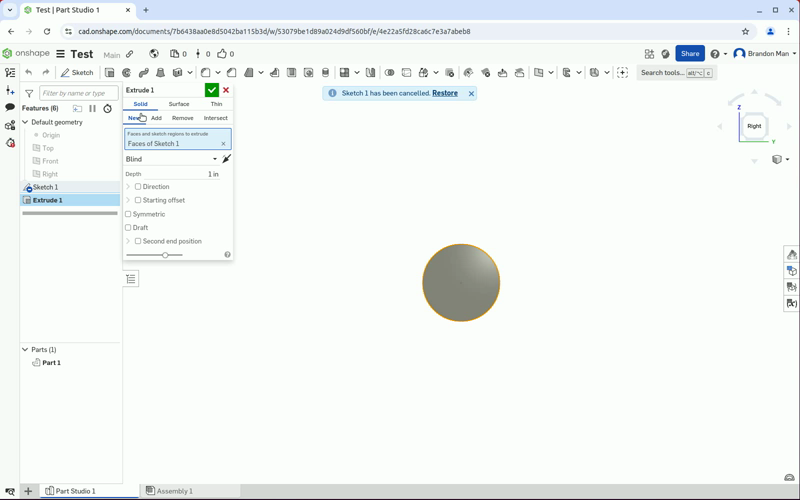
mouse_move(137, 120)
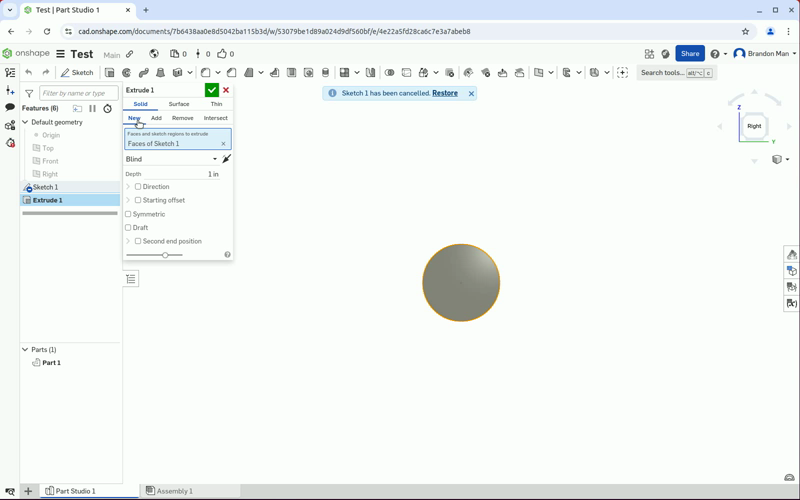
click(137, 120)
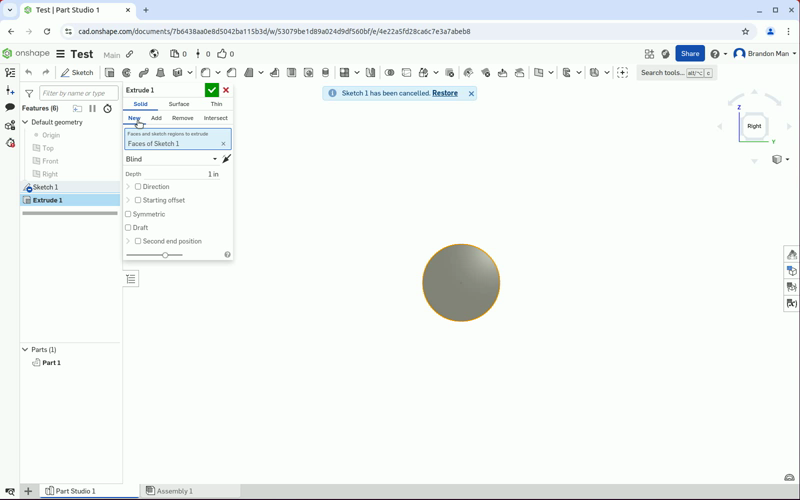
key(tab, 4)
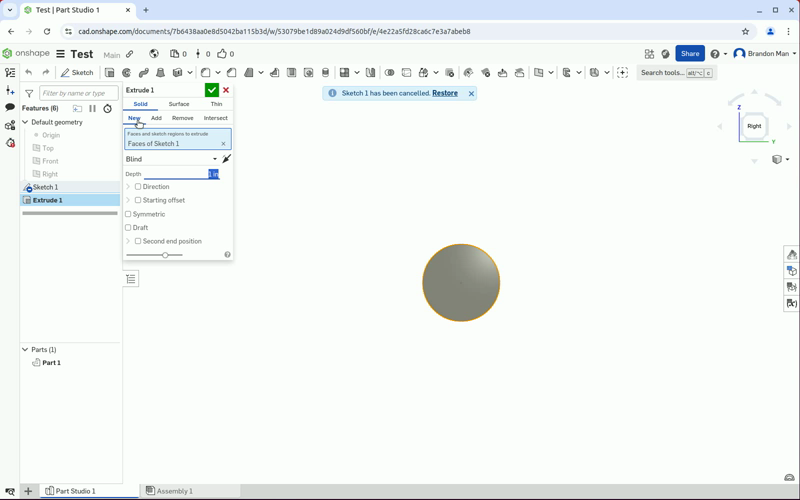
text(11.554)
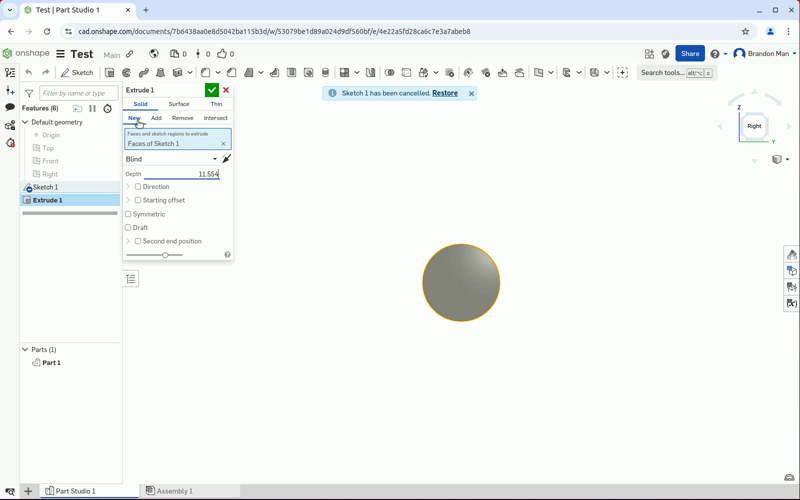
key(enter)
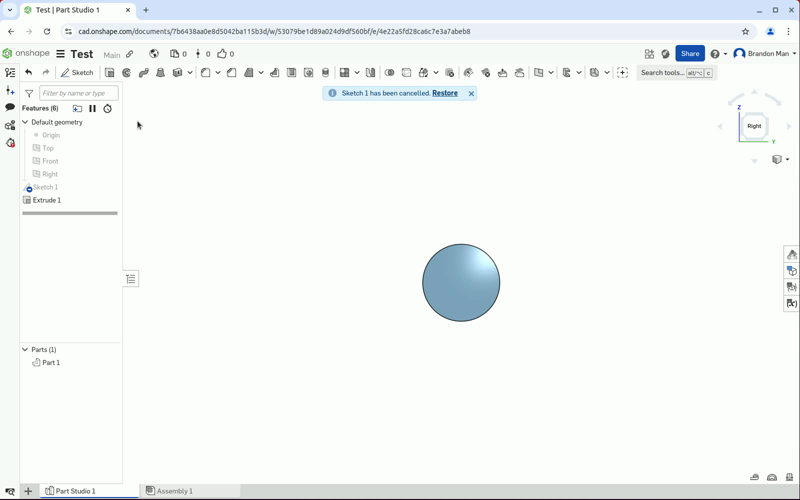
key(shift+h)
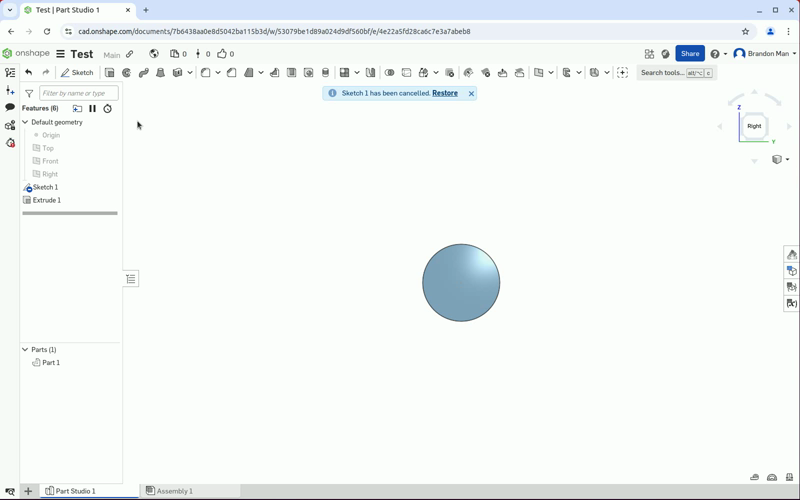
key(shift+h)
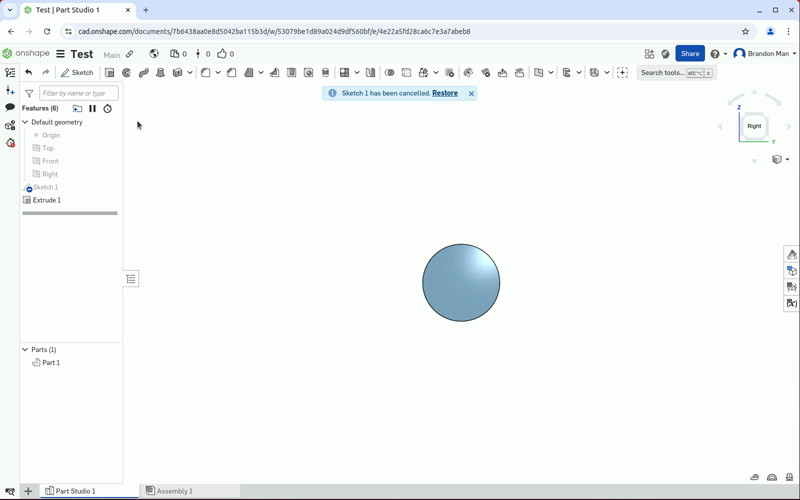
mouse_move(73, 189)
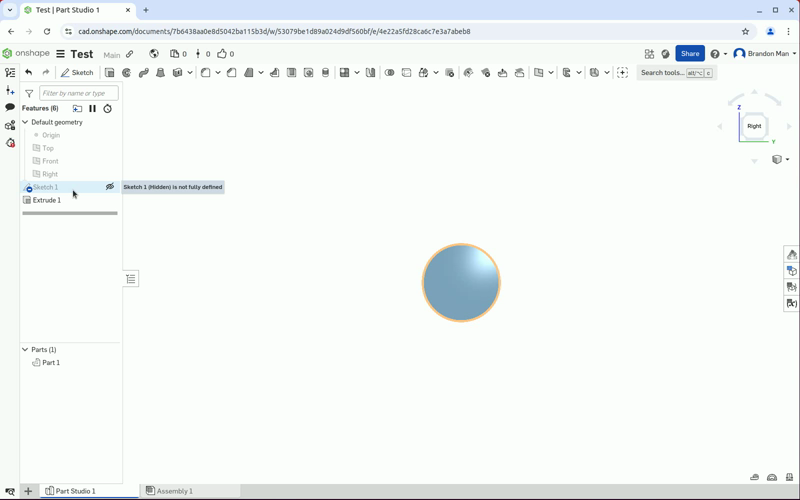
click(73, 189)
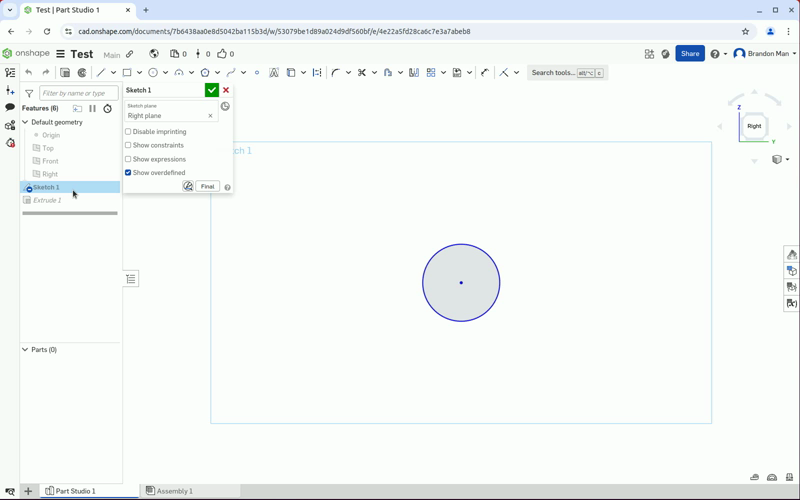
mouse_move(229, 92)
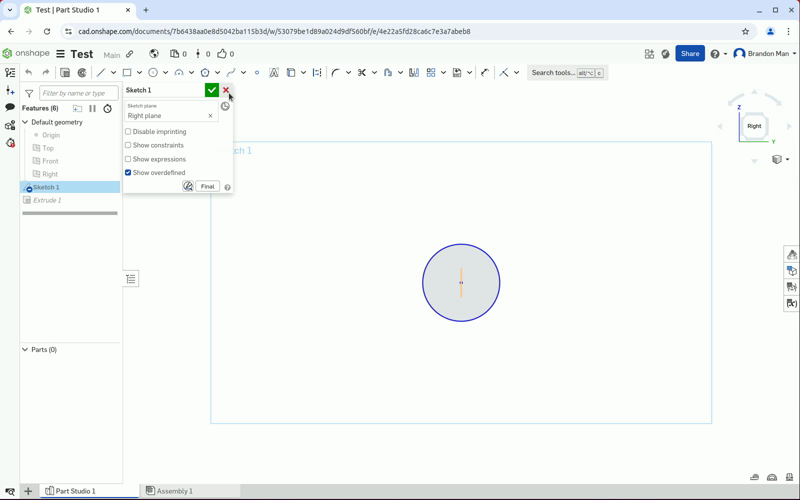
click(229, 92)
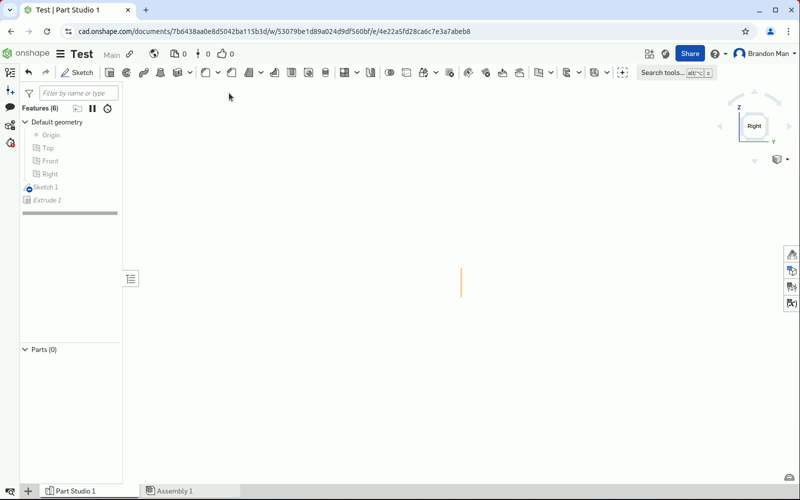
mouse_move(541, 75)
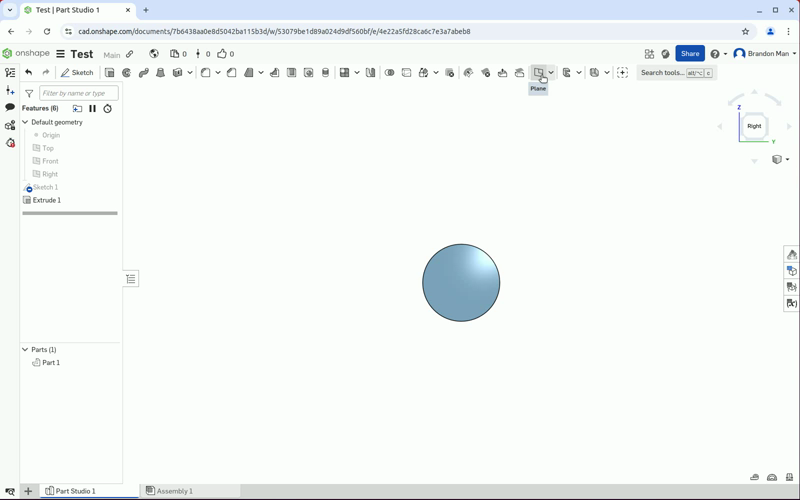
click(541, 75)
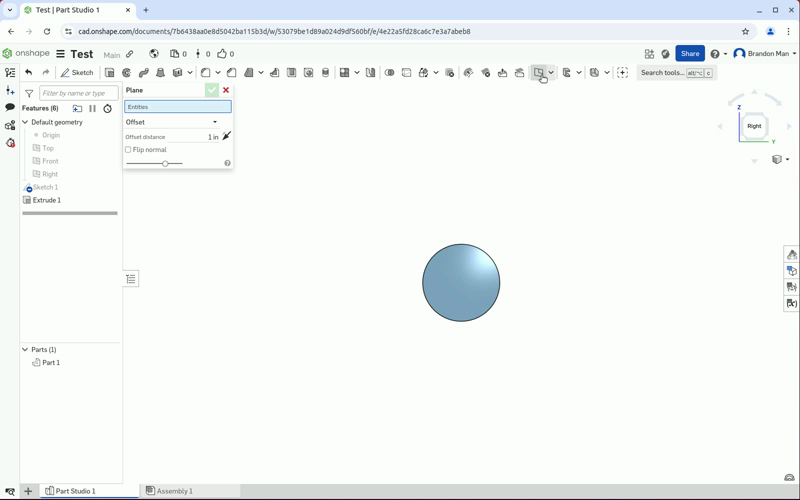
mouse_move(73, 176)
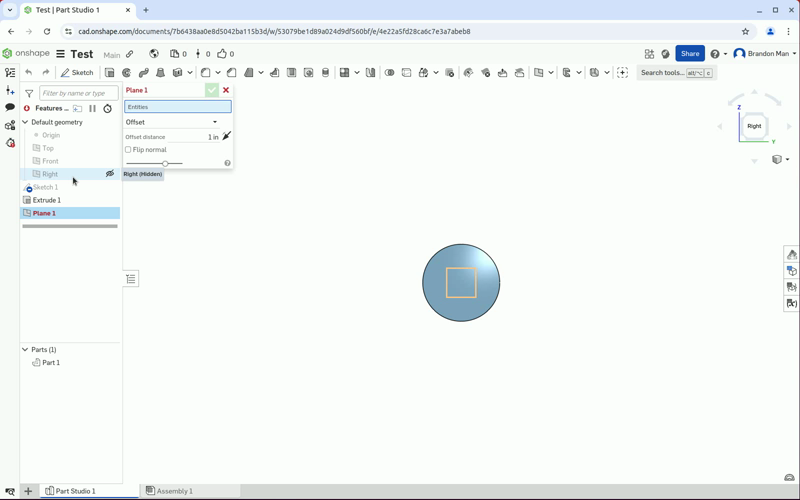
click(73, 176)
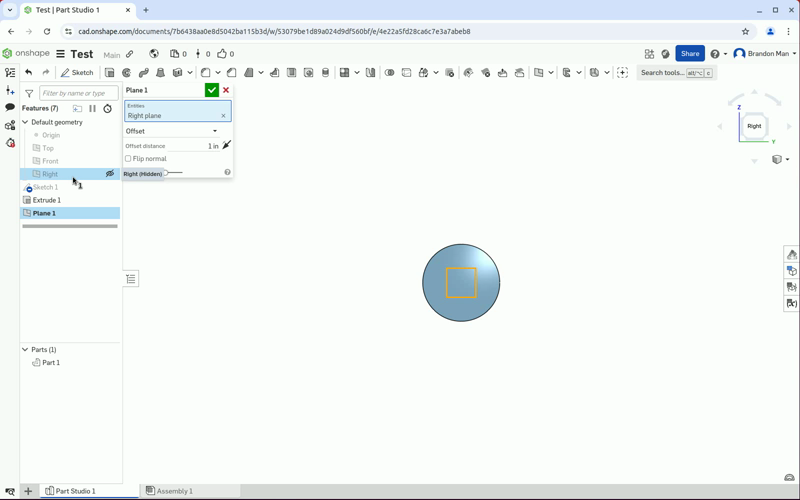
key(tab, 2)
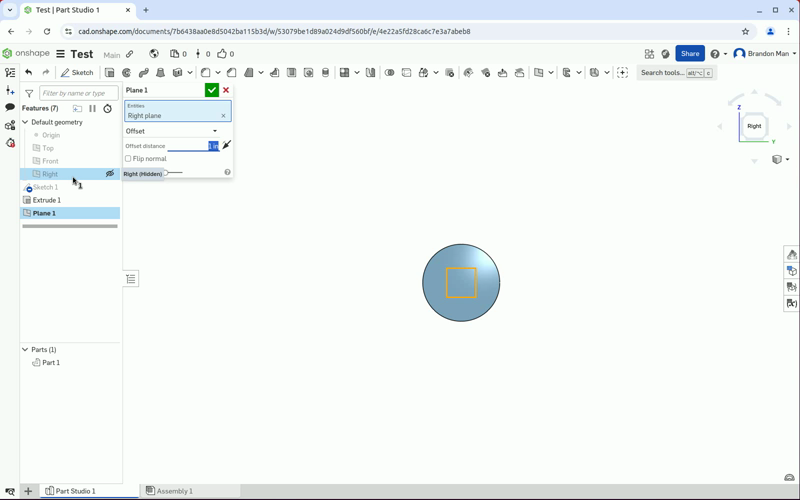
text(11.554)
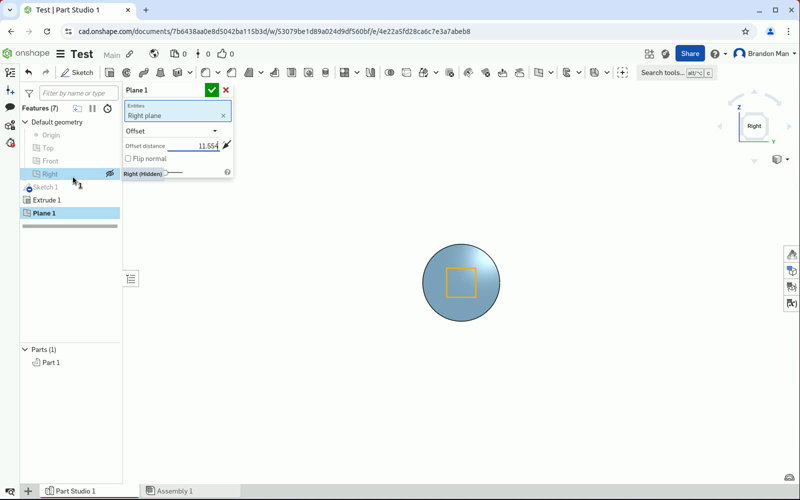
key(enter, 2)
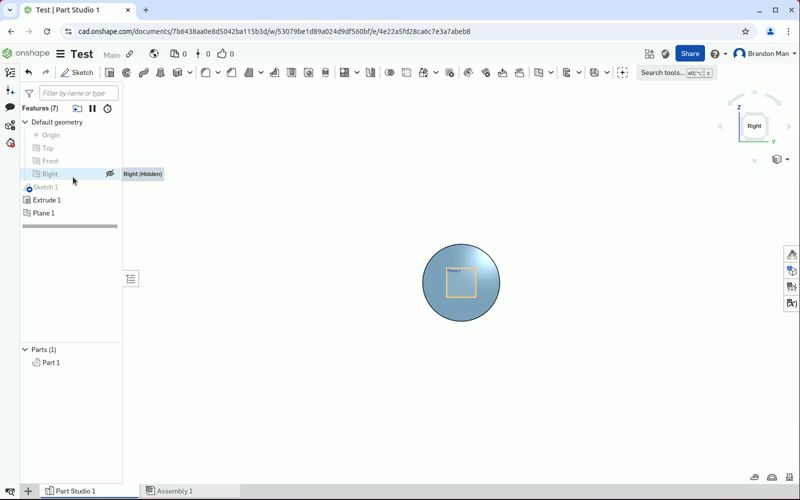
key(shift+s)
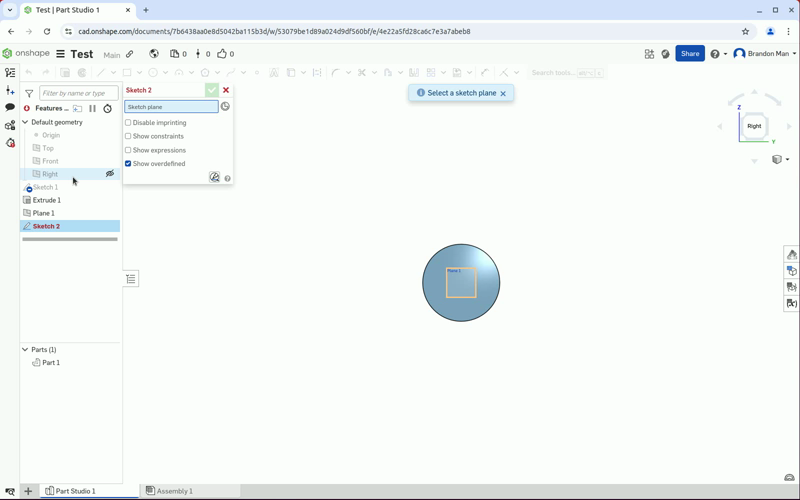
mouse_move(73, 215)
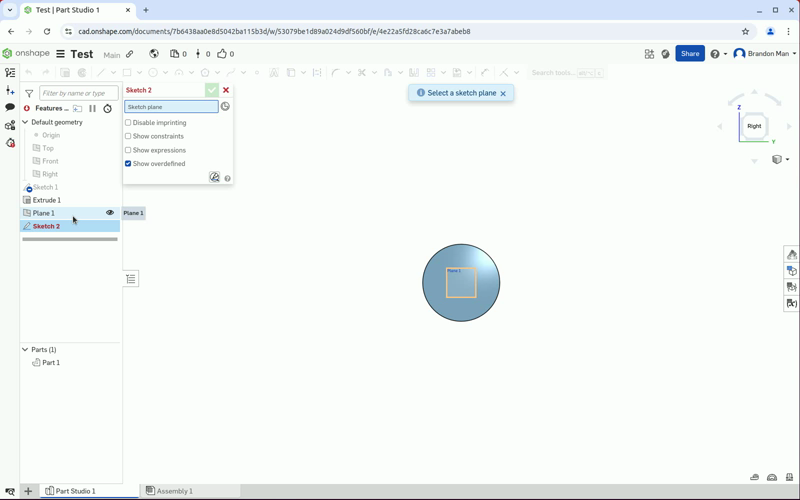
click(73, 215)
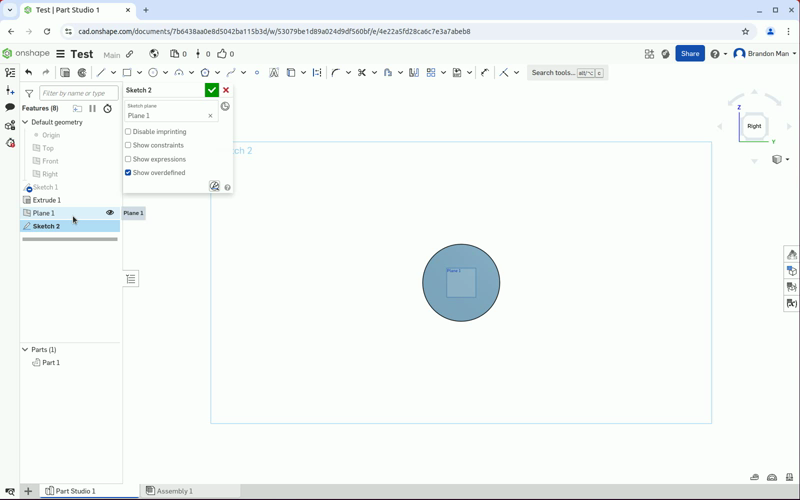
mouse_move(73, 352)
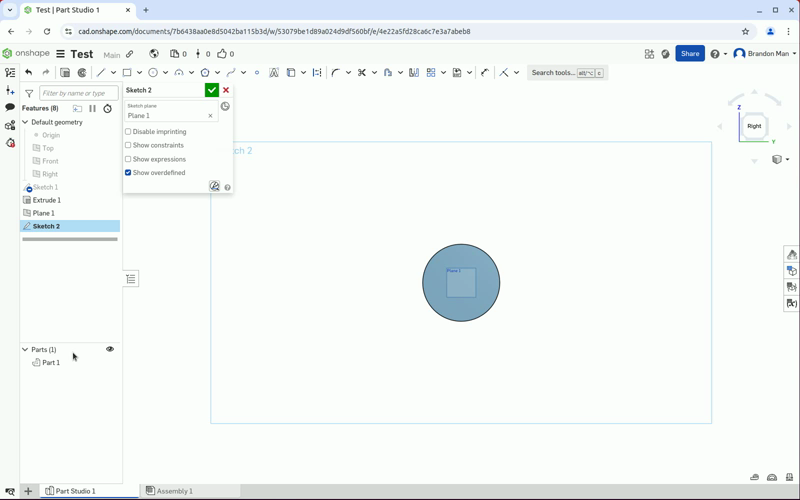
key(y)
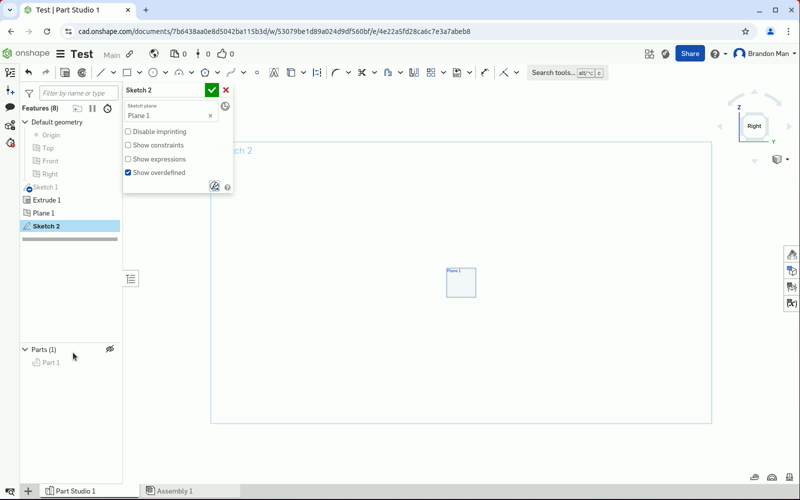
key(c)
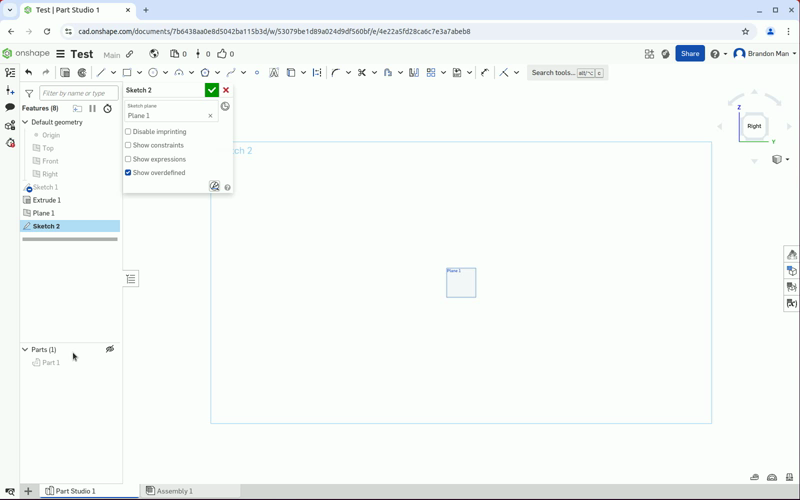
key_down(shift)
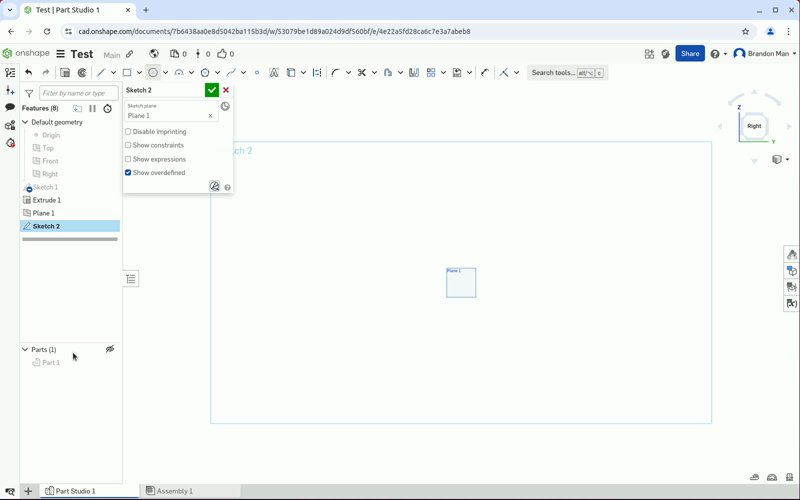
mouse_move(484, 295)
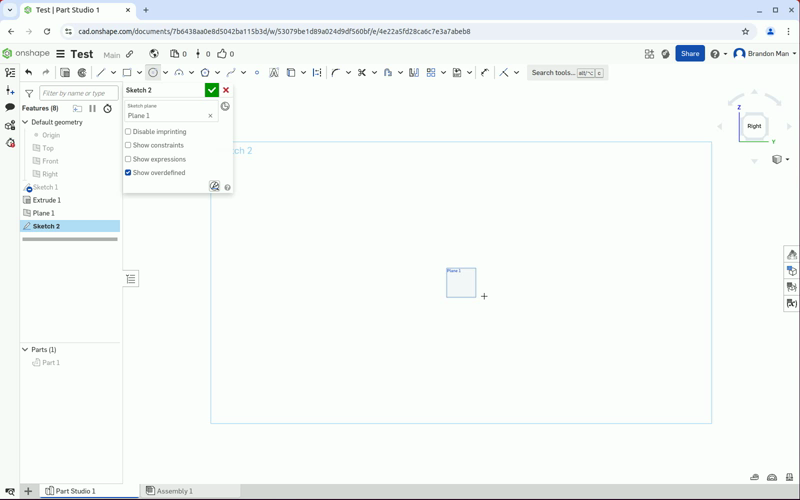
click(484, 295)
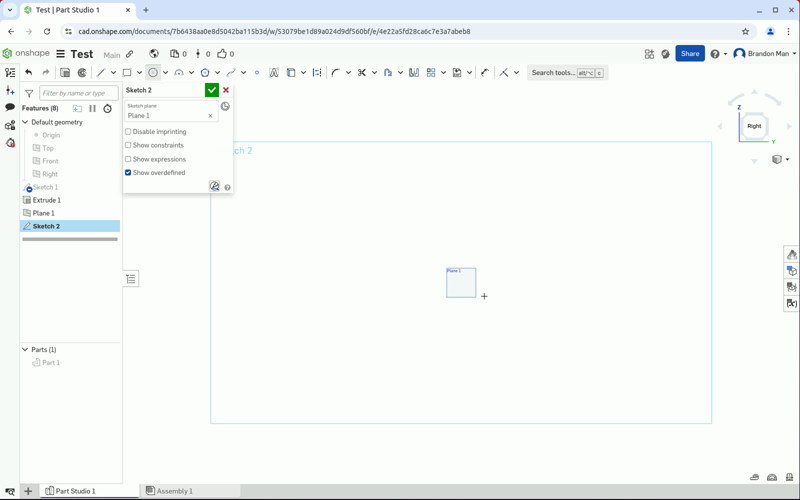
key_up(shift)
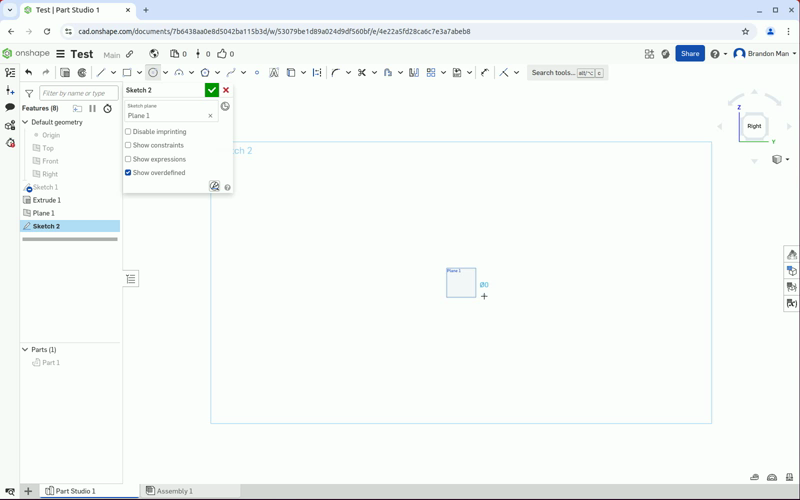
mouse_move(492, 295)
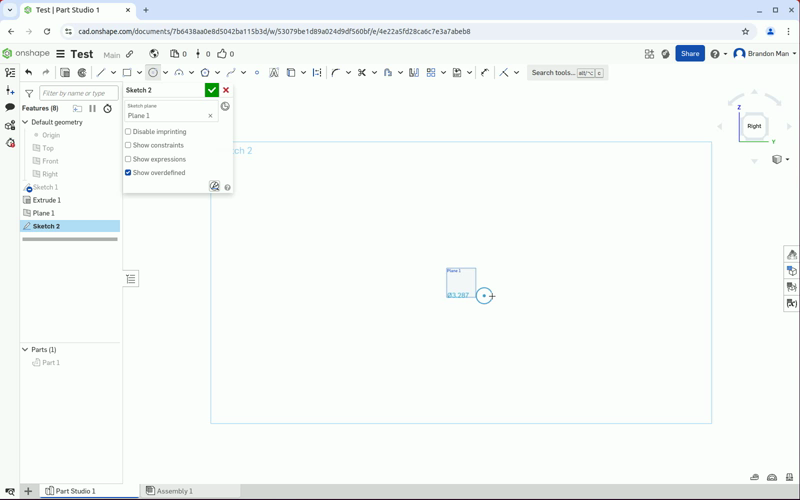
click(492, 295)
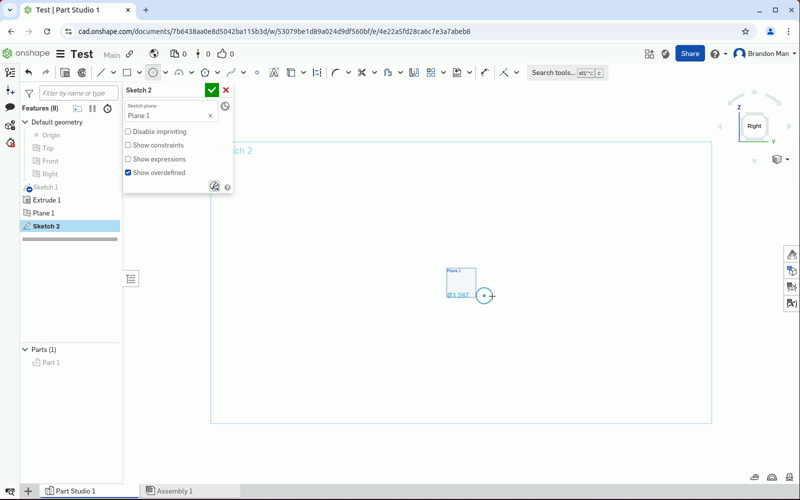
key(esc)
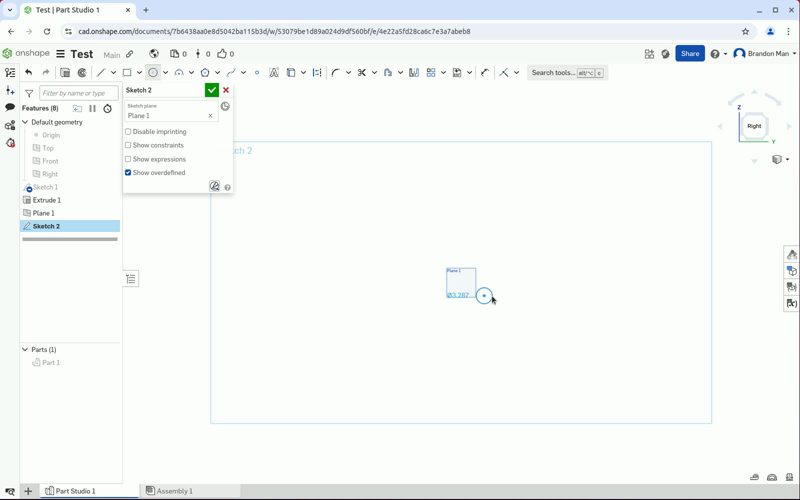
mouse_move(479, 301)
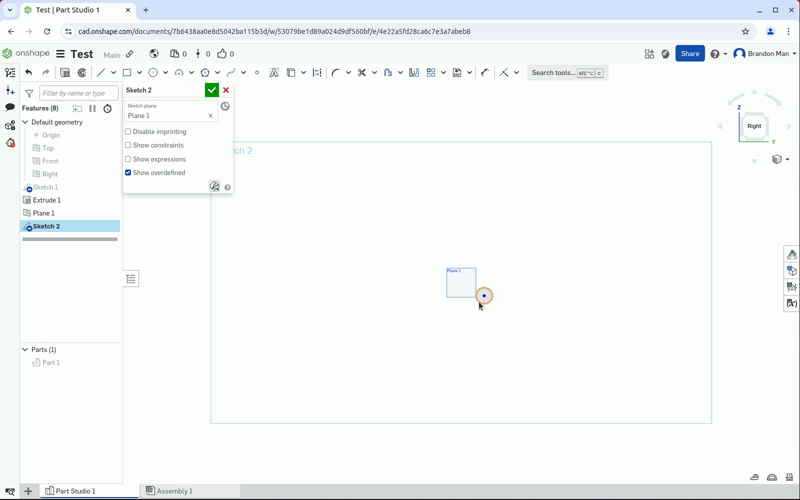
scroll(6)
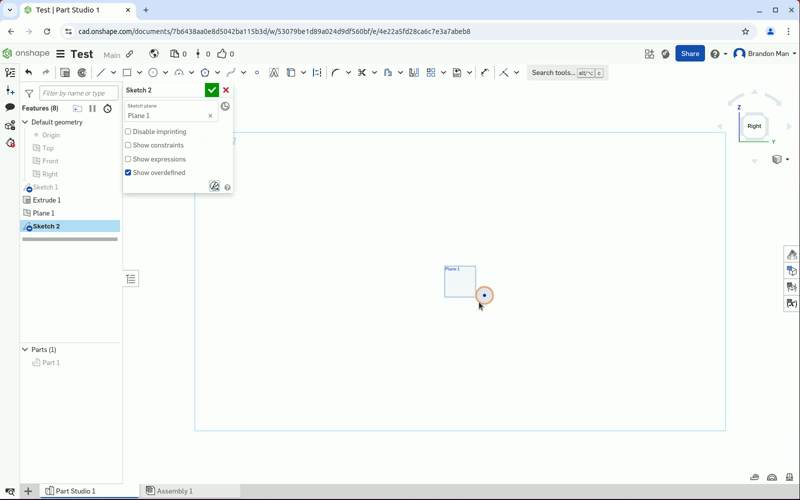
scroll(6)
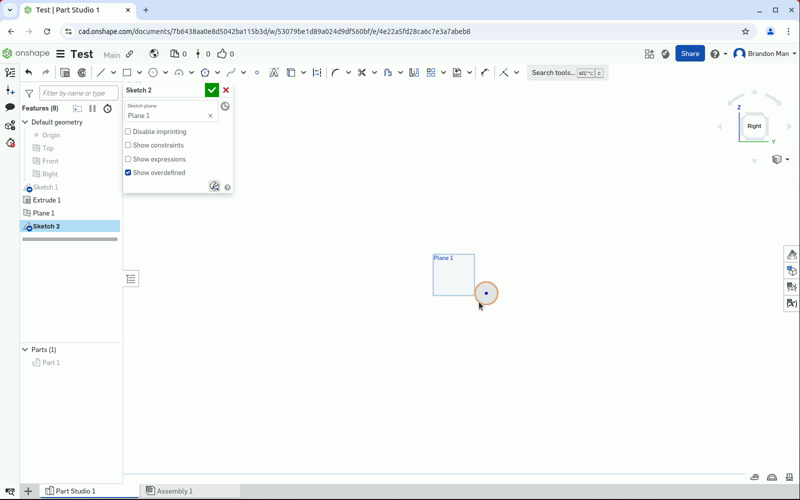
scroll(6)
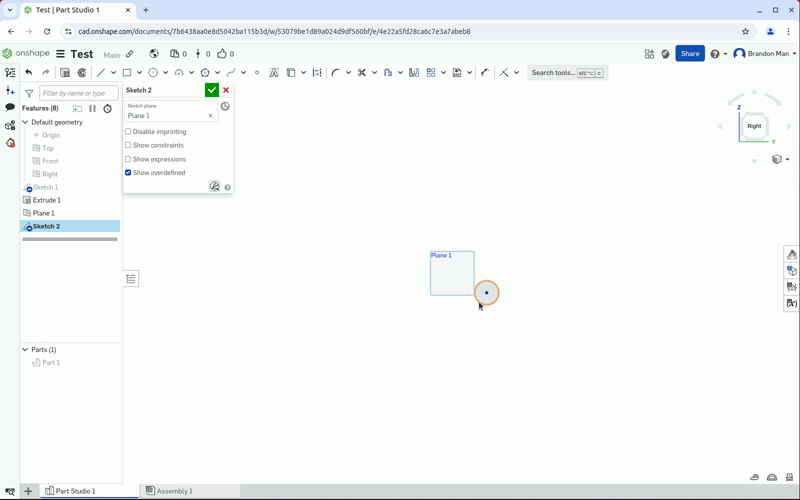
scroll(6)
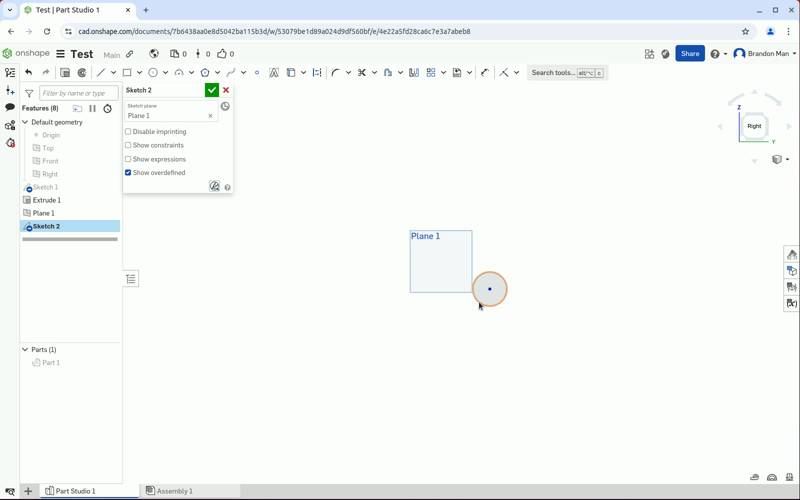
scroll(6)
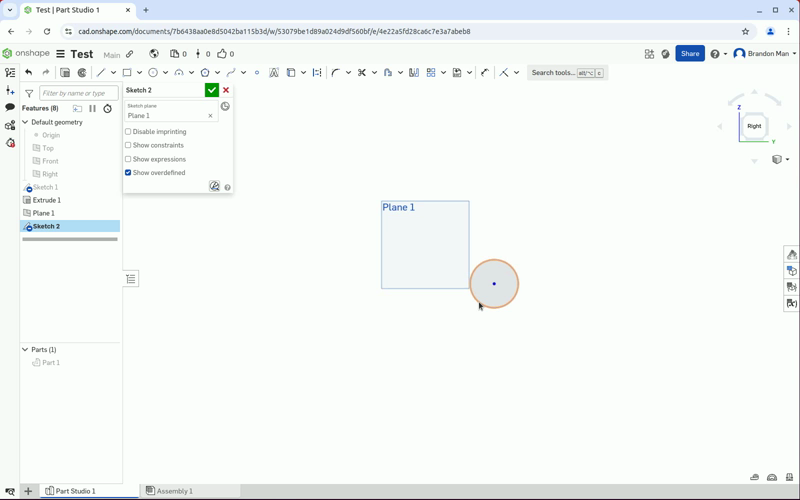
scroll(6)
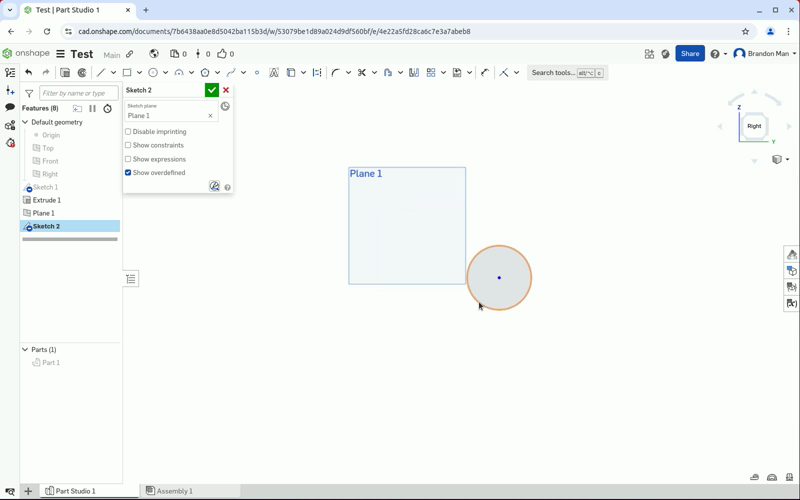
scroll(6)
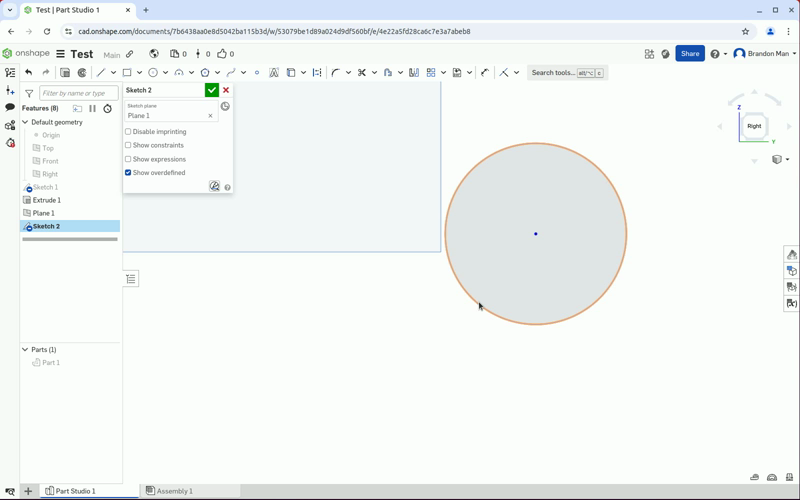
click(479, 301)
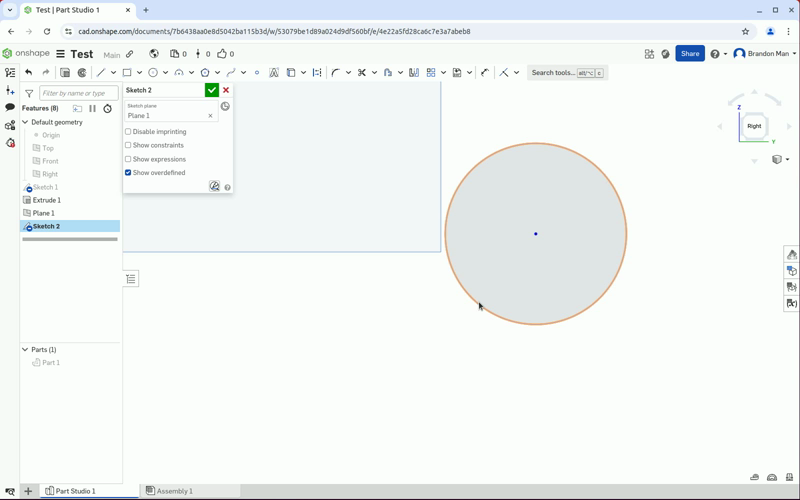
scroll(-6)
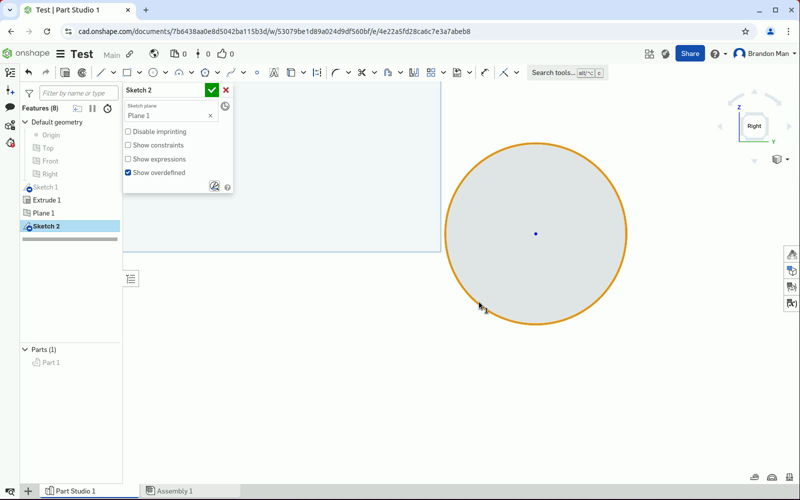
scroll(-6)
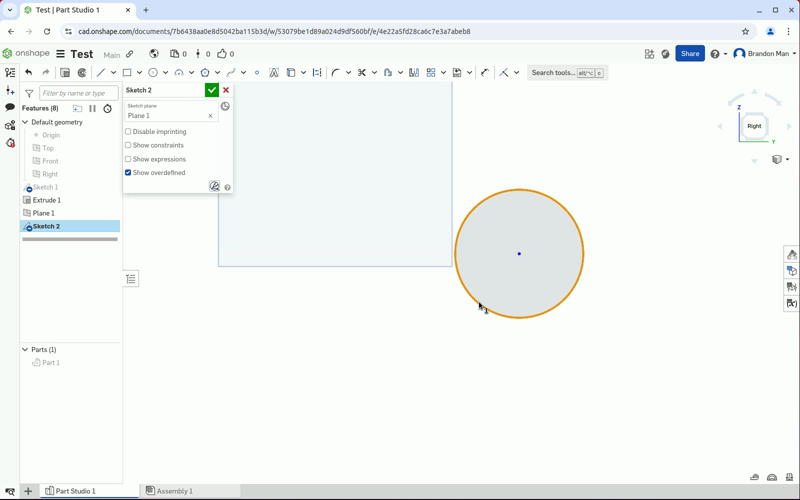
scroll(-6)
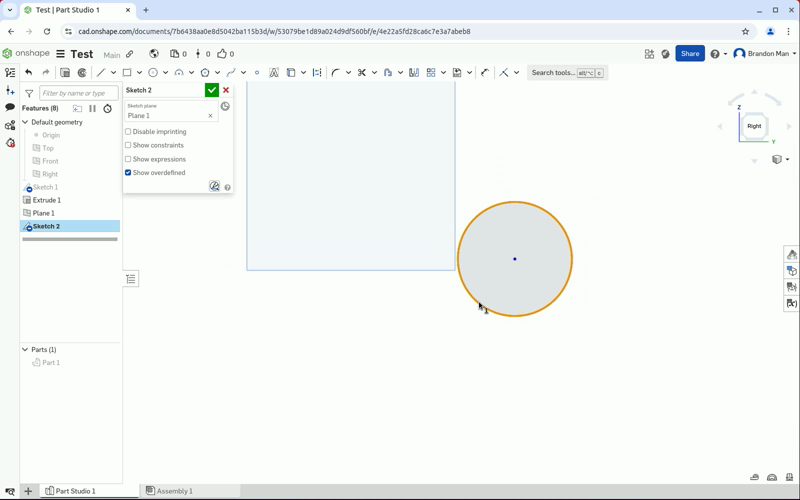
scroll(-6)
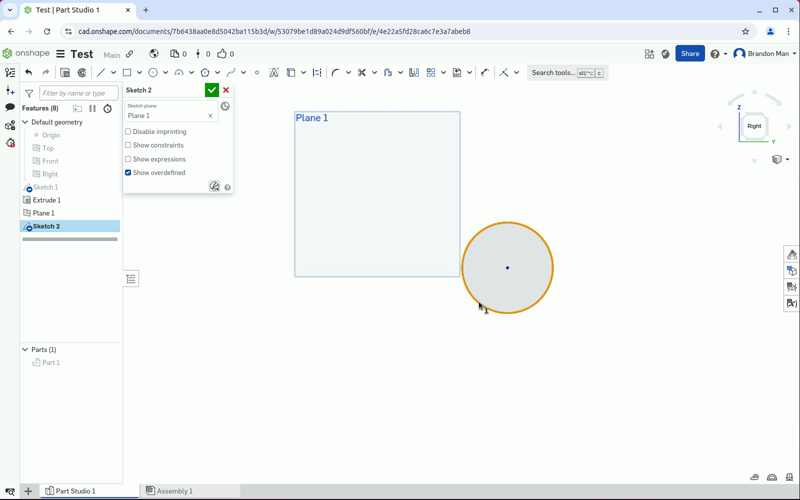
scroll(-6)
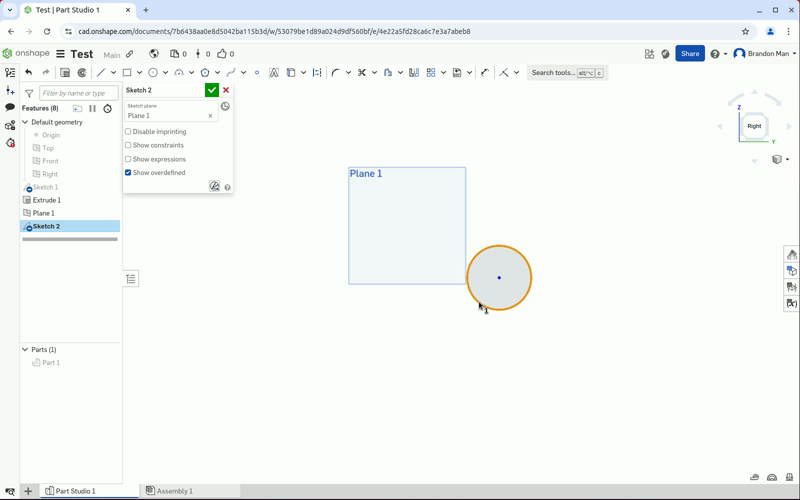
scroll(-6)
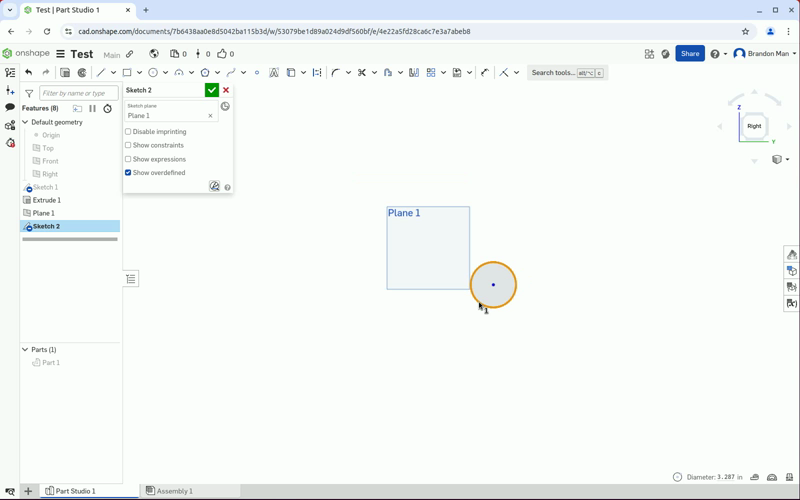
scroll(-6)
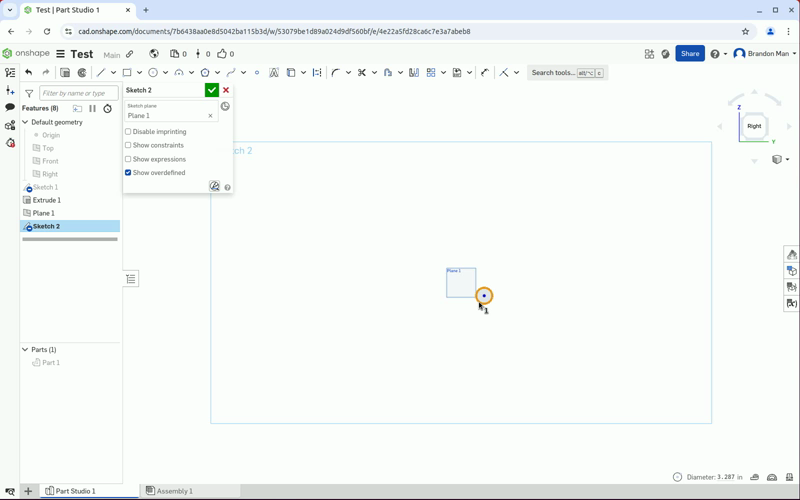
mouse_move(73, 352)
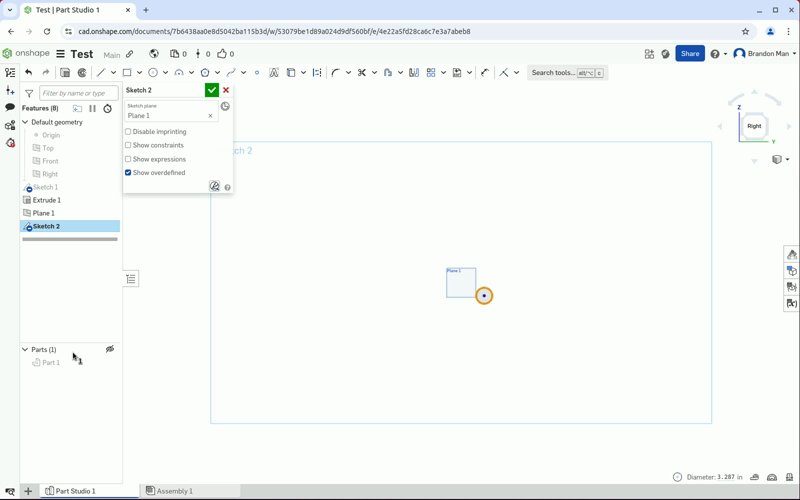
key(shift+y)
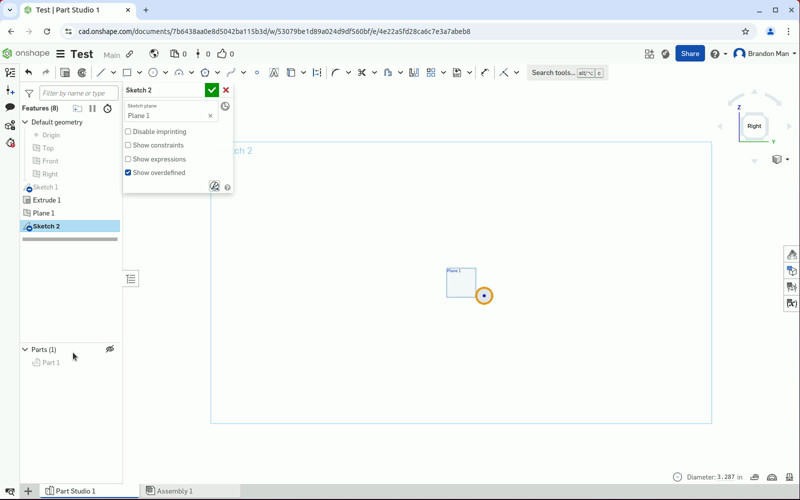
key(shift+e)
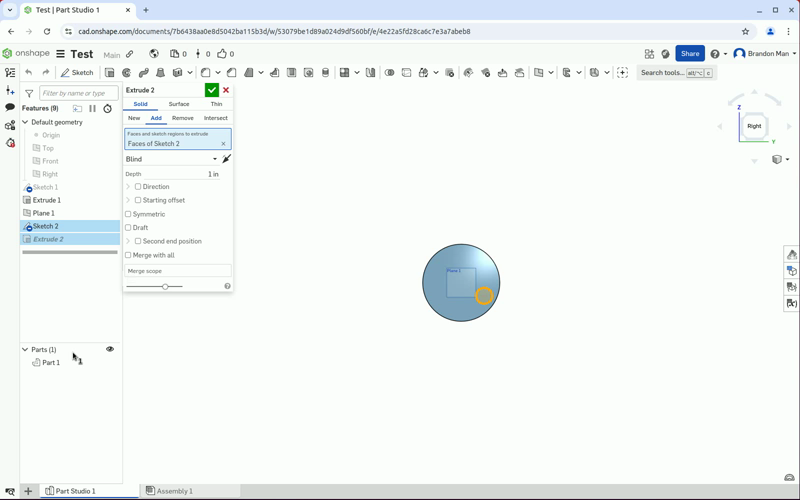
mouse_move(143, 106)
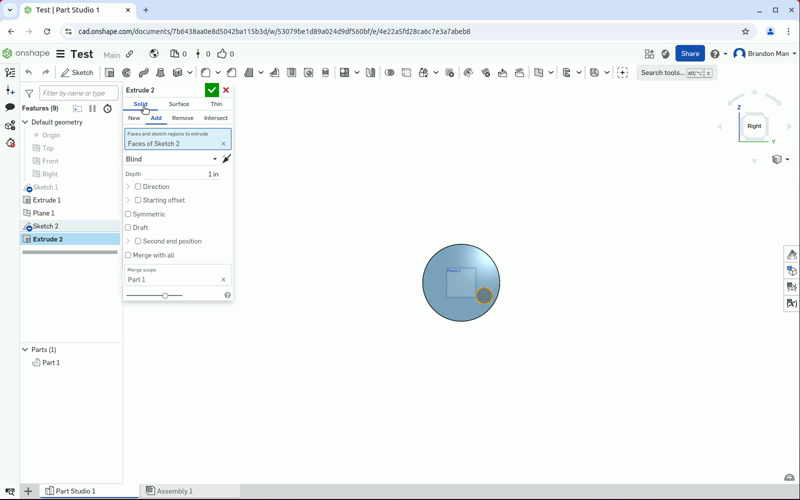
click(143, 106)
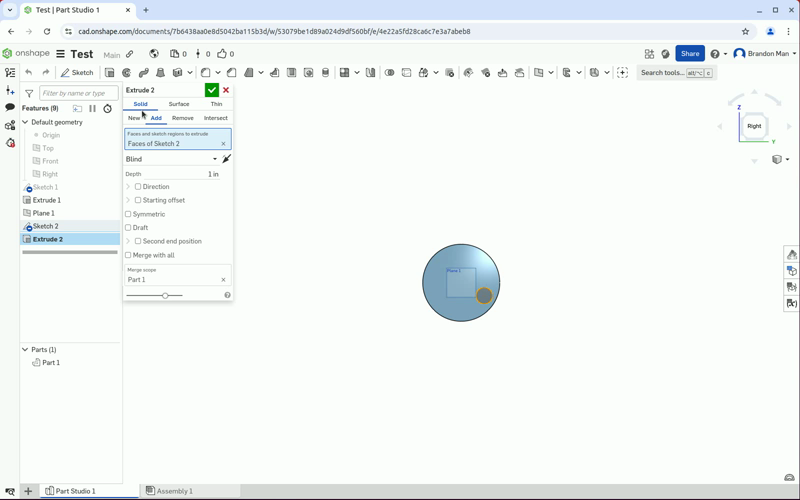
mouse_move(137, 120)
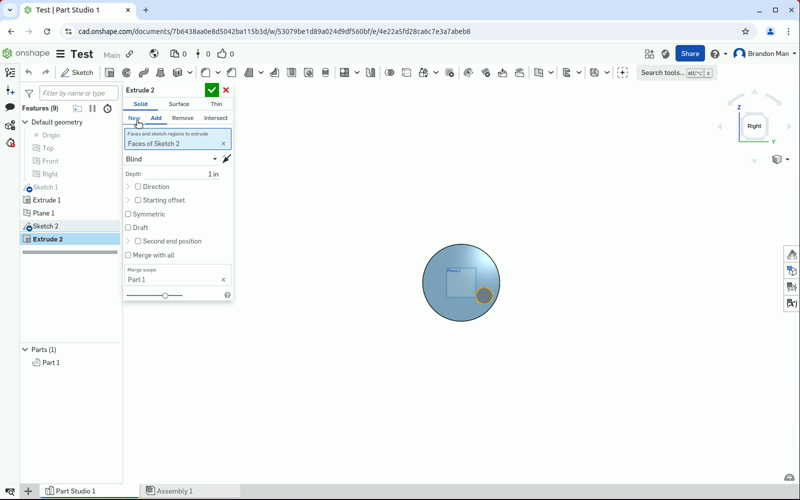
click(137, 120)
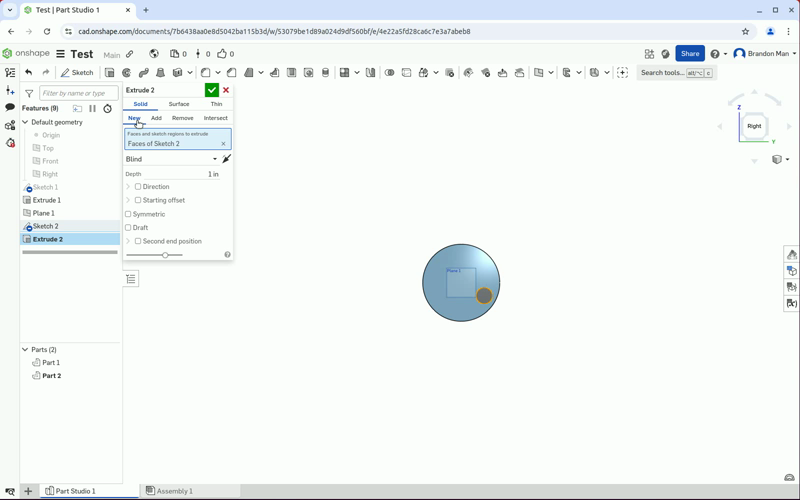
key(tab, 4)
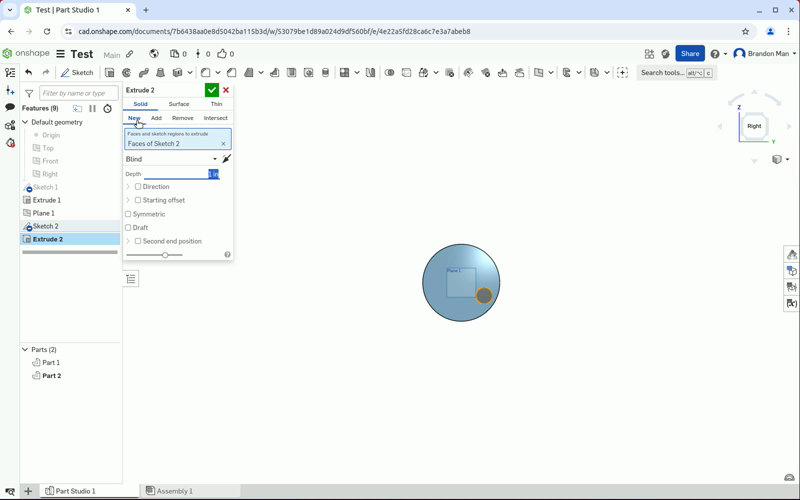
text(11.554)
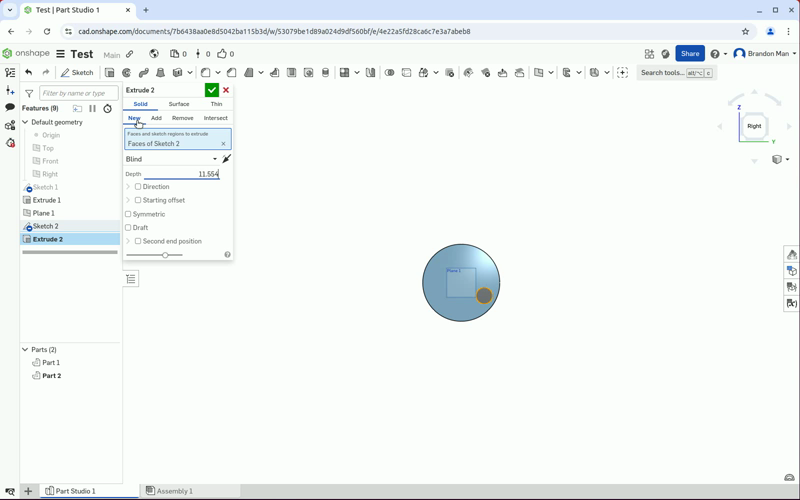
key(enter)
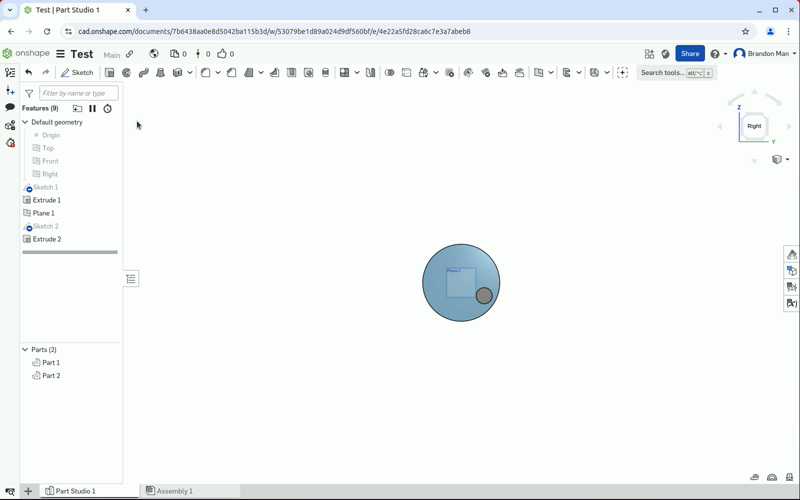
key(shift+h)
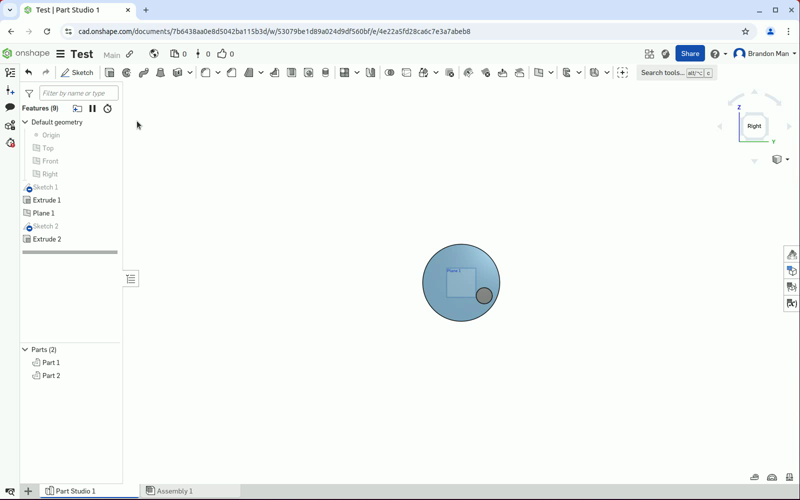
key(shift+h)
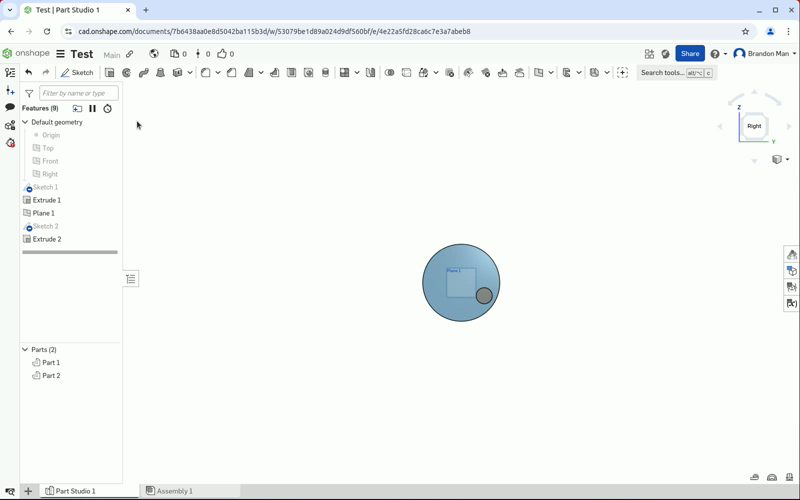
mouse_move(73, 189)
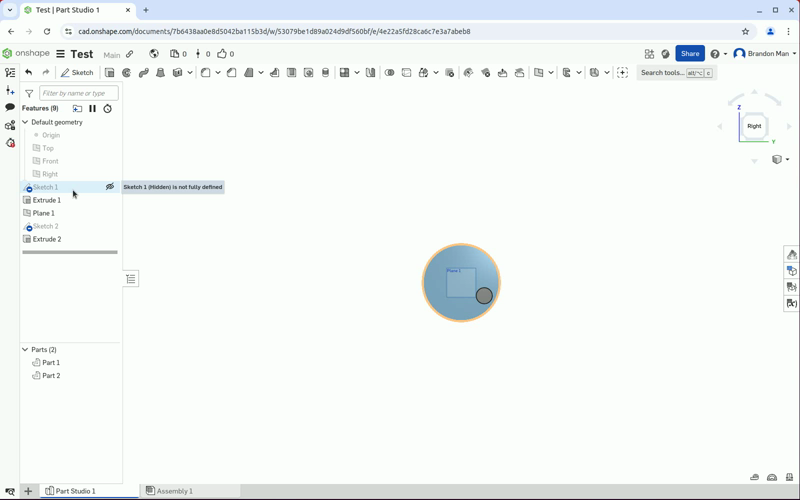
click(73, 189)
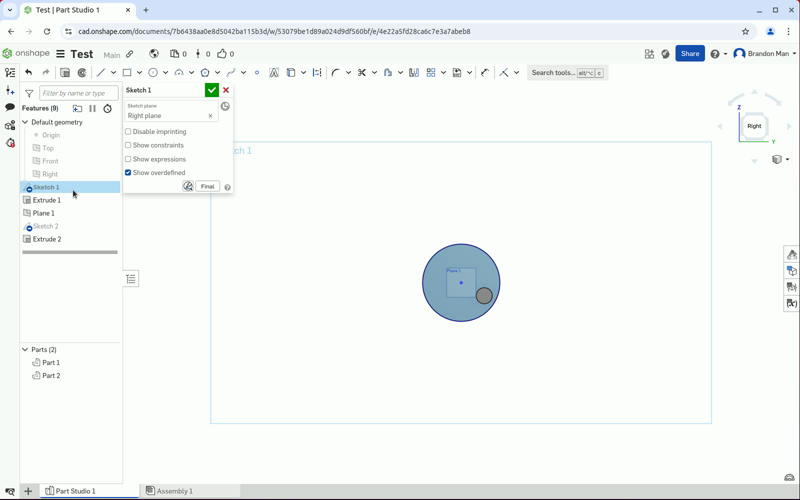
mouse_move(229, 92)
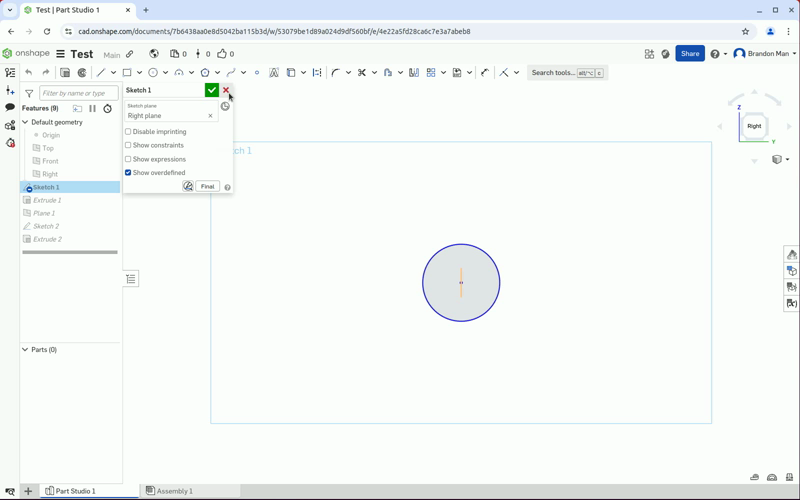
click(229, 92)
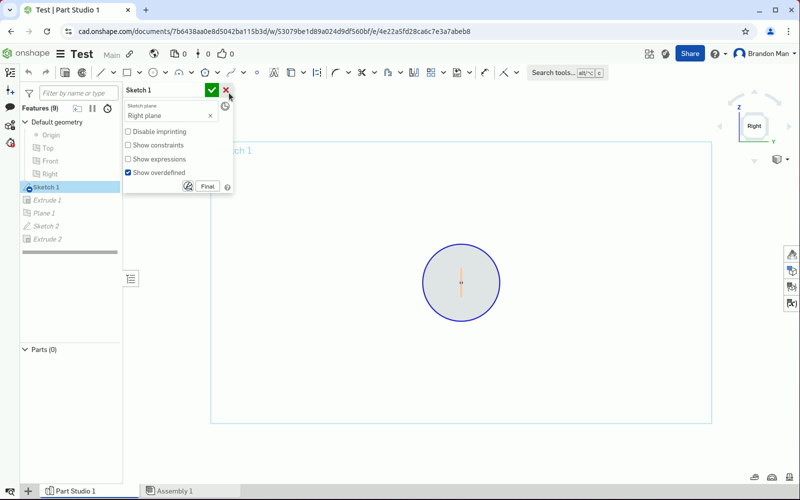
key(shift+s)
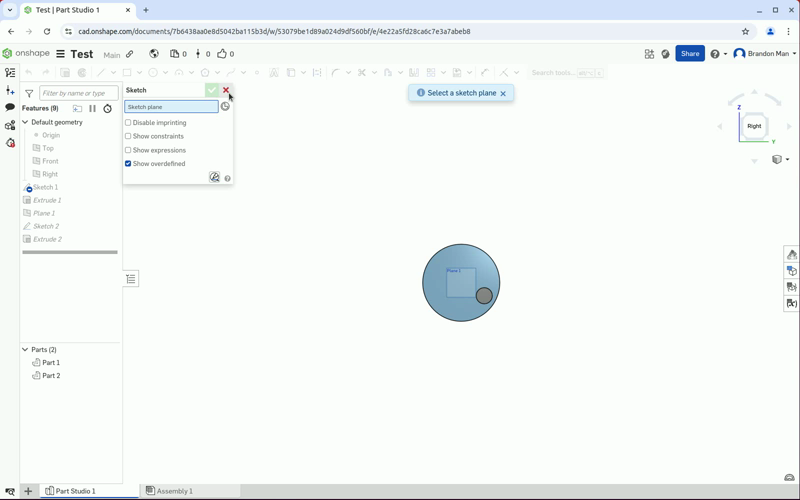
mouse_move(73, 215)
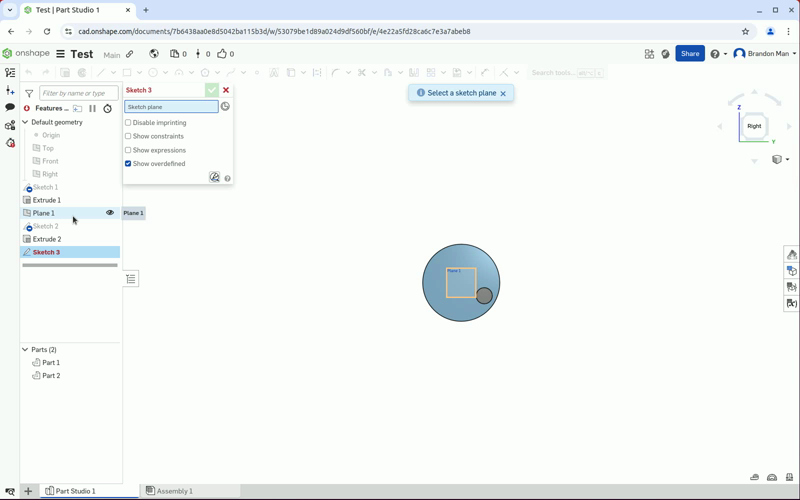
click(73, 215)
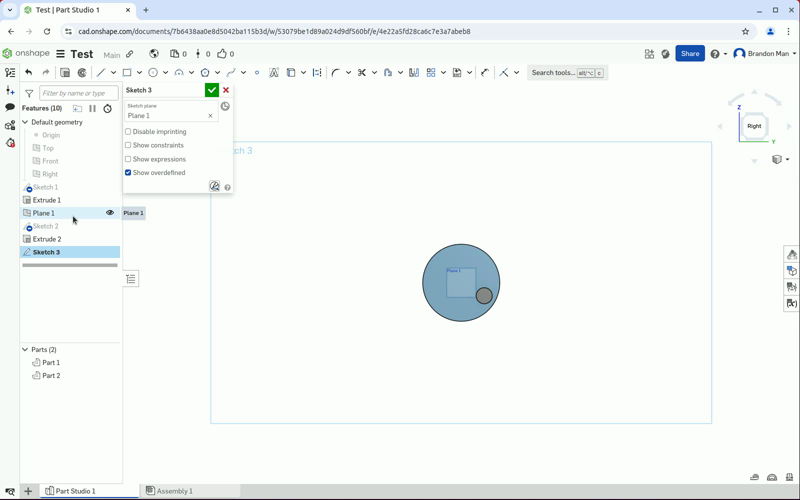
mouse_move(73, 352)
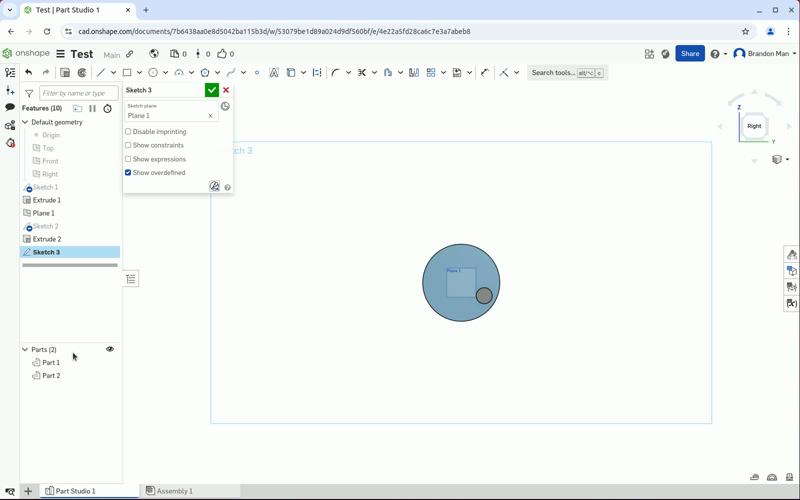
key(y)
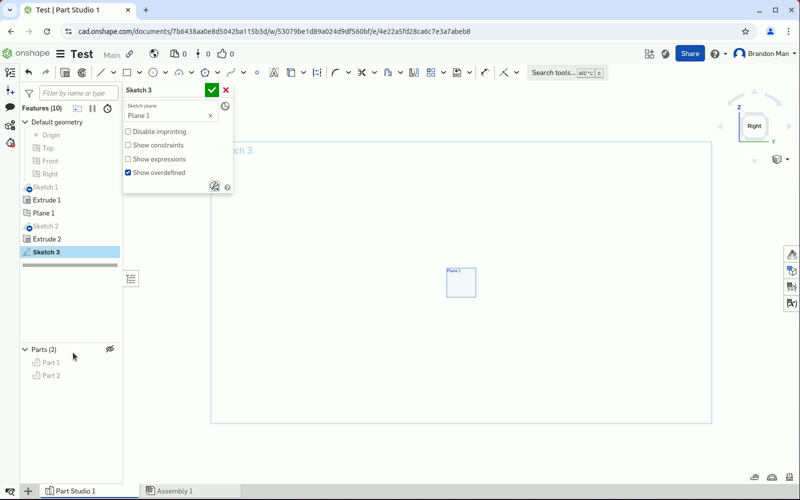
key(c)
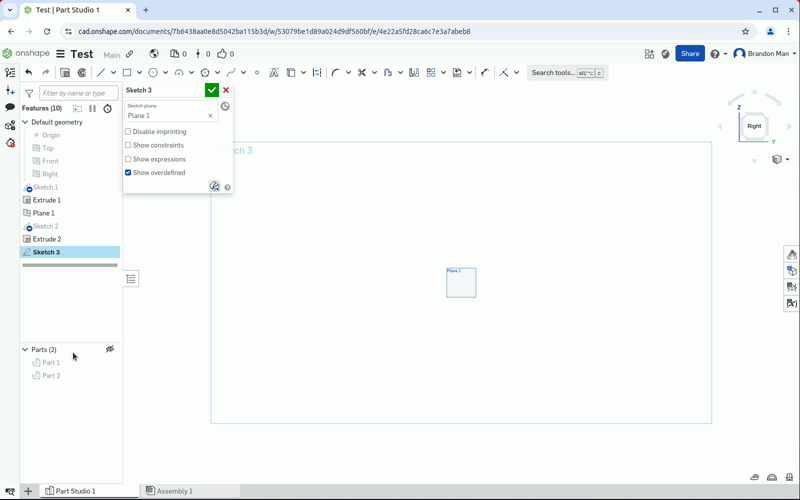
key_down(shift)
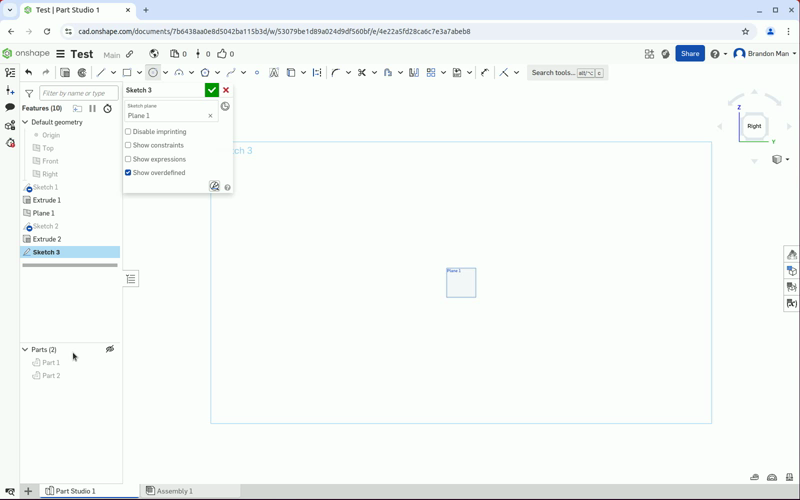
mouse_move(438, 295)
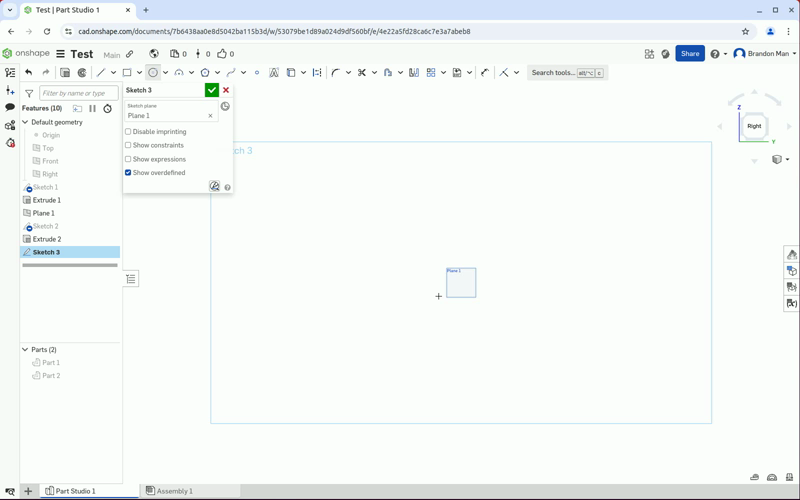
click(438, 295)
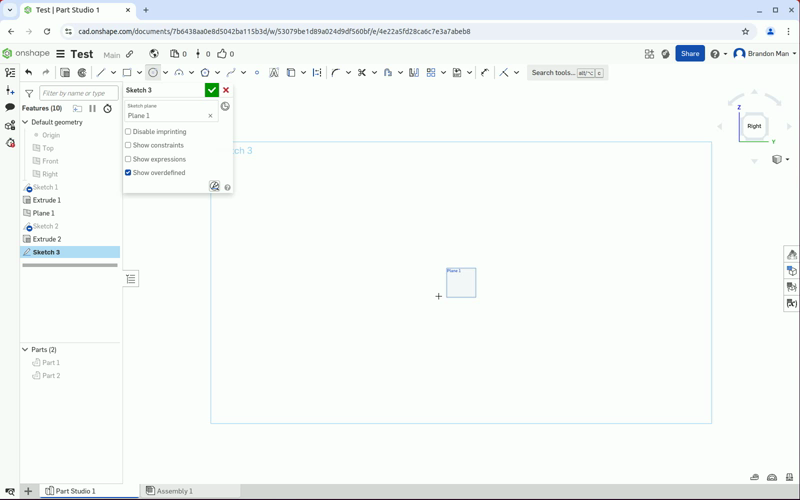
key_up(shift)
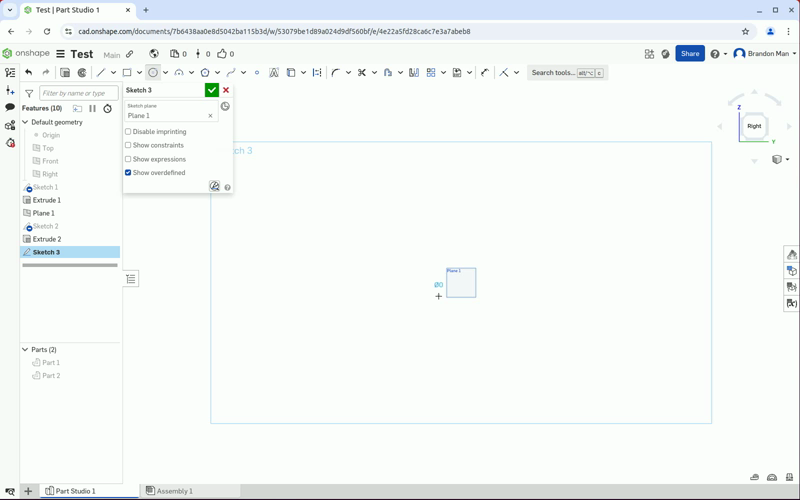
mouse_move(446, 295)
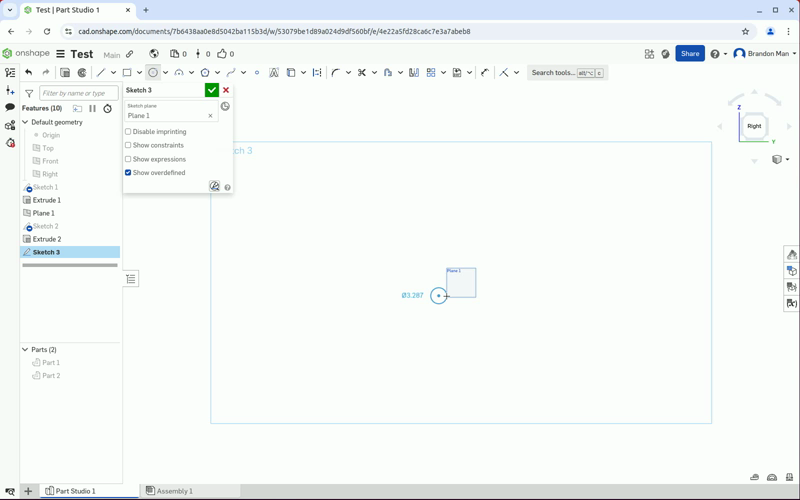
click(446, 295)
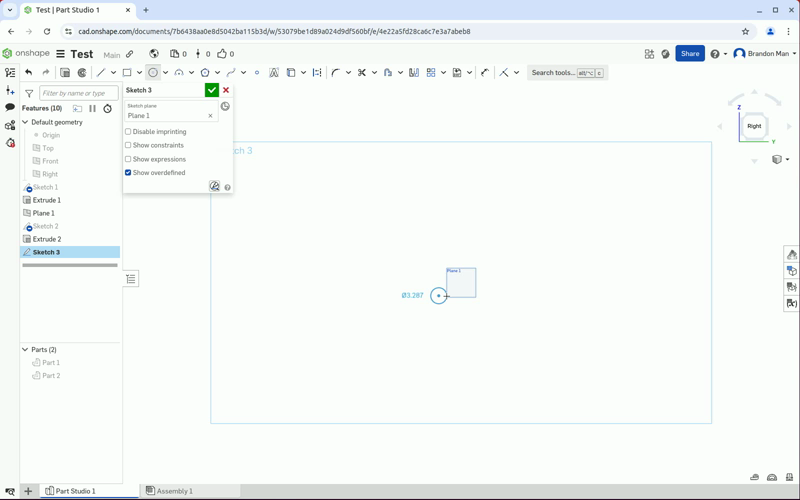
key(esc)
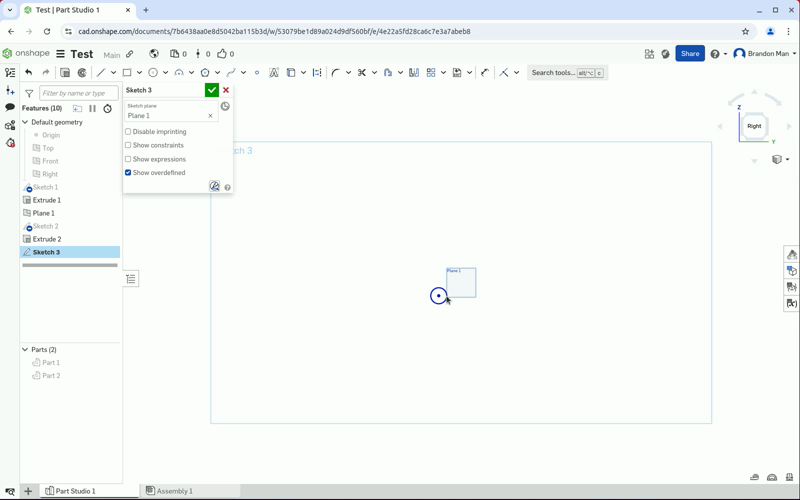
mouse_move(438, 295)
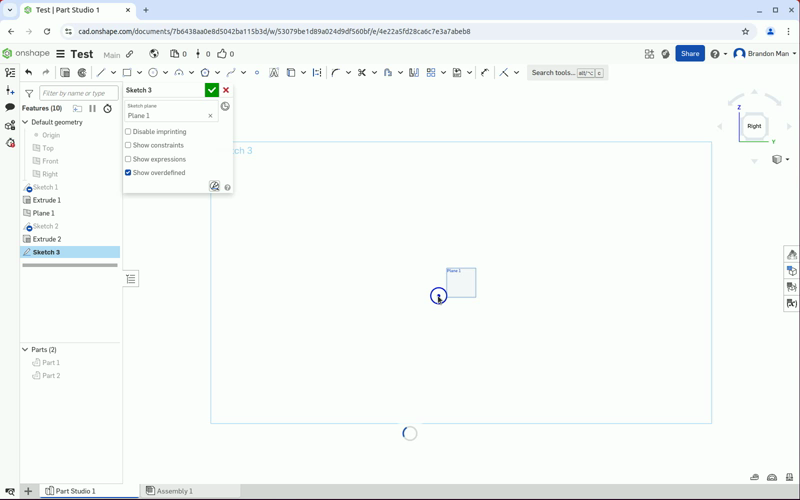
scroll(6)
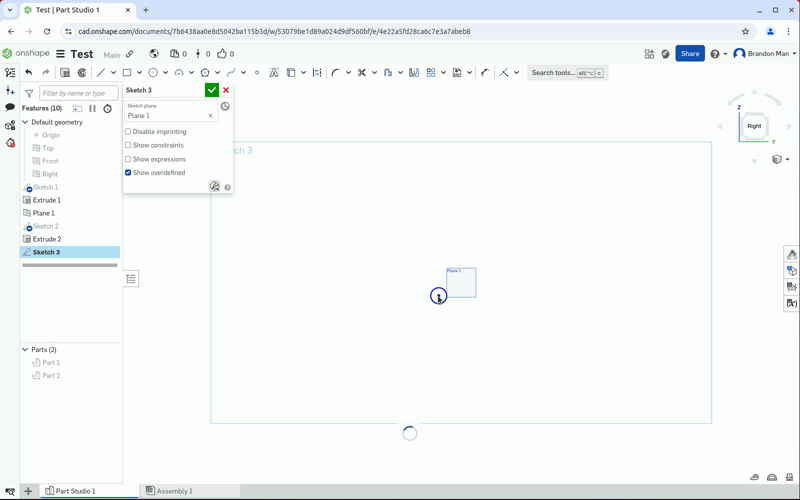
scroll(6)
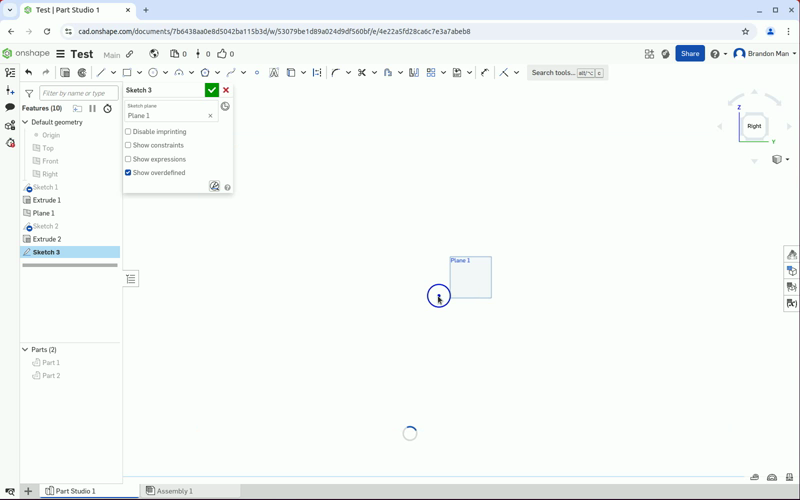
scroll(6)
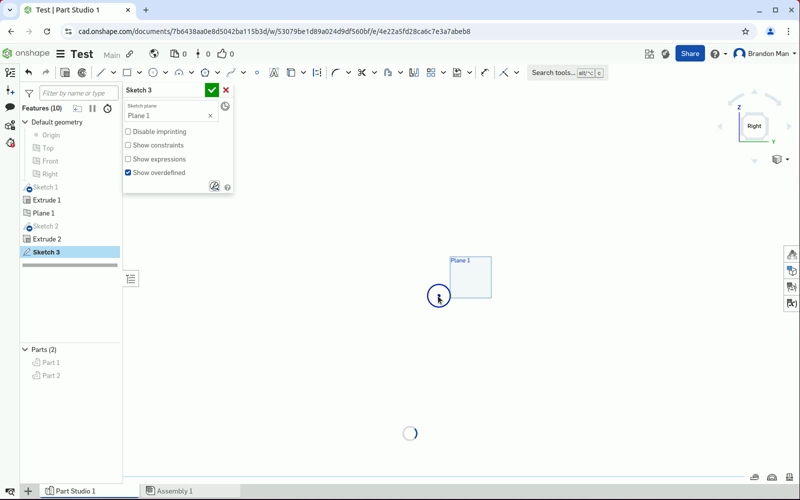
scroll(6)
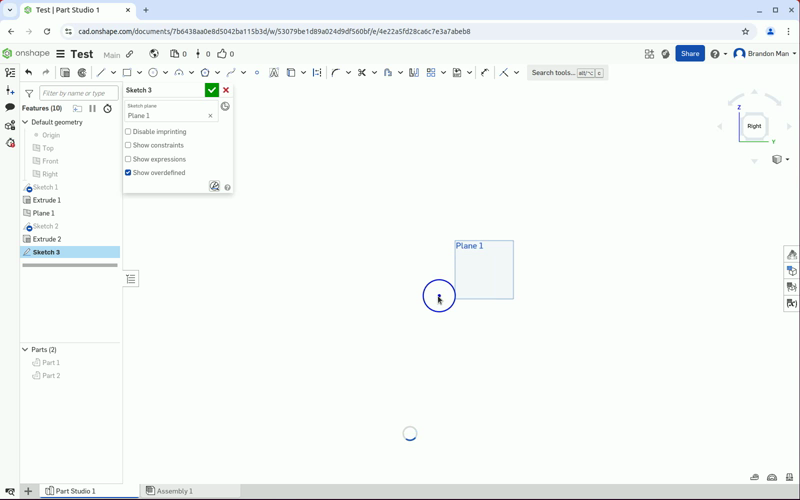
scroll(6)
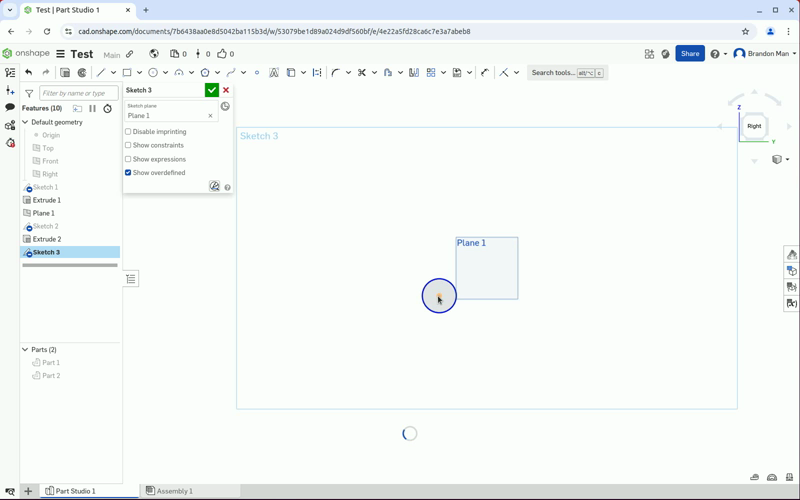
scroll(6)
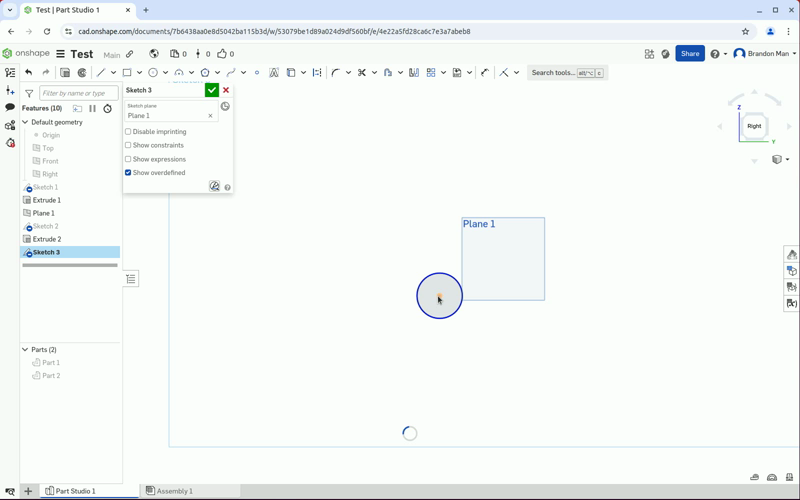
scroll(6)
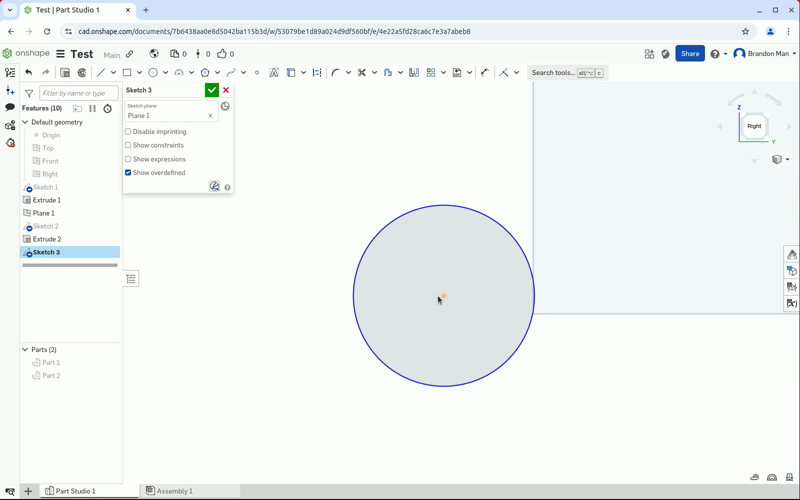
click(438, 295)
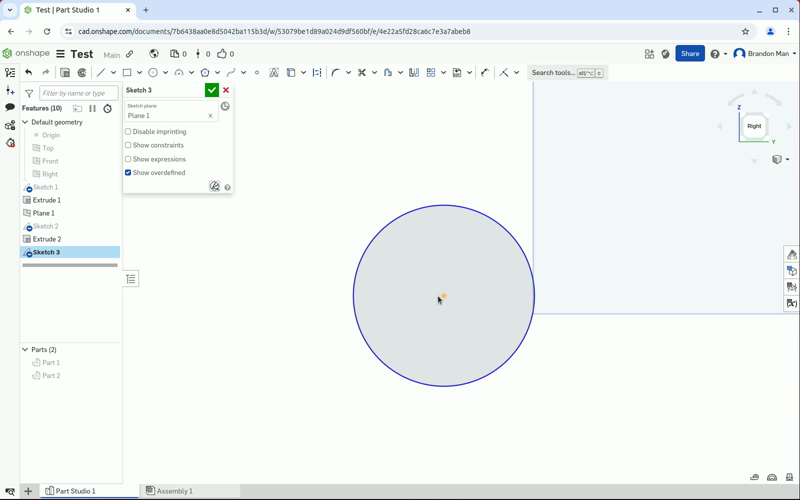
scroll(-6)
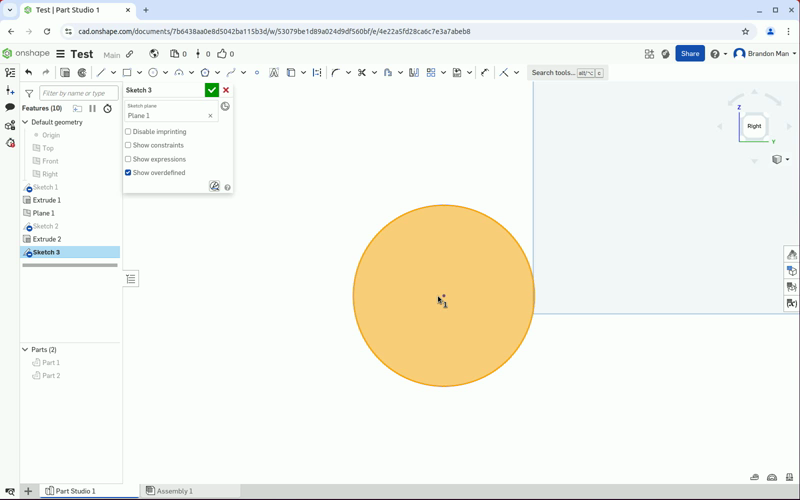
scroll(-6)
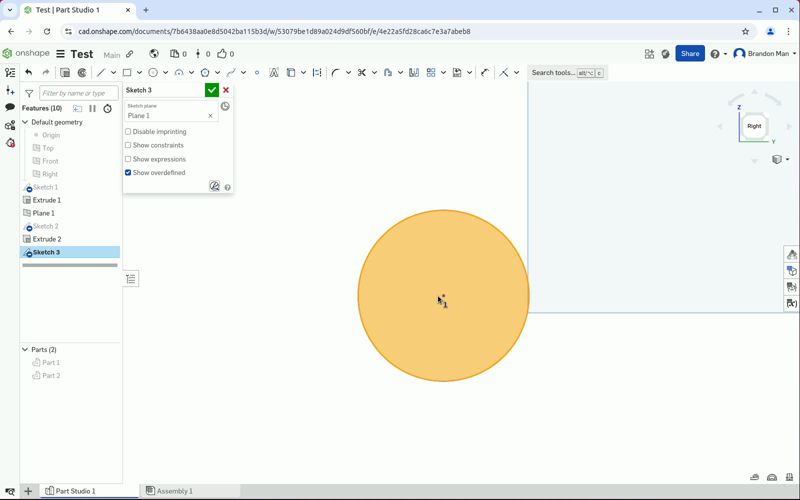
scroll(-6)
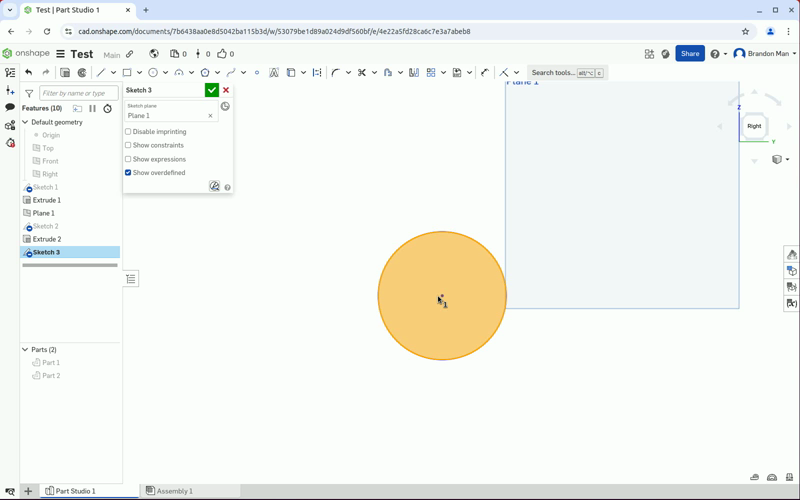
scroll(-6)
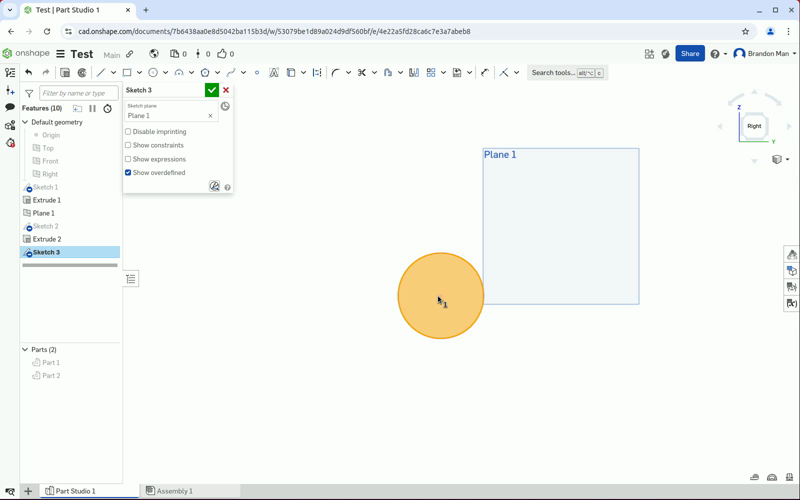
scroll(-6)
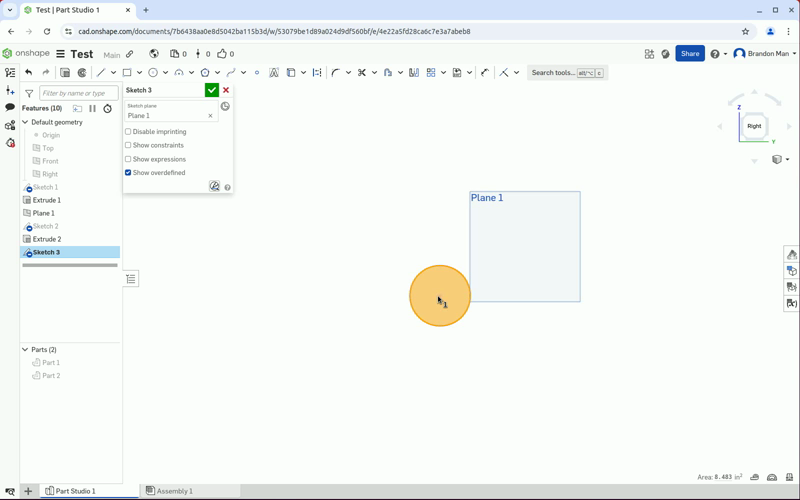
scroll(-6)
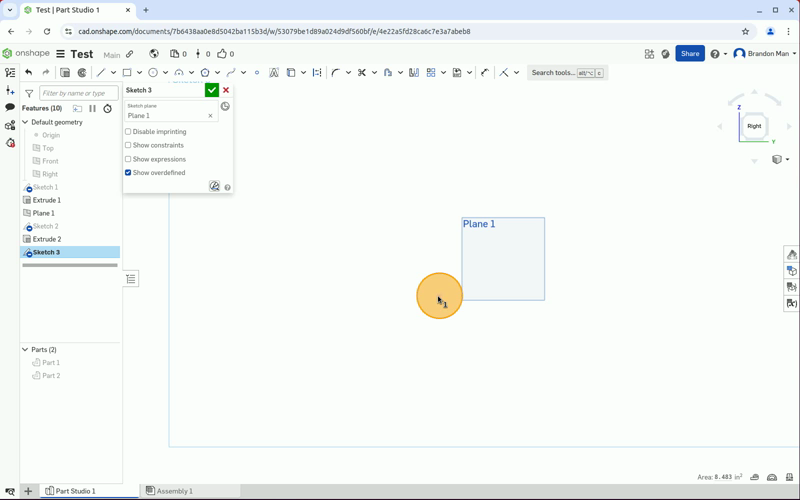
scroll(-6)
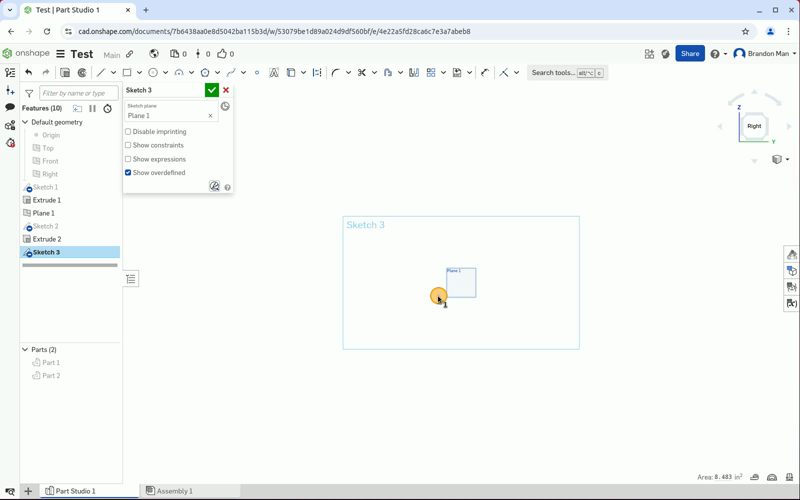
mouse_move(73, 352)
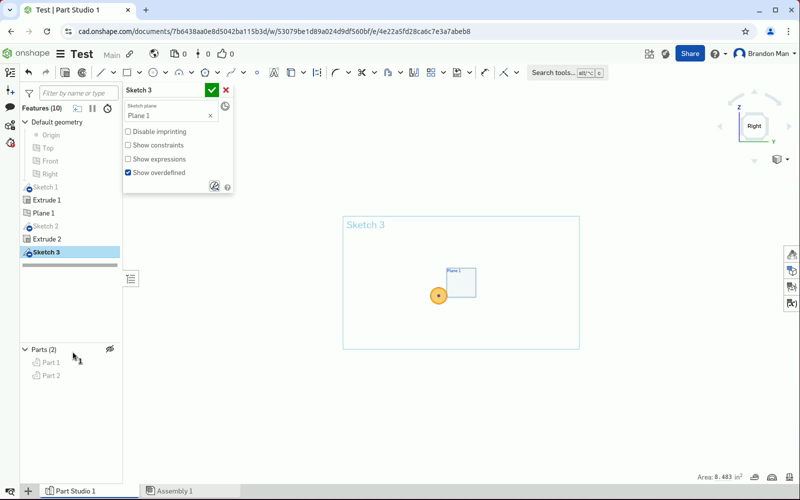
key(shift+y)
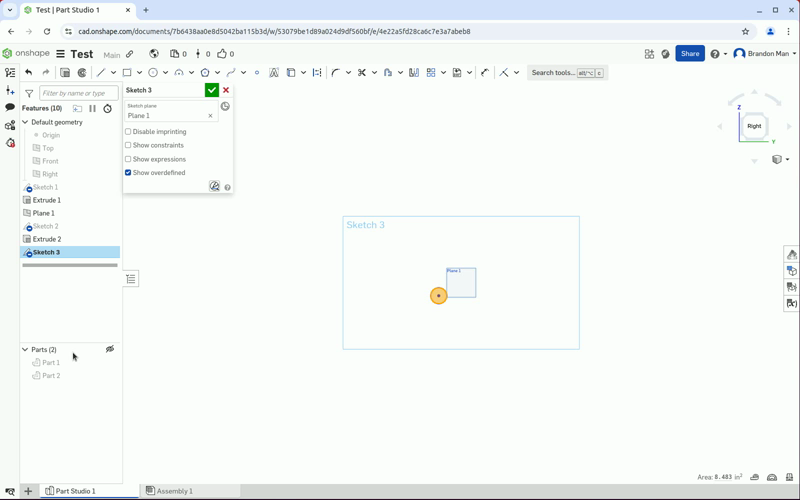
key(shift+e)
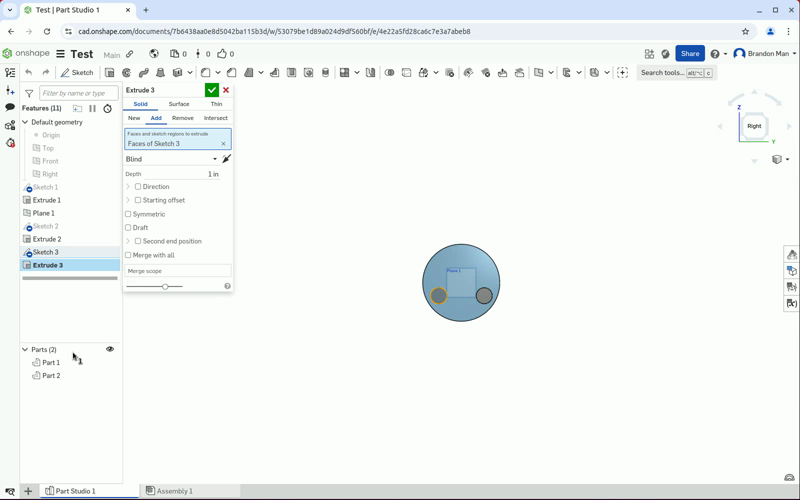
mouse_move(143, 106)
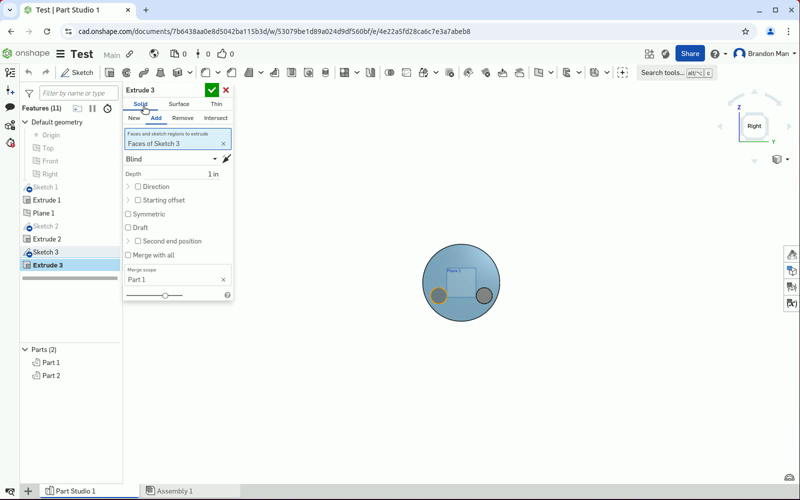
click(143, 106)
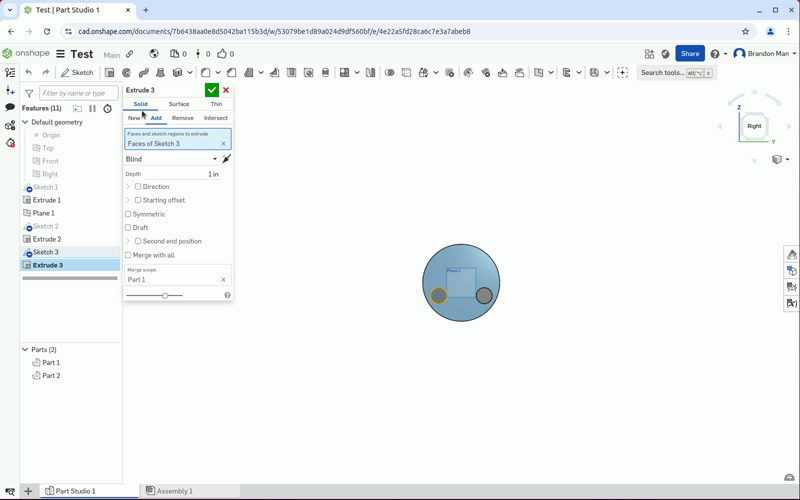
mouse_move(137, 120)
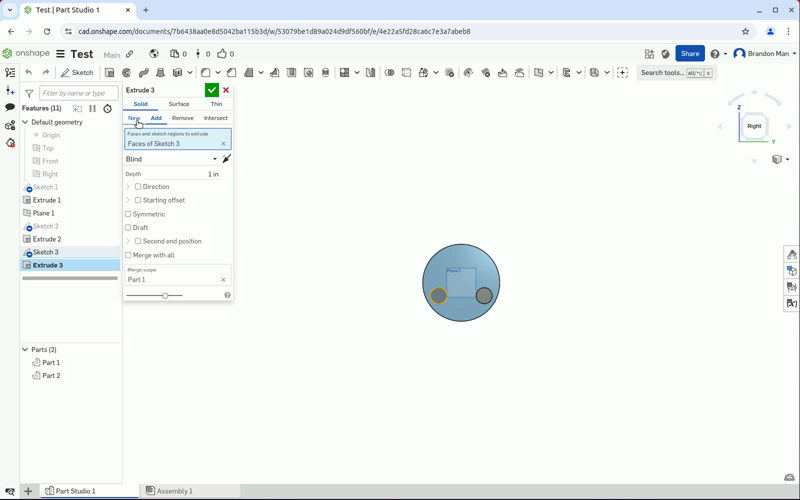
click(137, 120)
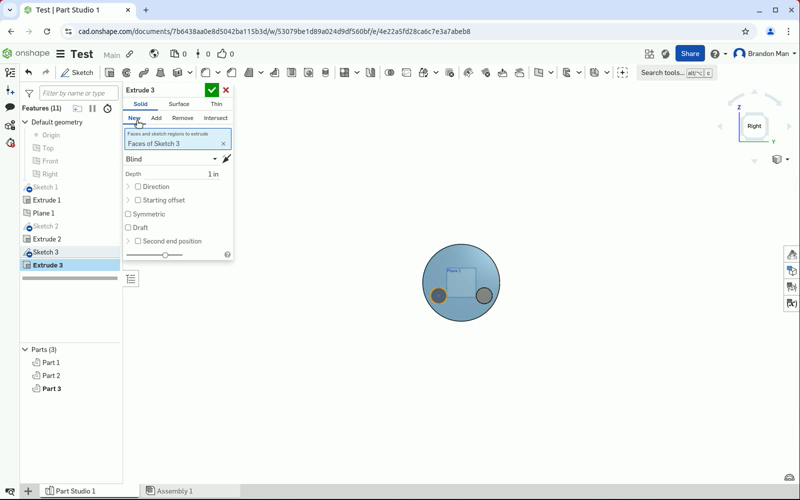
key(tab, 4)
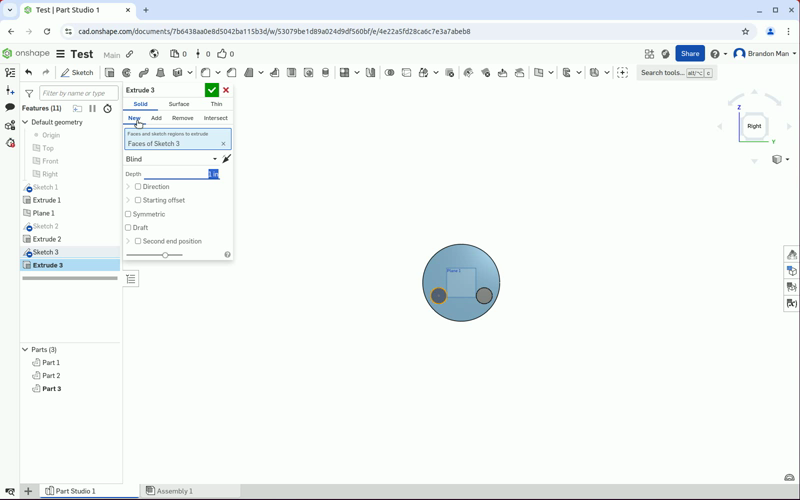
text(11.554)
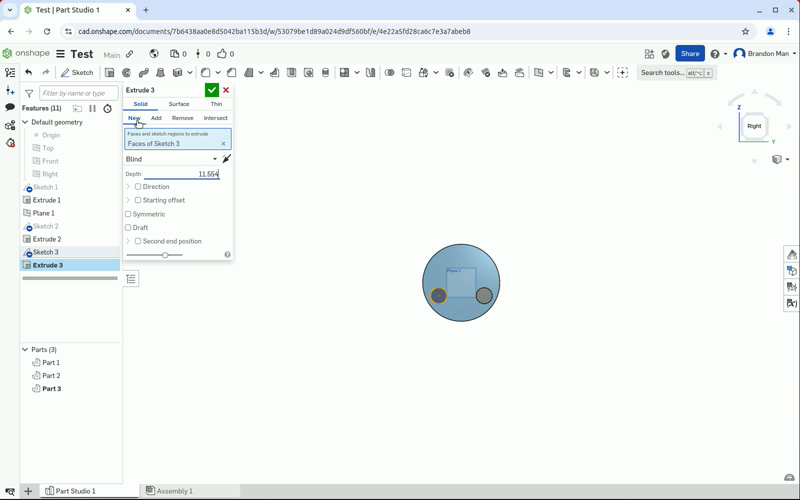
key(enter)
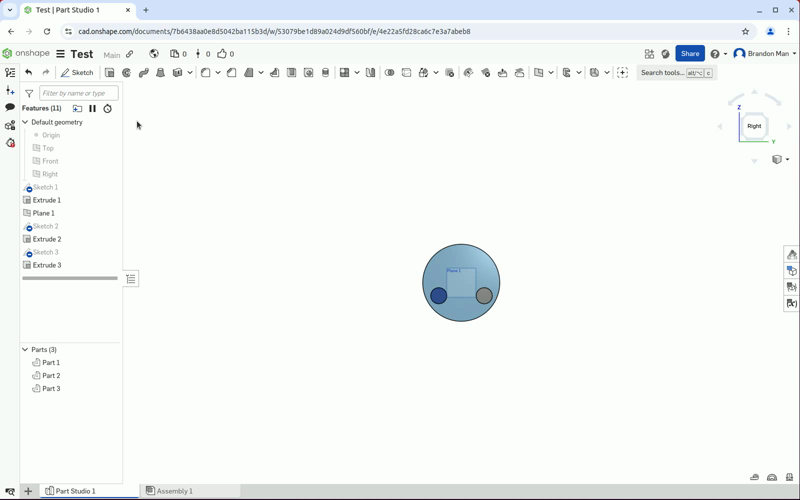
key(shift+h)
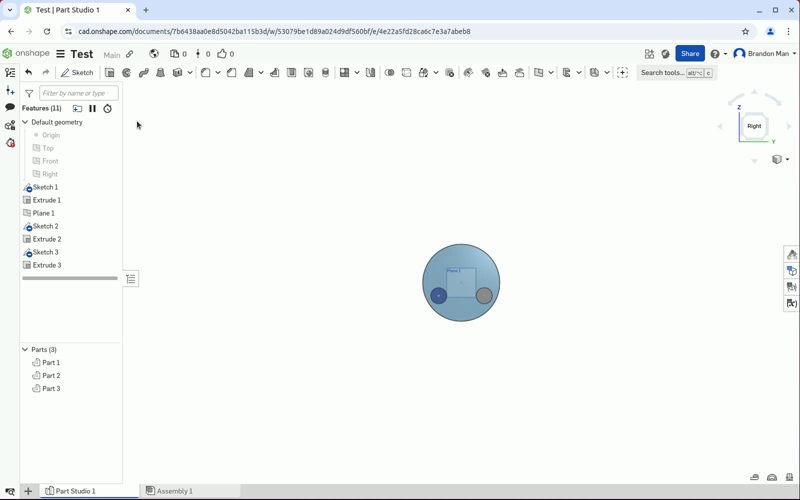
key(shift+h)
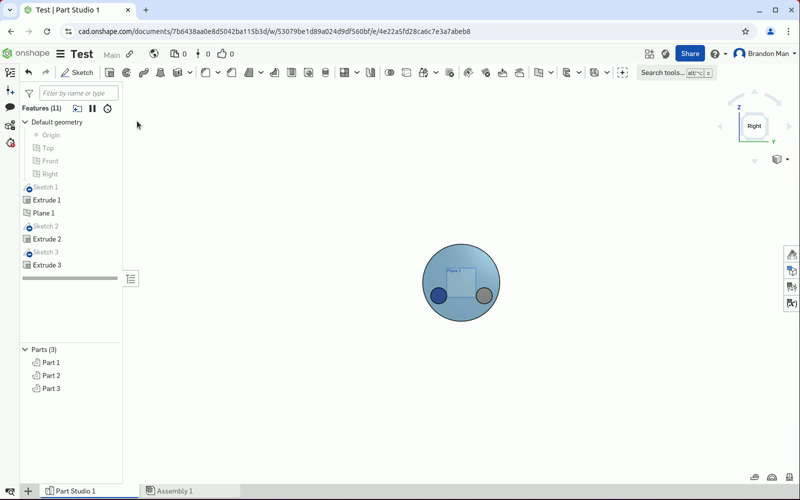
mouse_move(73, 189)
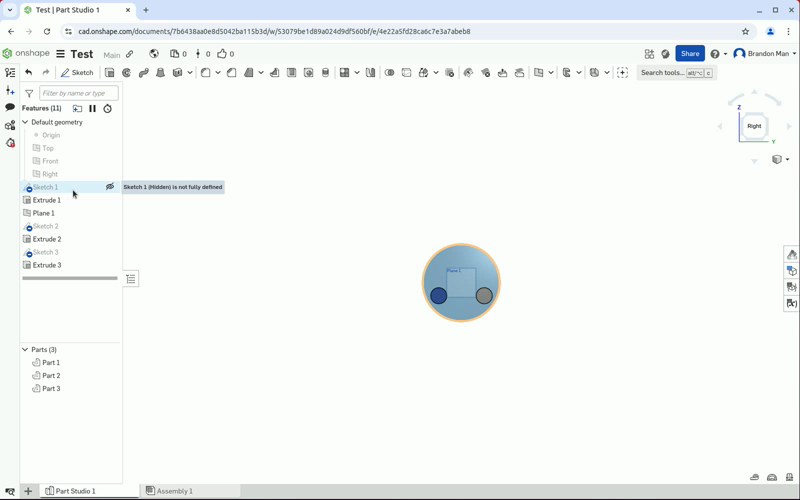
click(73, 189)
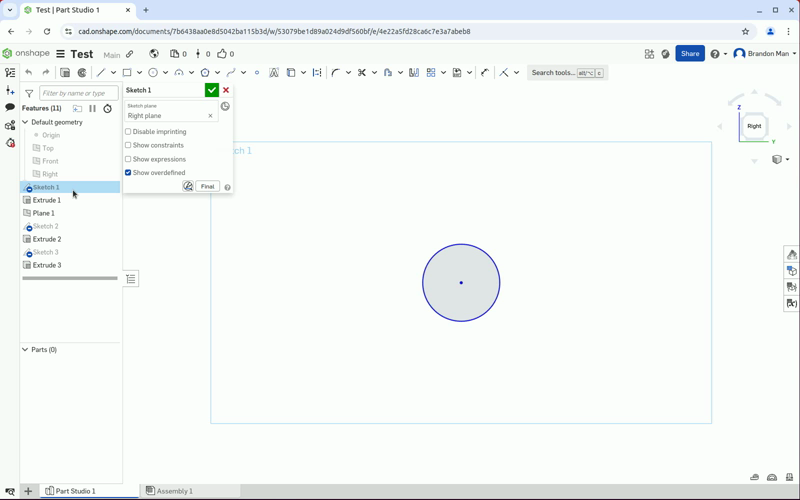
mouse_move(229, 92)
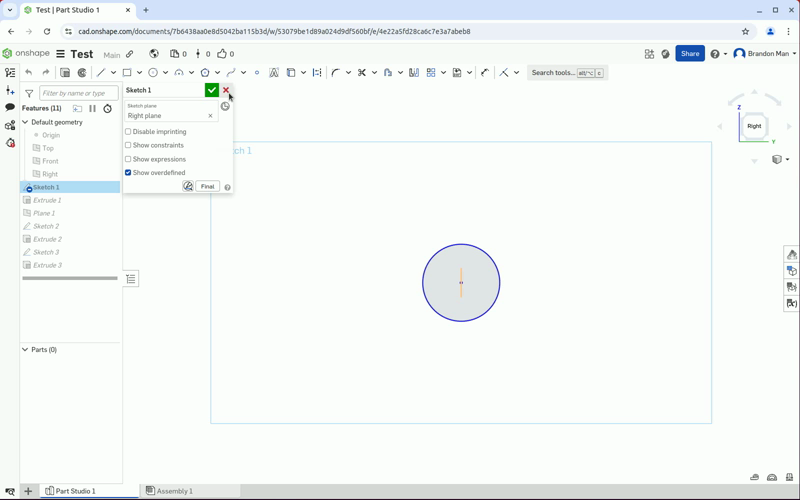
click(229, 92)
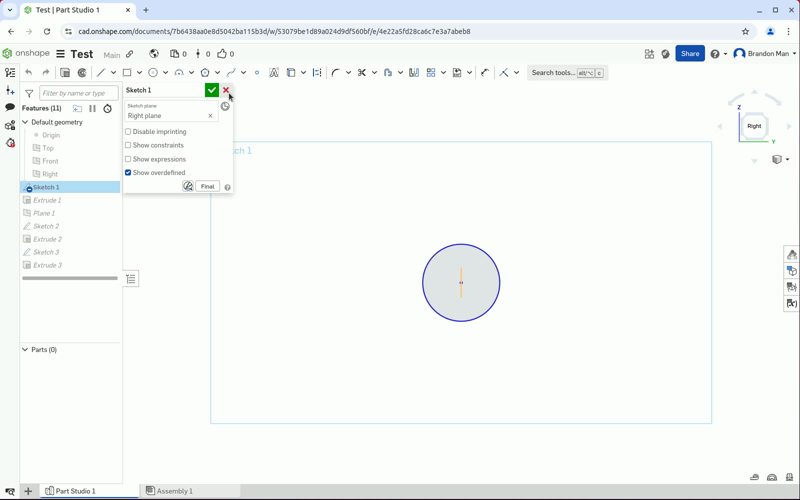
key(shift+s)
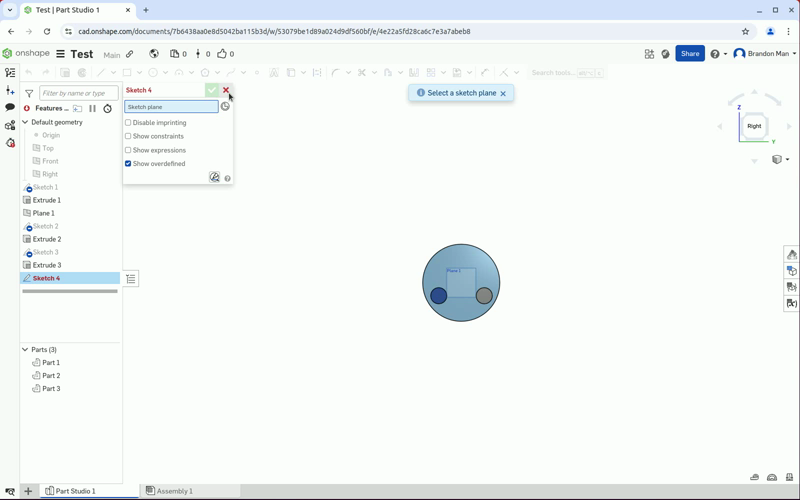
mouse_move(73, 215)
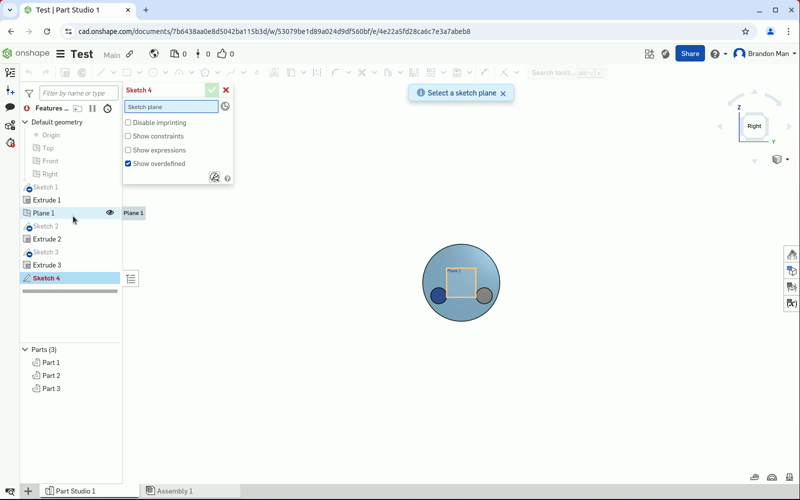
click(73, 215)
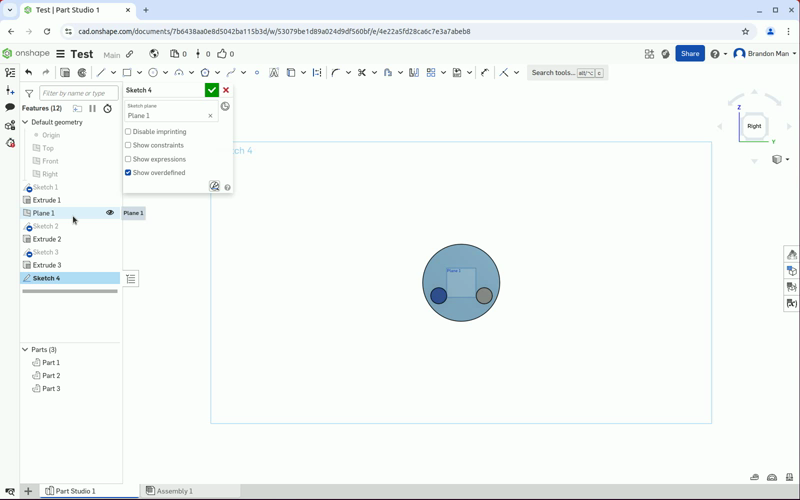
mouse_move(73, 352)
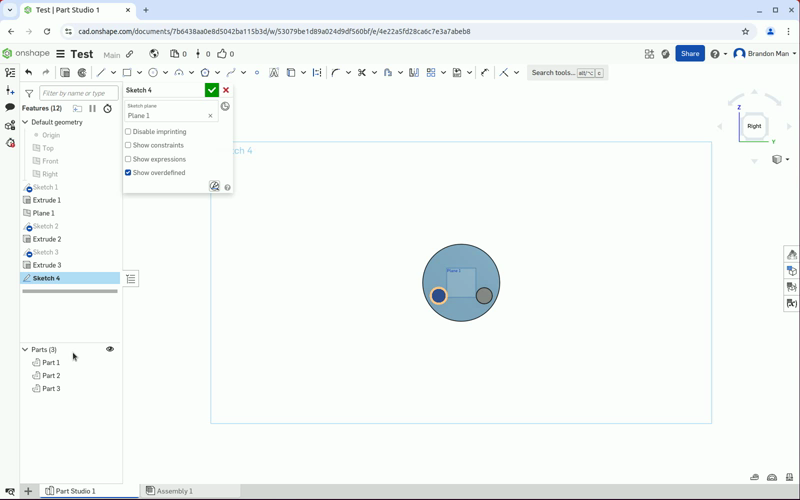
key(y)
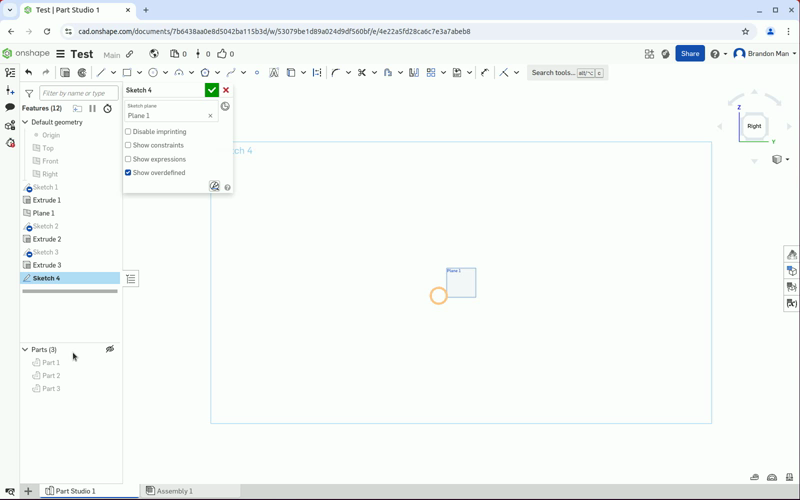
key(l)
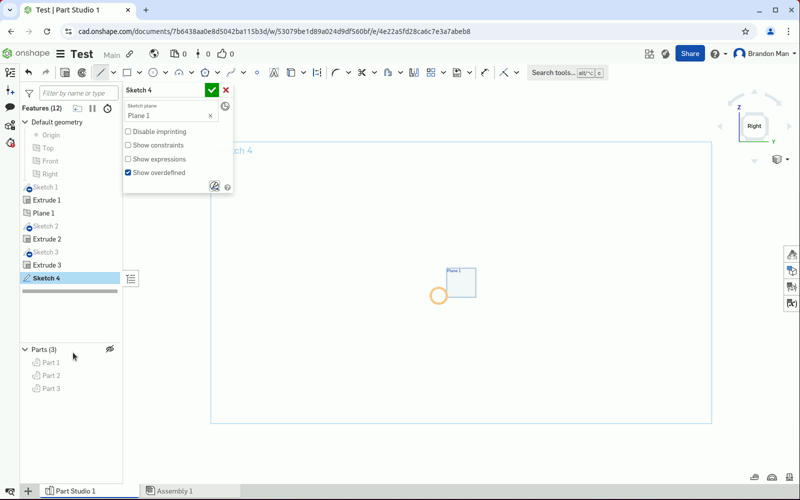
key_down(shift)
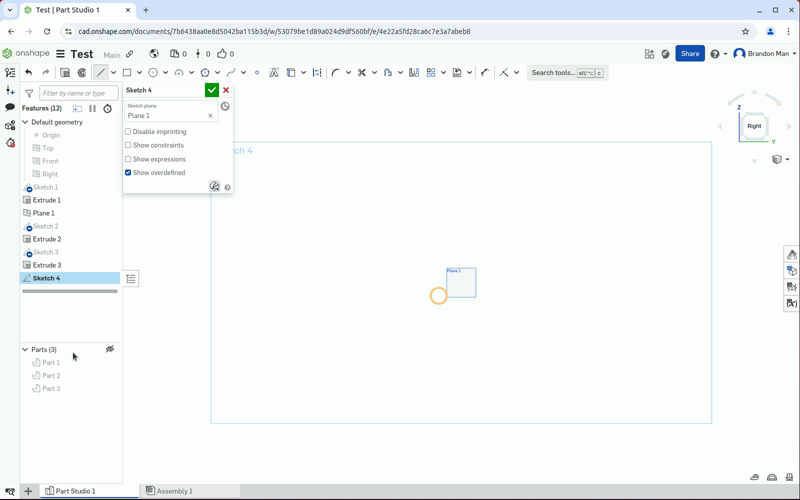
mouse_move(460, 264)
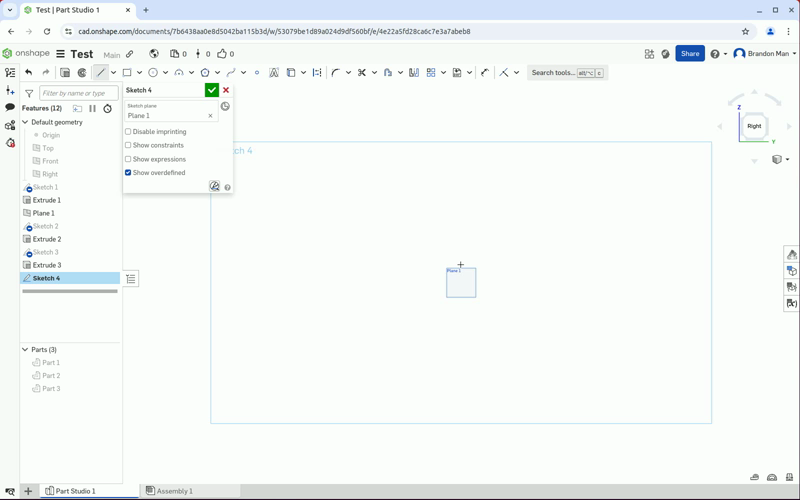
click(460, 264)
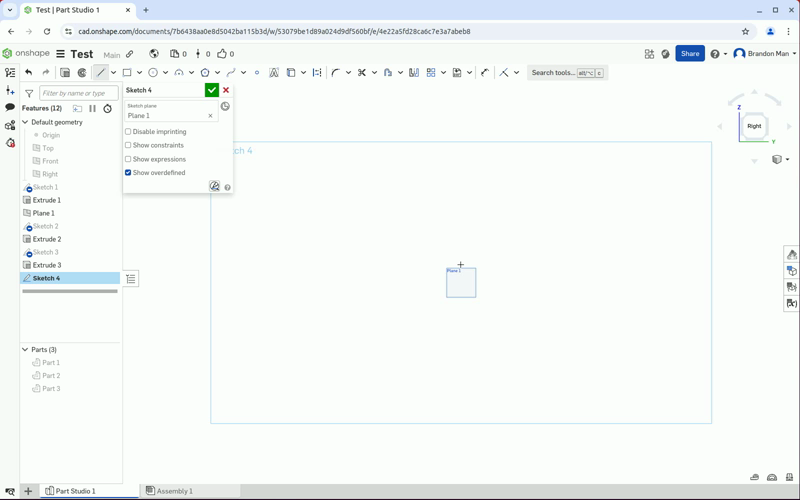
key_up(shift)
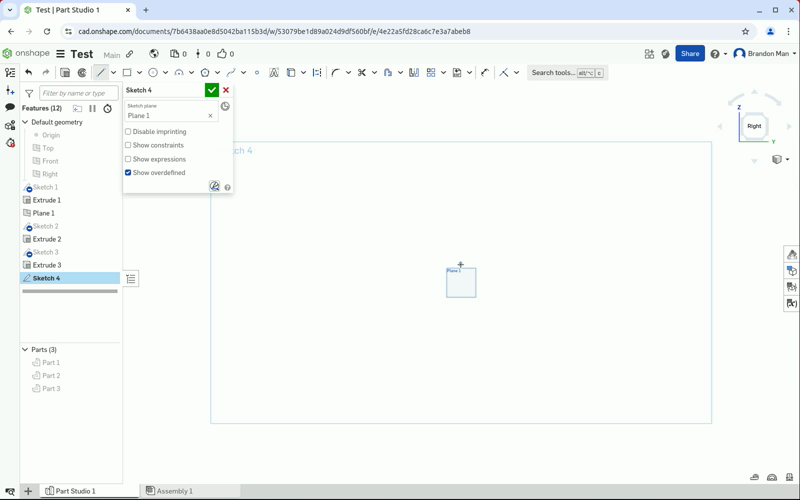
key_down(shift)
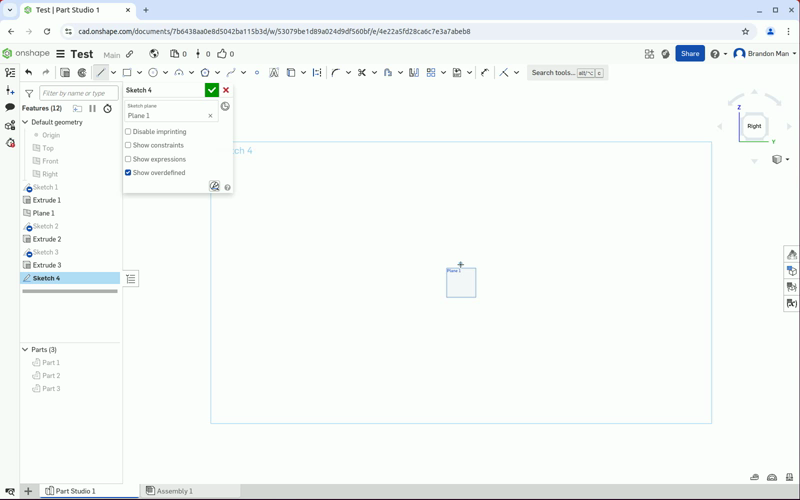
mouse_move(490, 264)
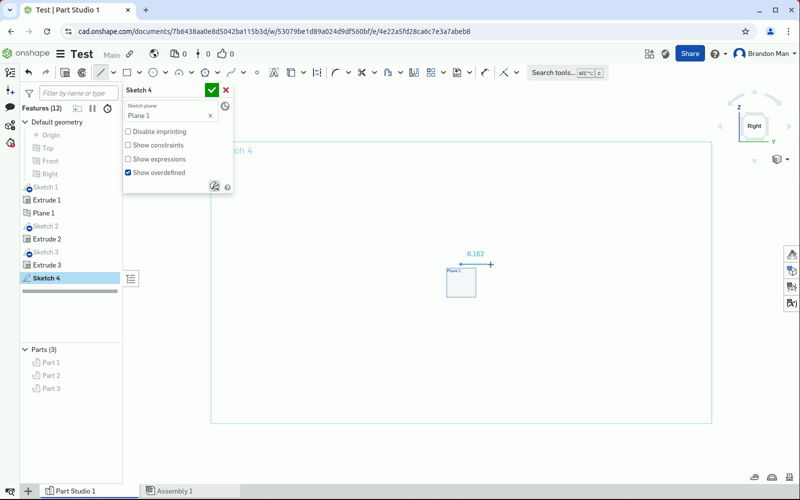
mouse_move(460, 255)
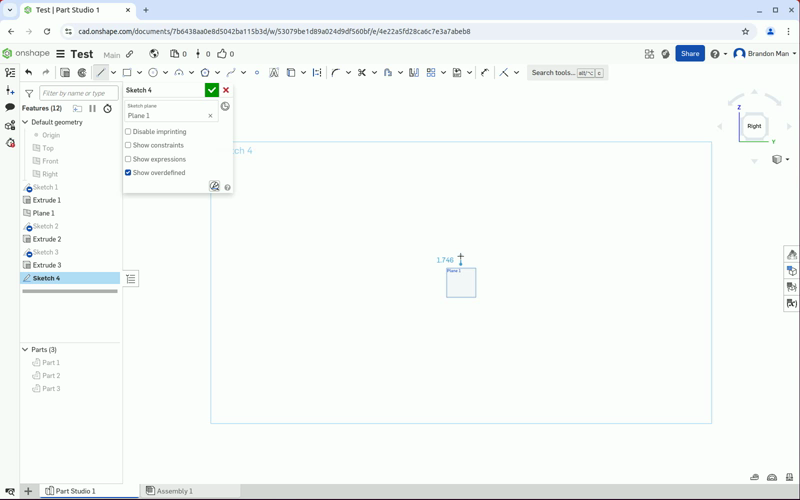
click(460, 255)
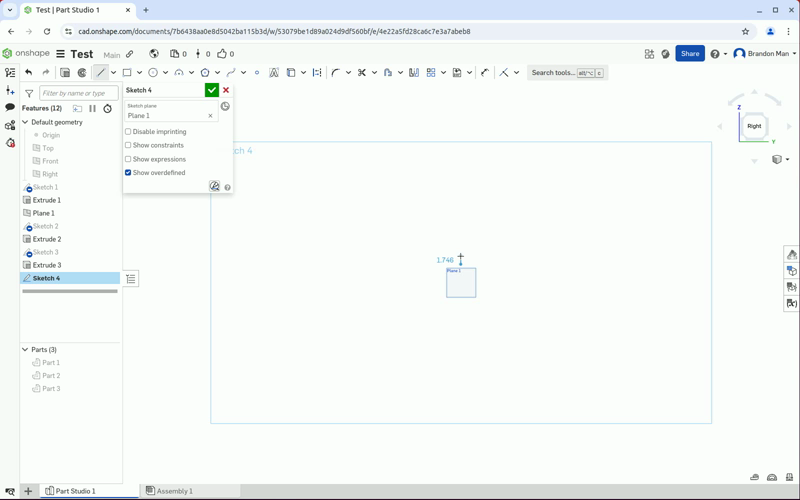
key_up(shift)
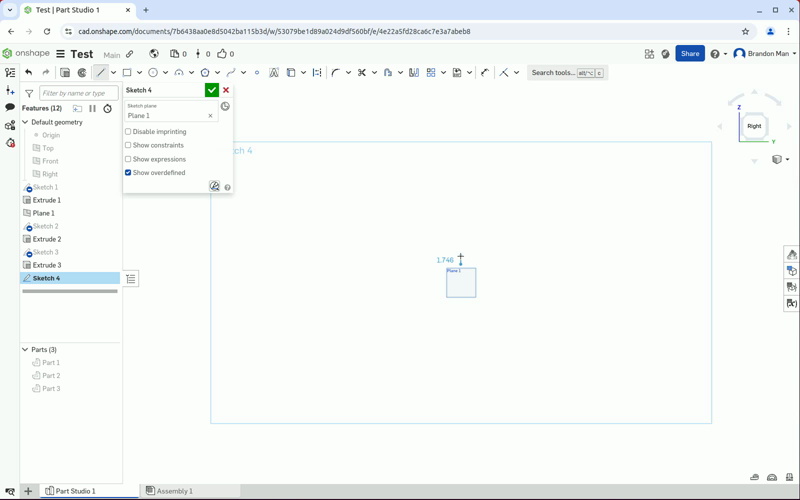
key_down(shift)
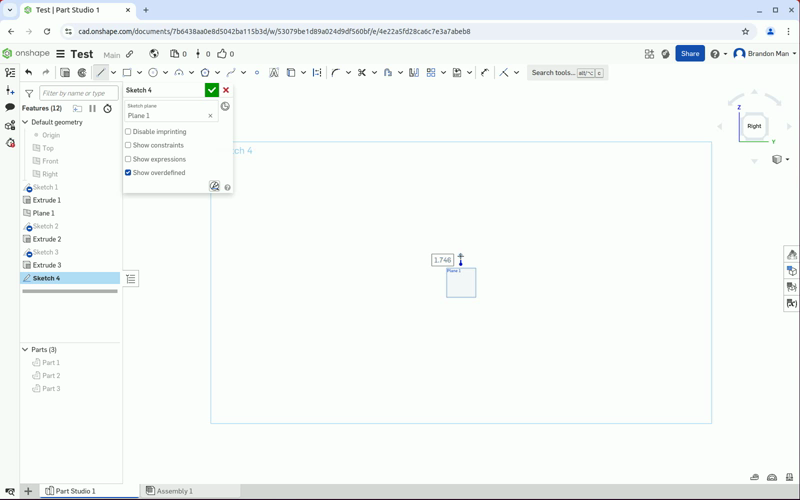
mouse_move(490, 255)
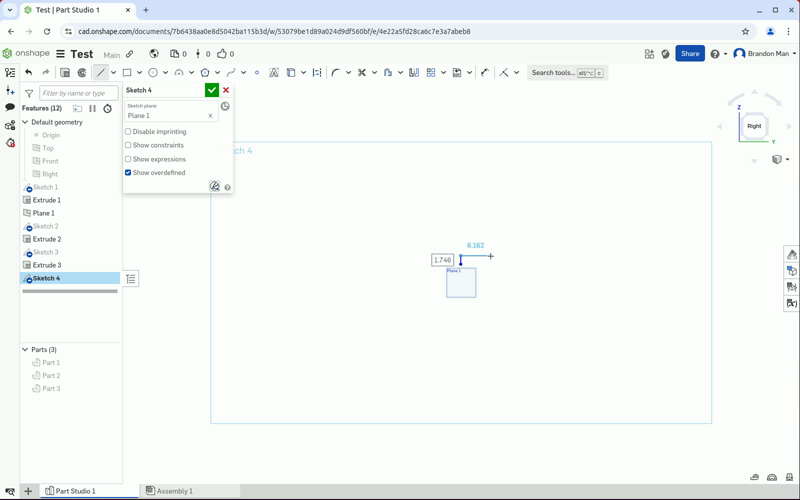
mouse_move(468, 255)
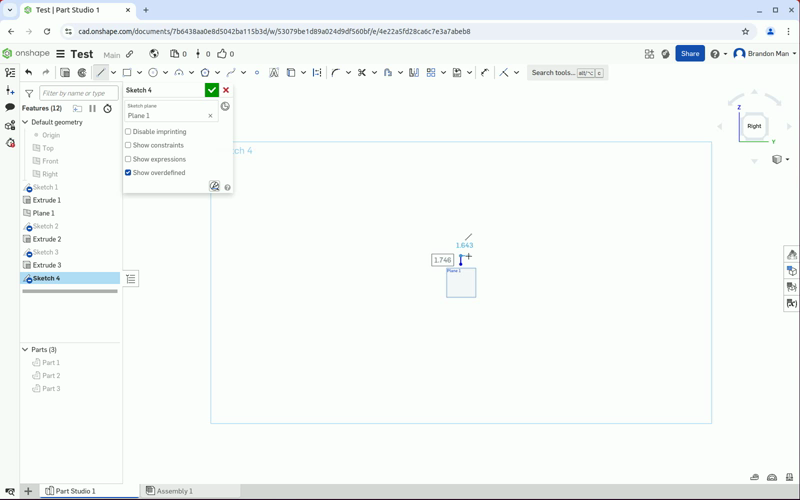
click(468, 255)
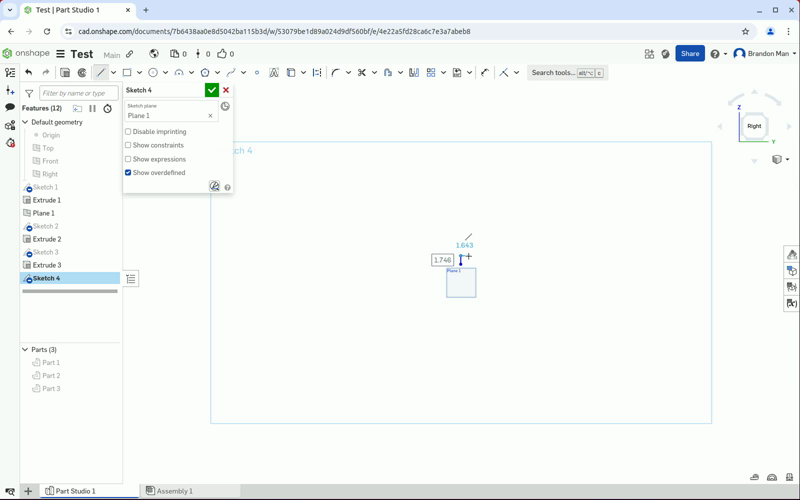
key_up(shift)
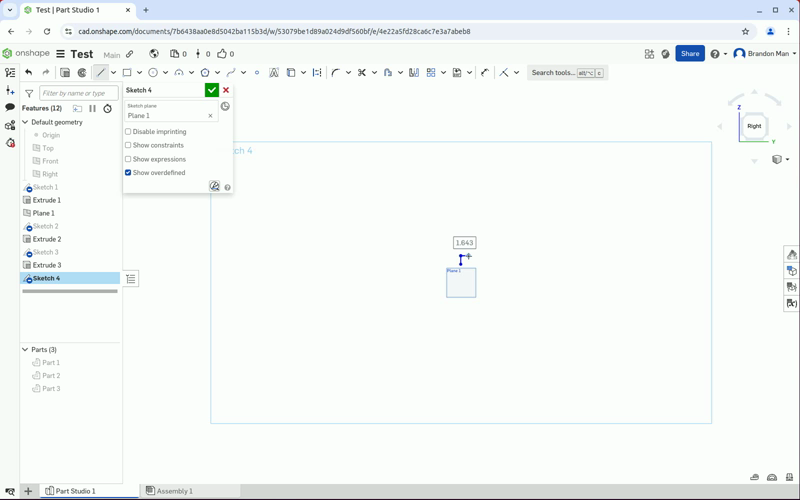
key(esc)
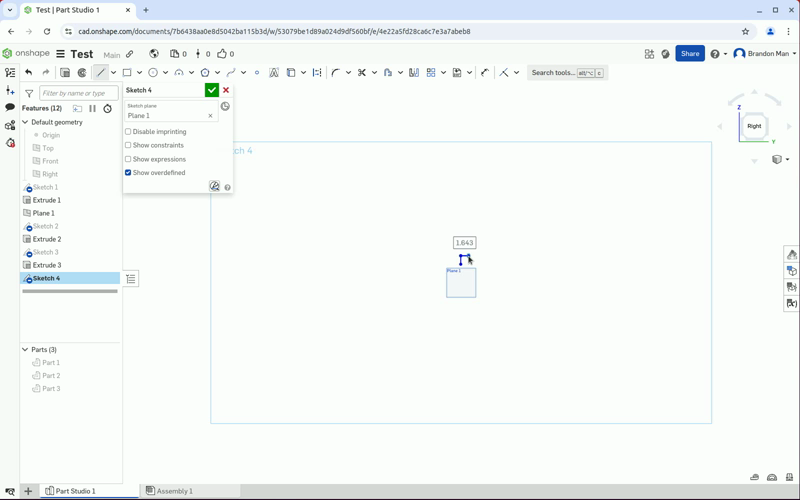
key(a)
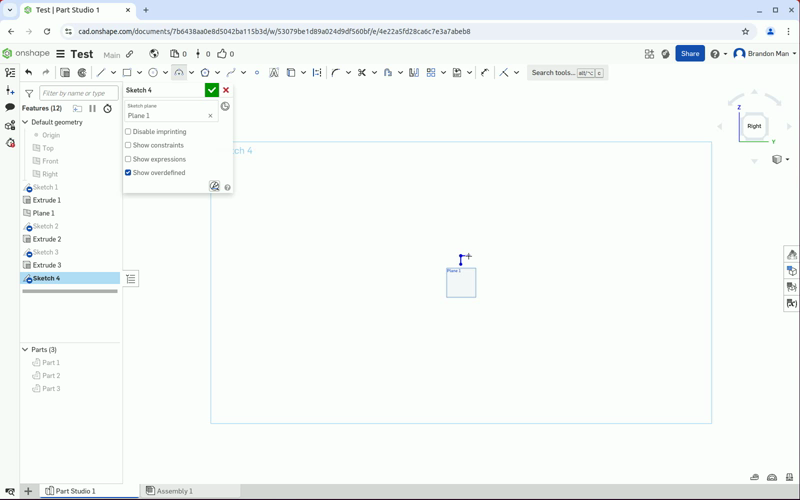
mouse_move(468, 255)
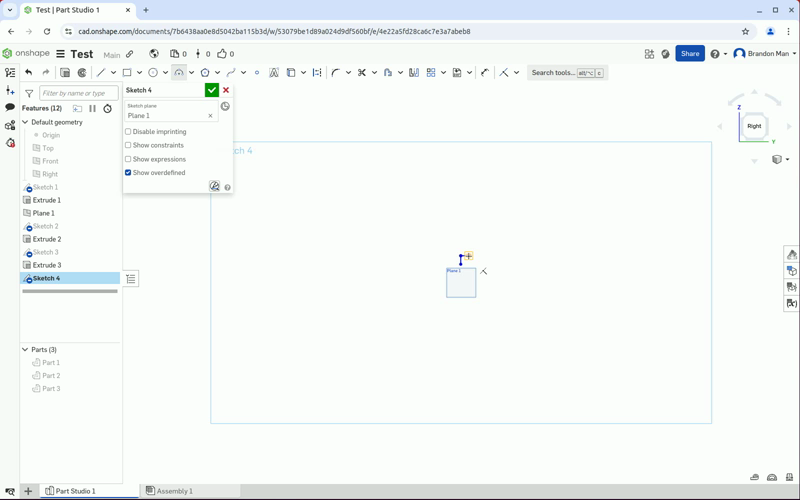
click(468, 255)
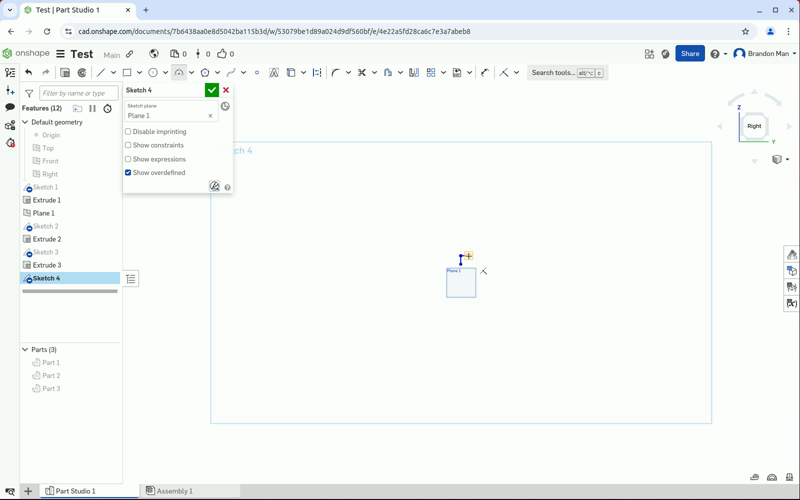
mouse_move(460, 264)
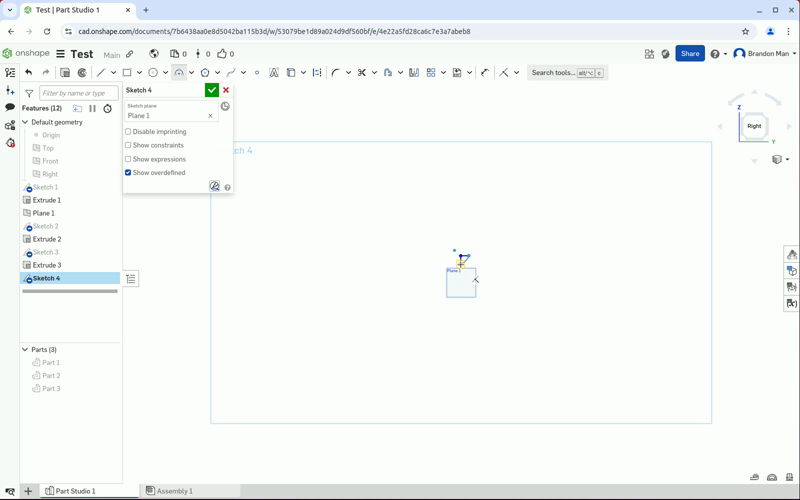
click(460, 264)
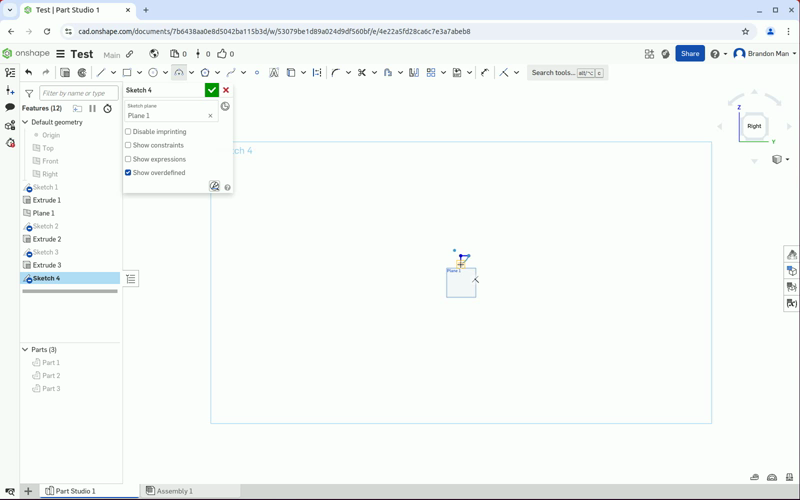
key_down(shift)
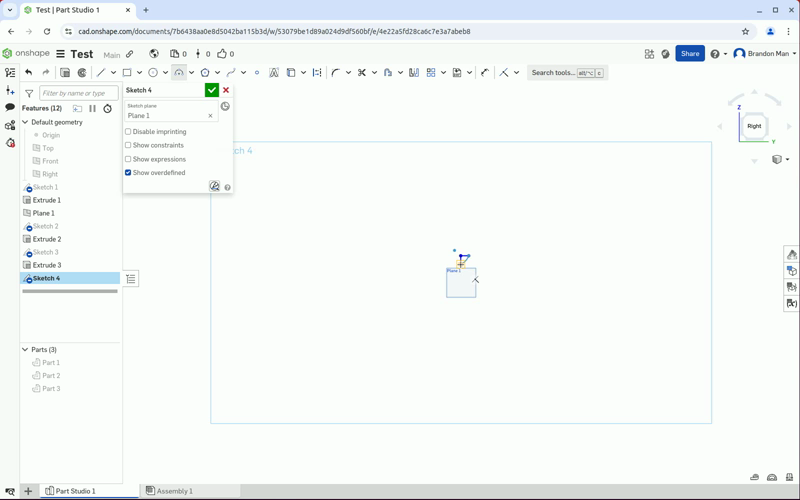
mouse_move(455, 250)
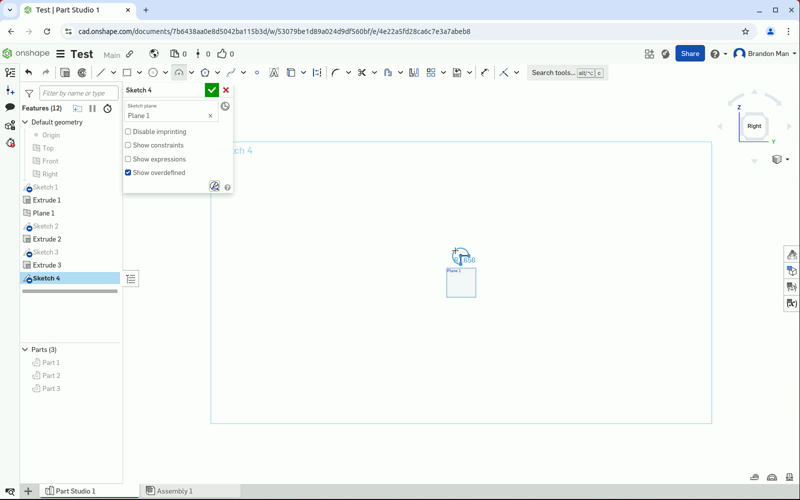
click(455, 250)
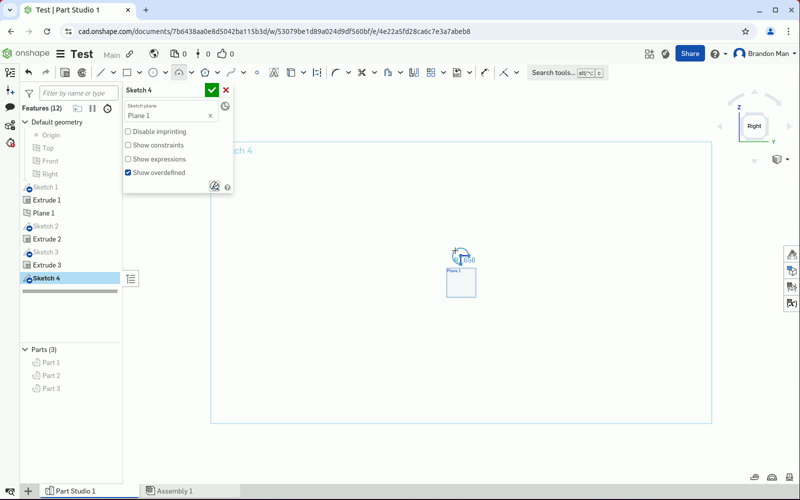
key_up(shift)
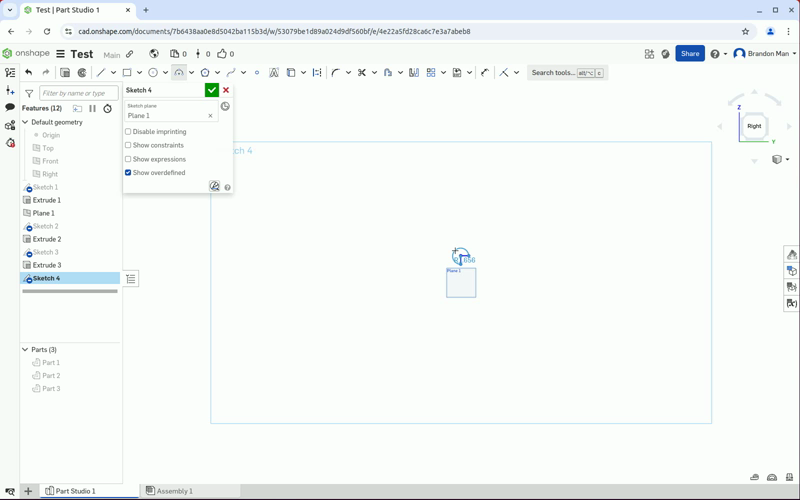
key(esc)
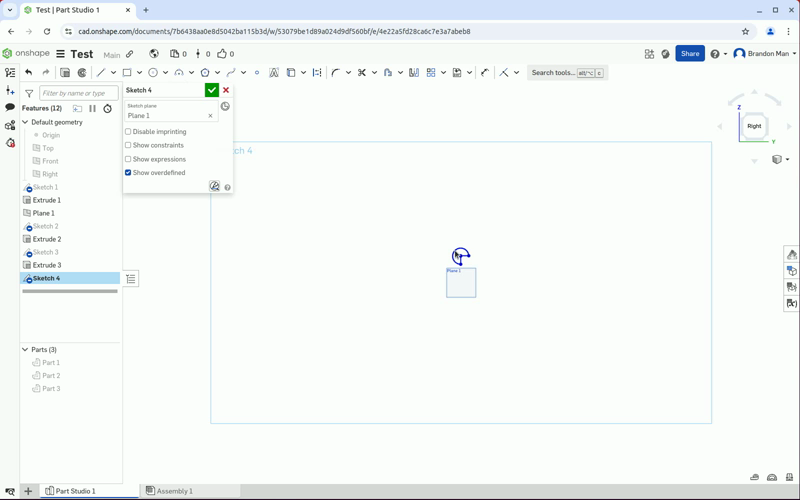
mouse_move(457, 261)
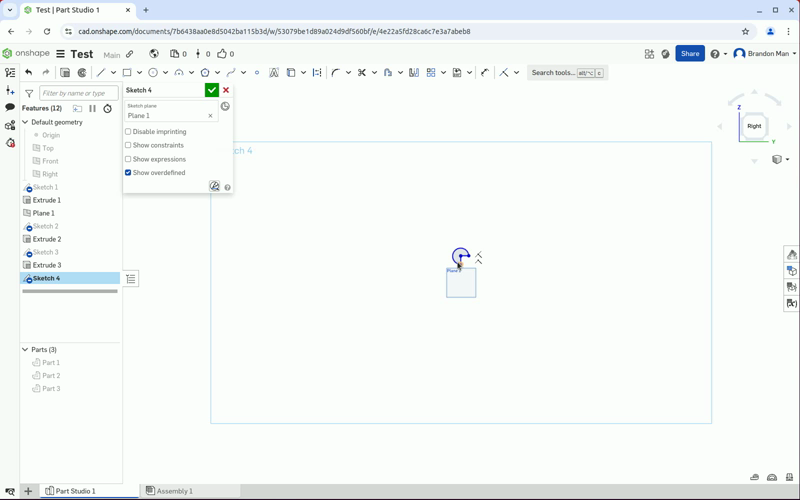
scroll(6)
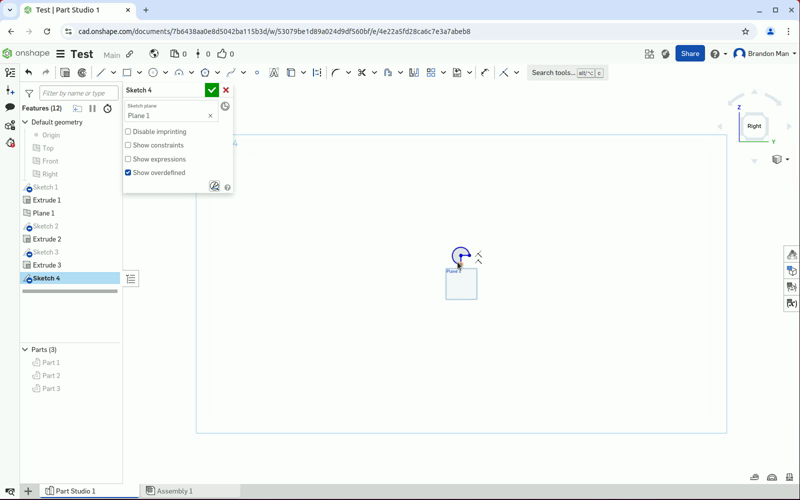
scroll(6)
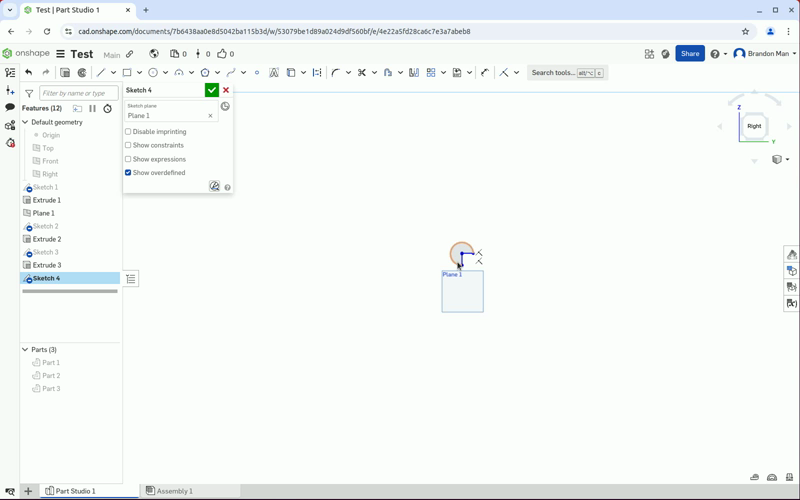
scroll(6)
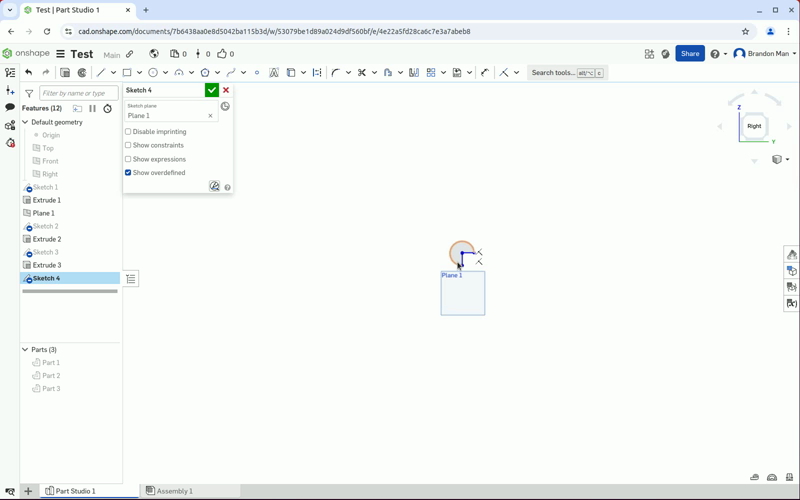
scroll(6)
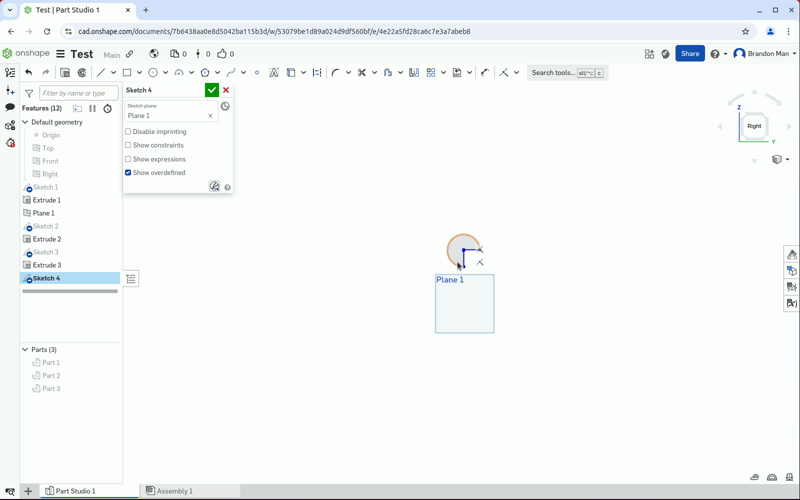
scroll(6)
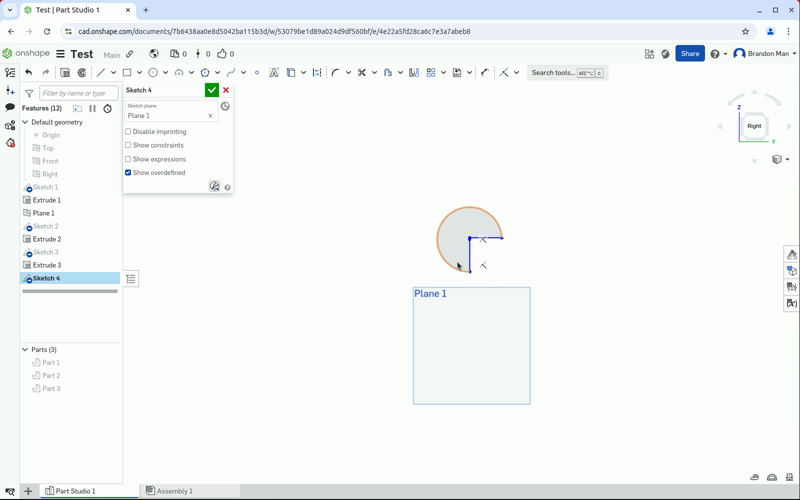
scroll(6)
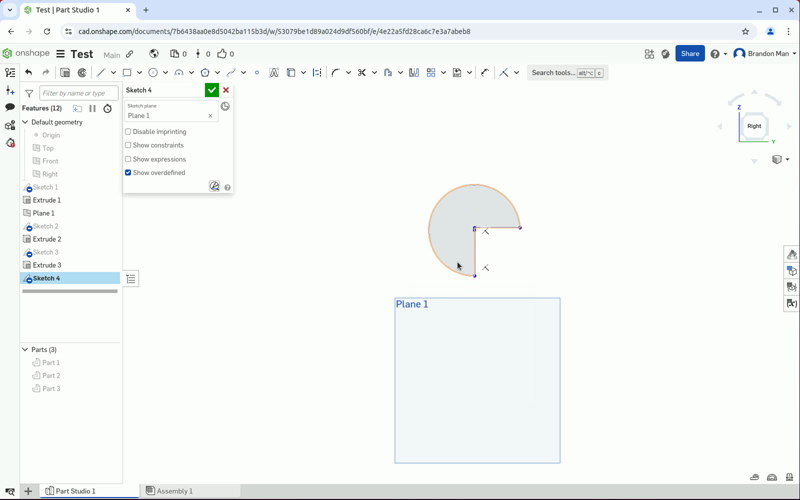
scroll(6)
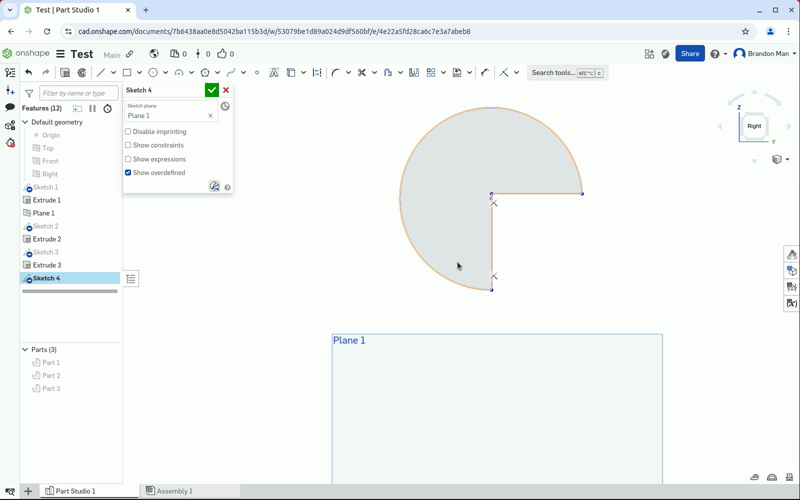
click(457, 261)
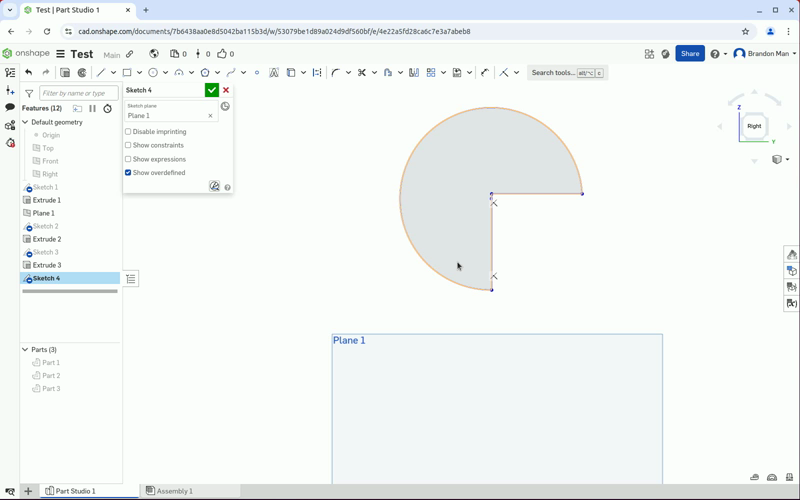
scroll(-6)
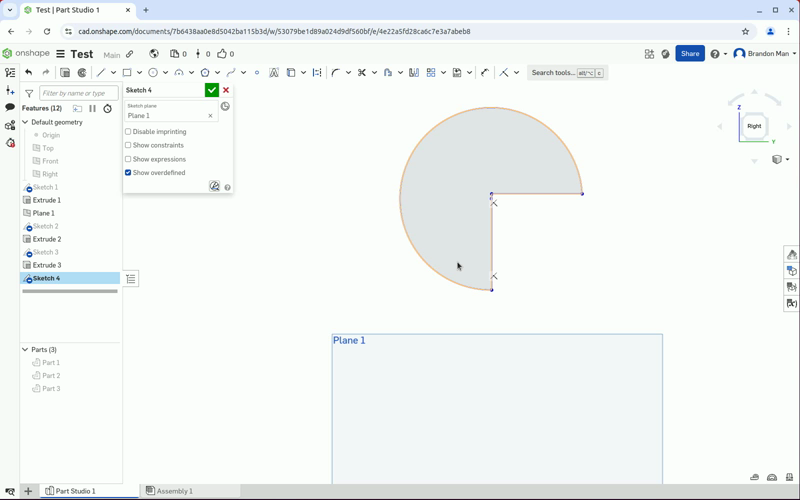
scroll(-6)
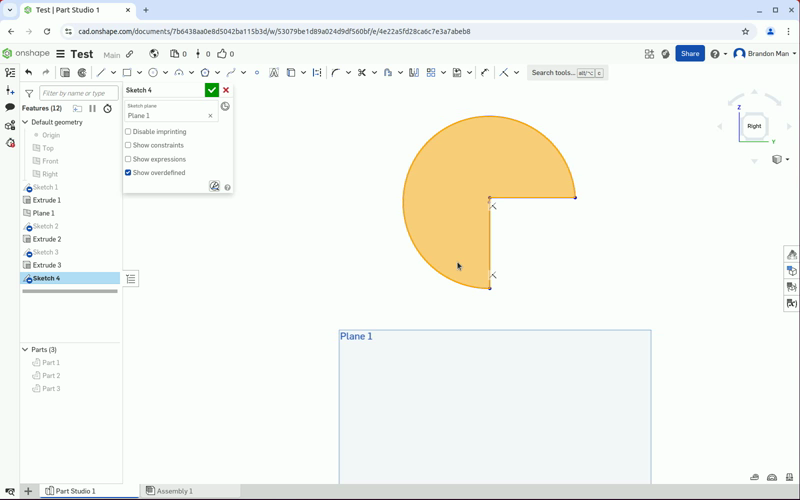
scroll(-6)
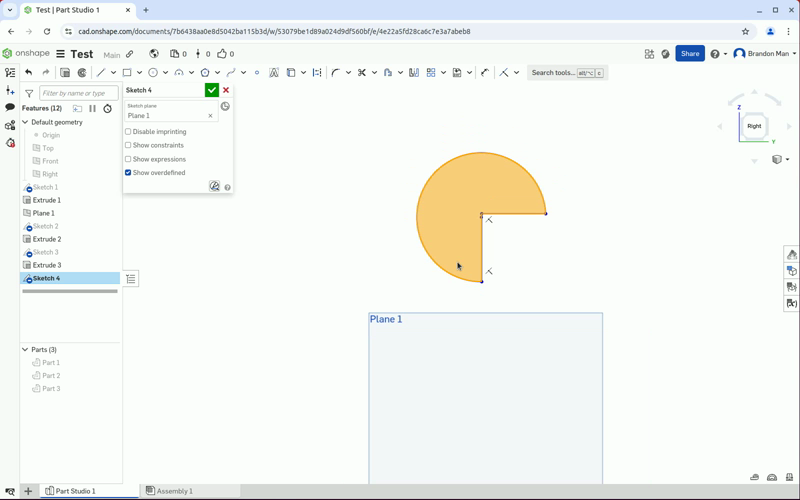
scroll(-6)
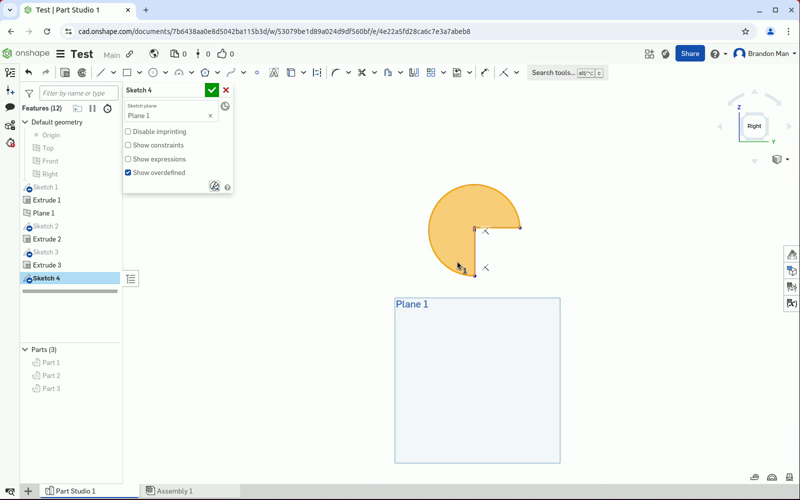
scroll(-6)
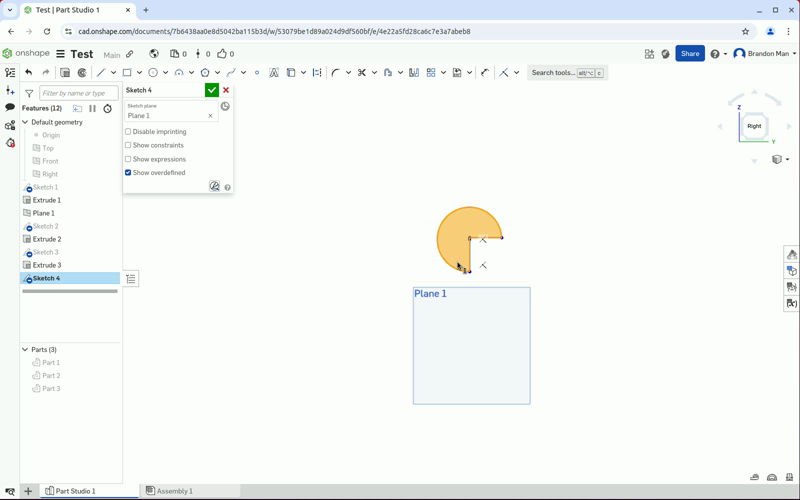
scroll(-6)
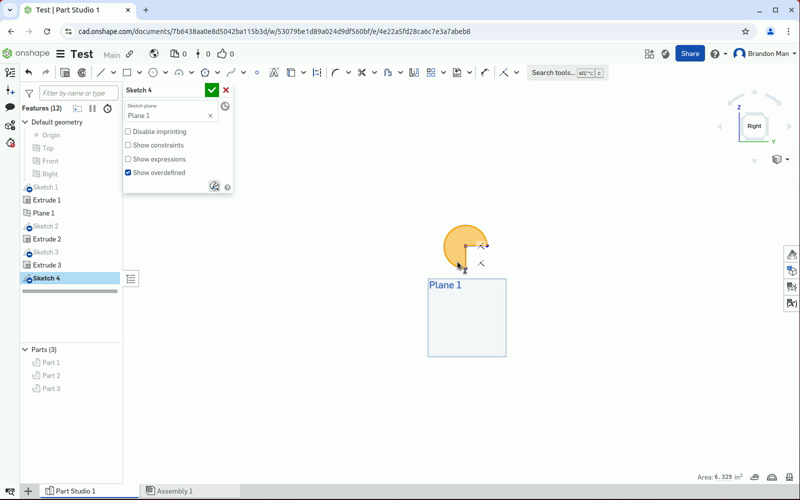
scroll(-6)
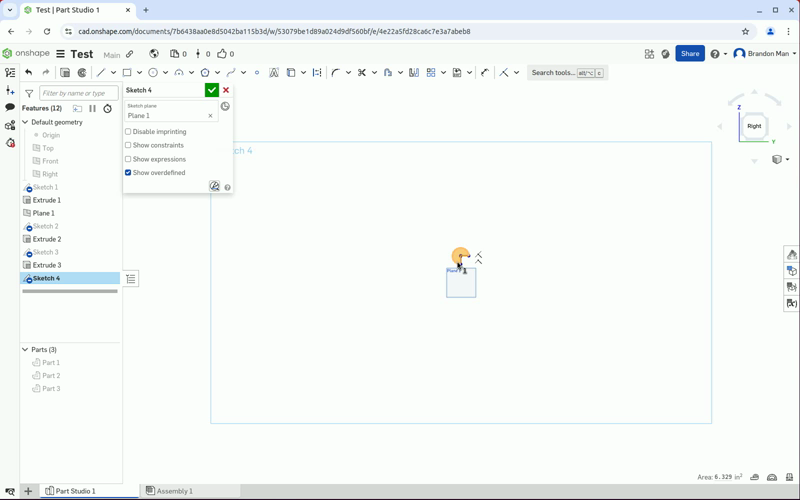
mouse_move(73, 352)
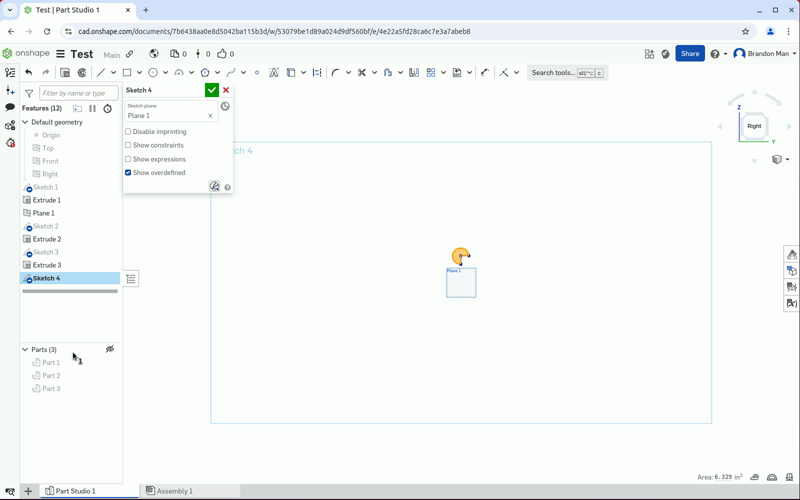
key(shift+y)
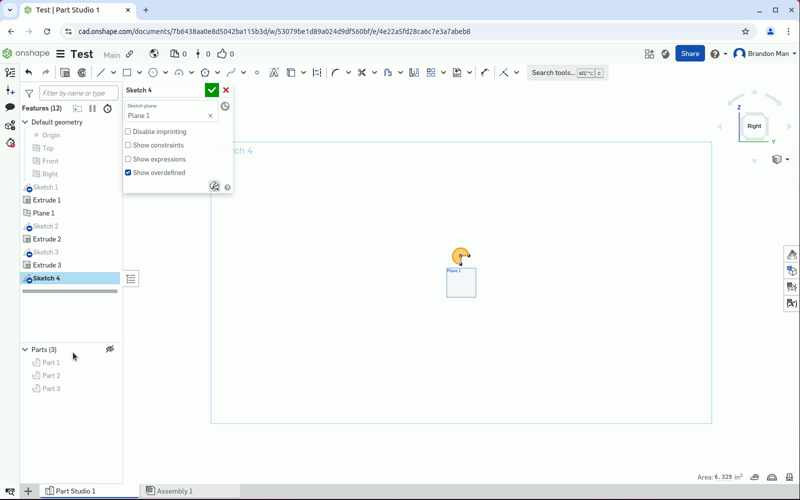
key(shift+e)
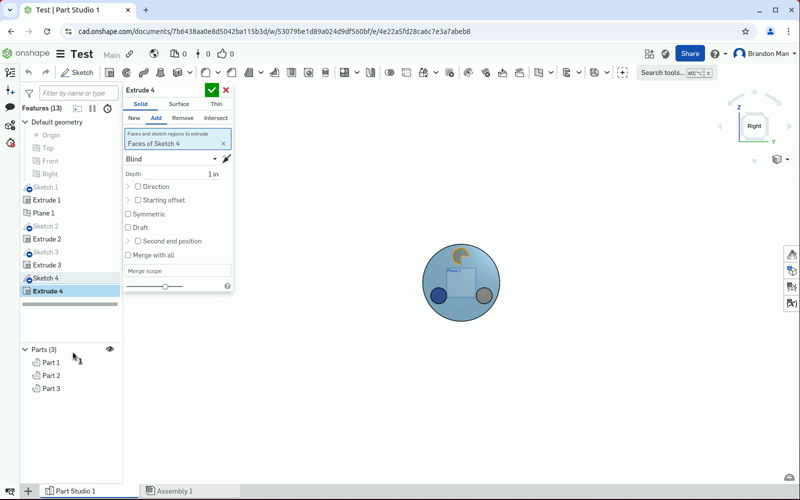
mouse_move(143, 106)
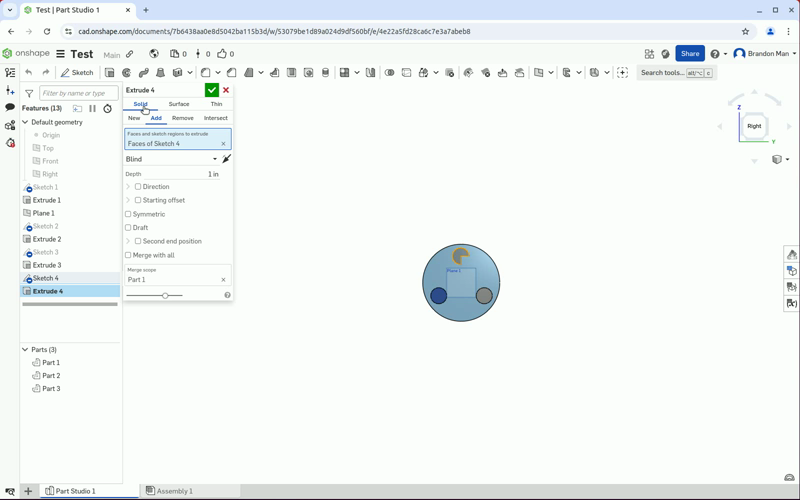
click(143, 106)
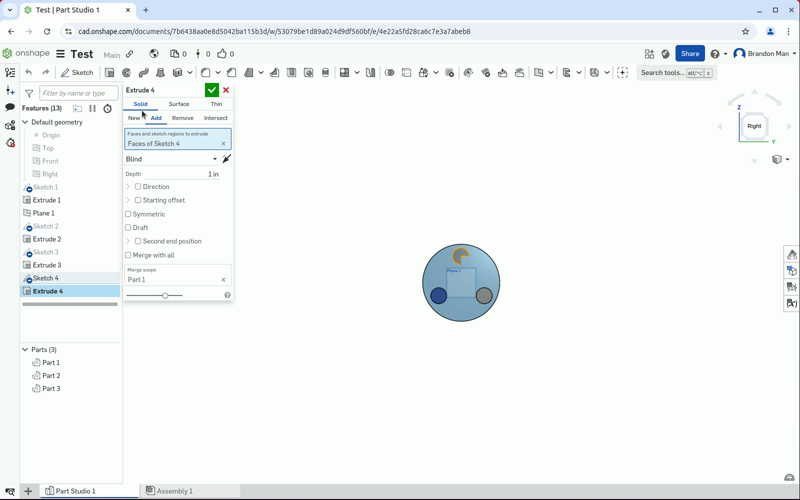
mouse_move(137, 120)
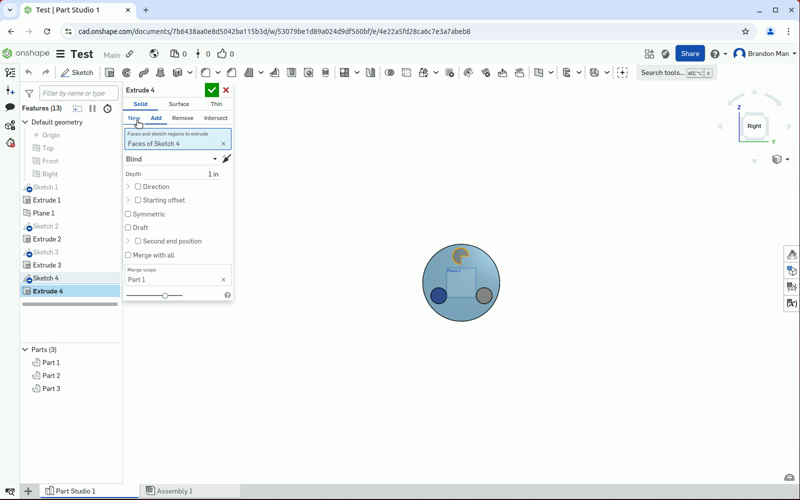
click(137, 120)
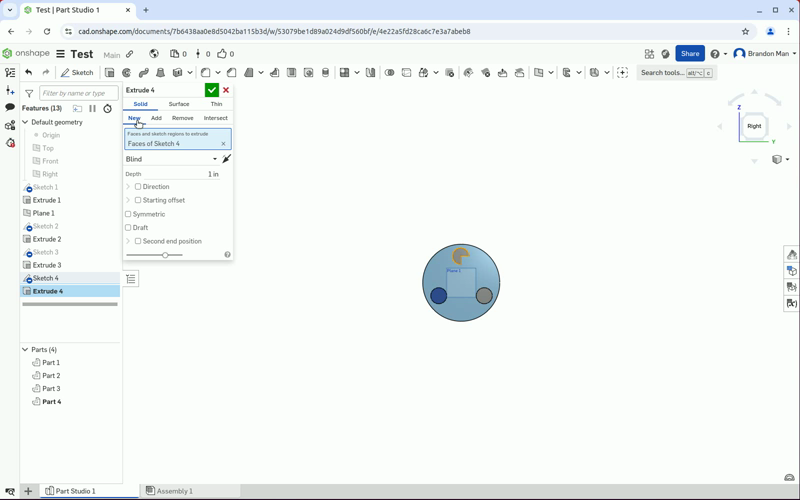
key(tab, 4)
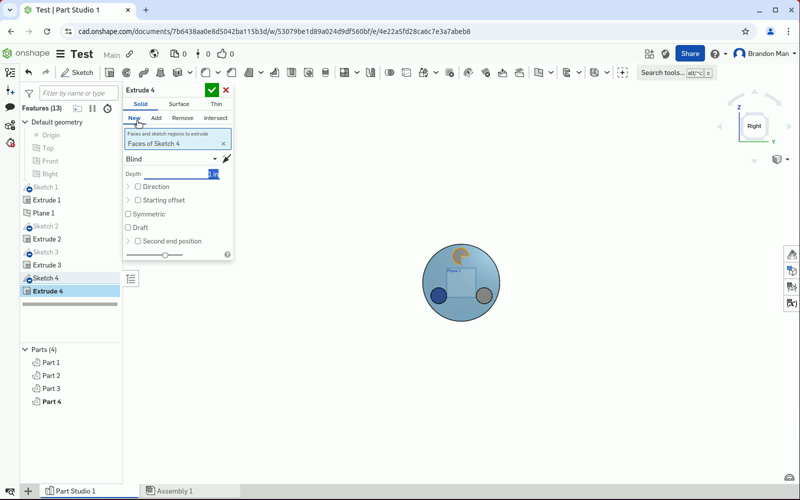
text(11.554)
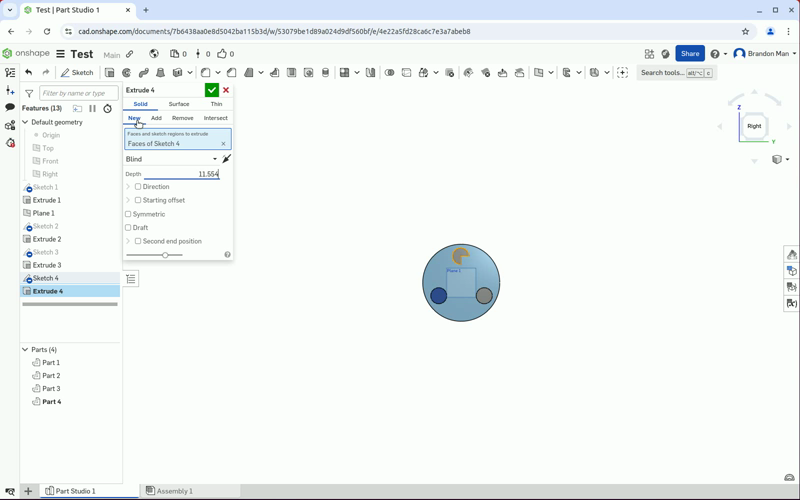
key(enter)
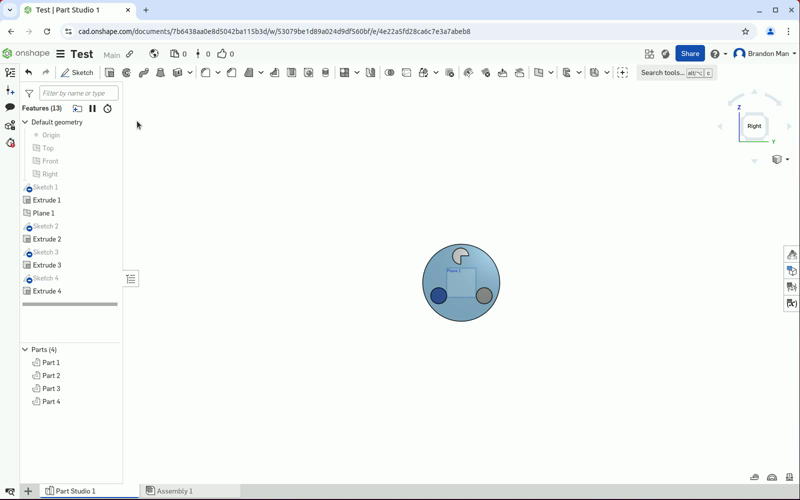
key(shift+h)
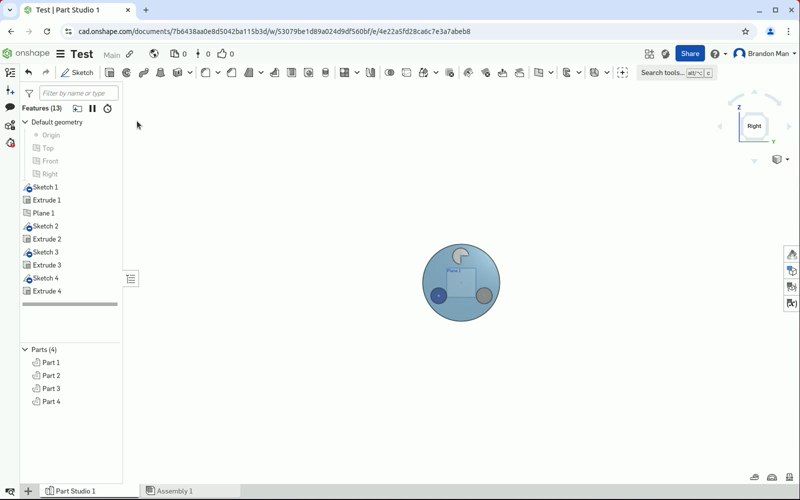
key(shift+h)
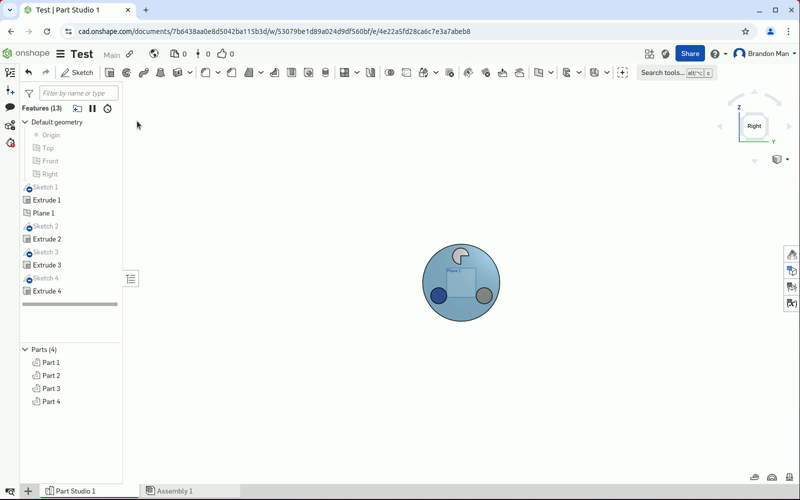
mouse_move(73, 189)
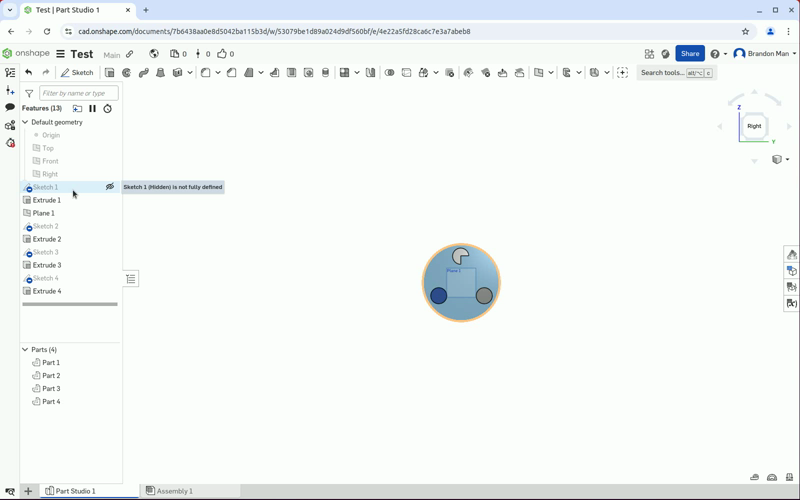
click(73, 189)
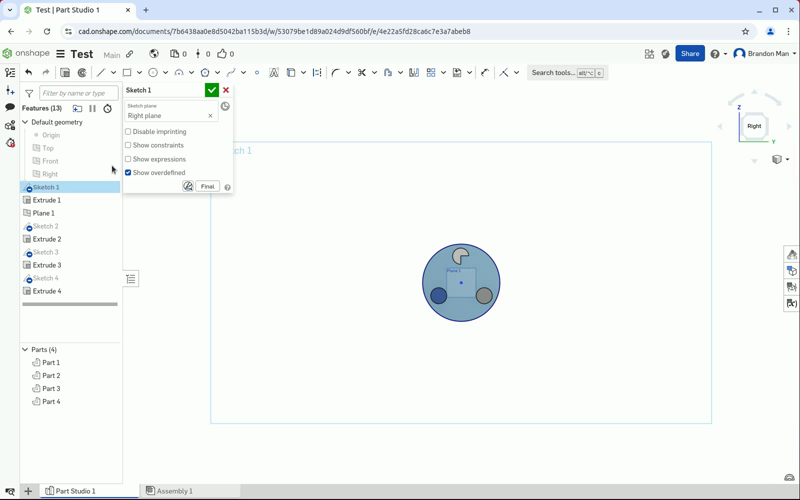
mouse_move(229, 92)
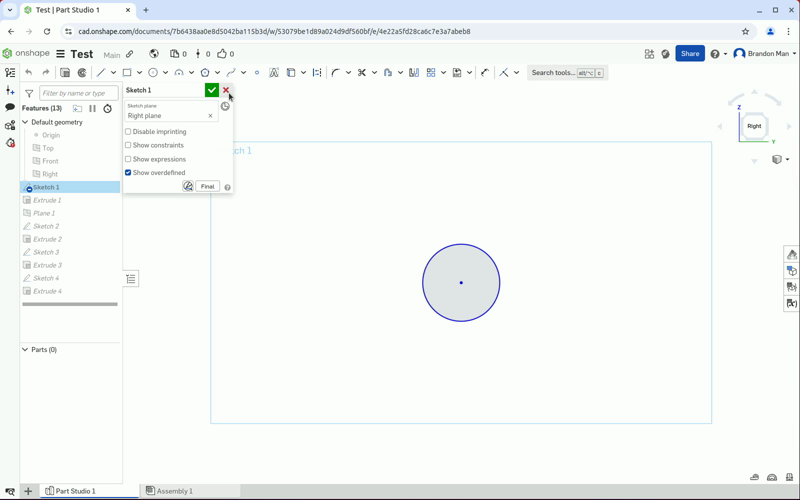
click(229, 92)
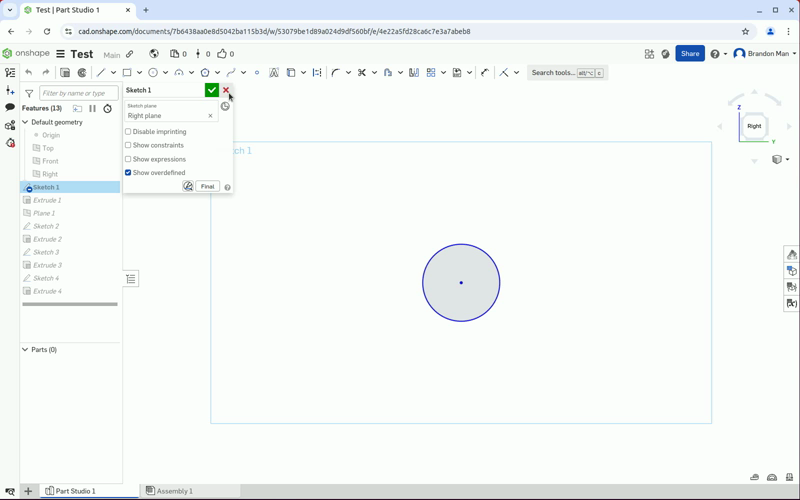
key(shift+s)
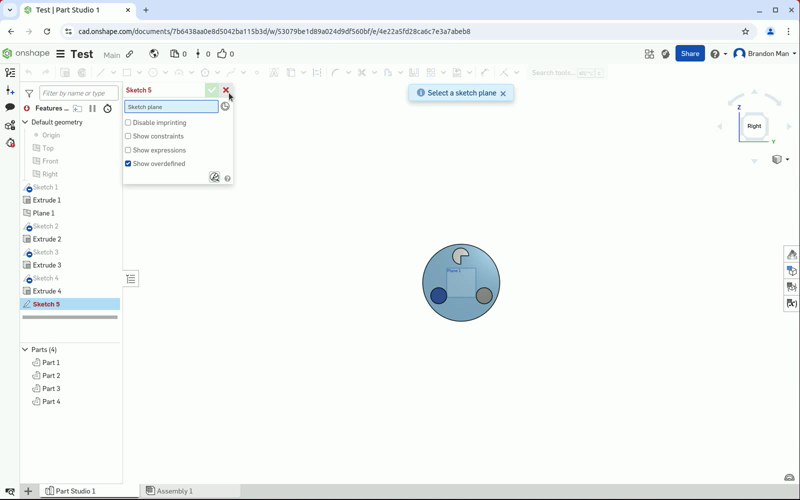
mouse_move(73, 215)
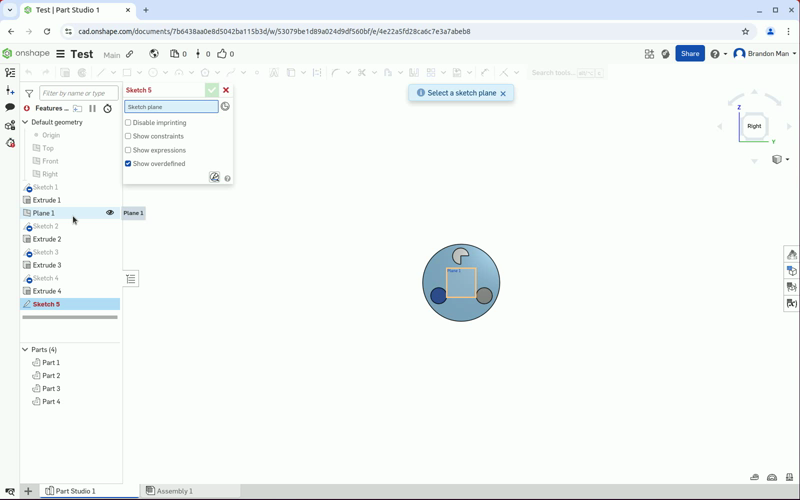
click(73, 215)
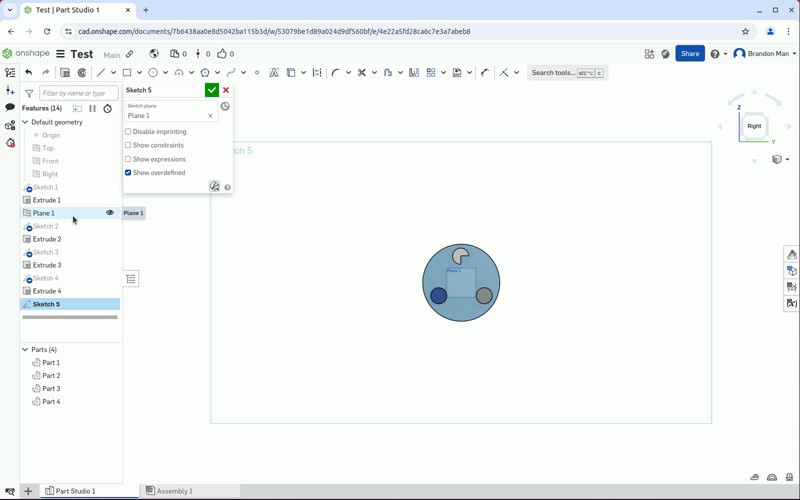
mouse_move(73, 352)
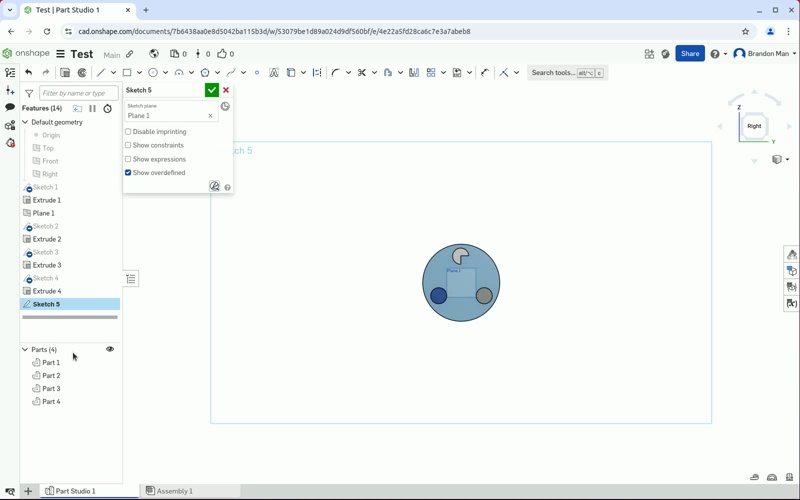
key(y)
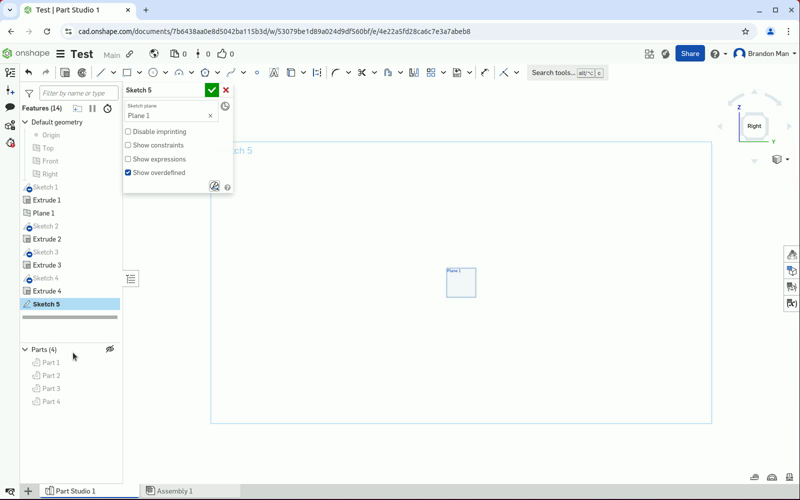
key(a)
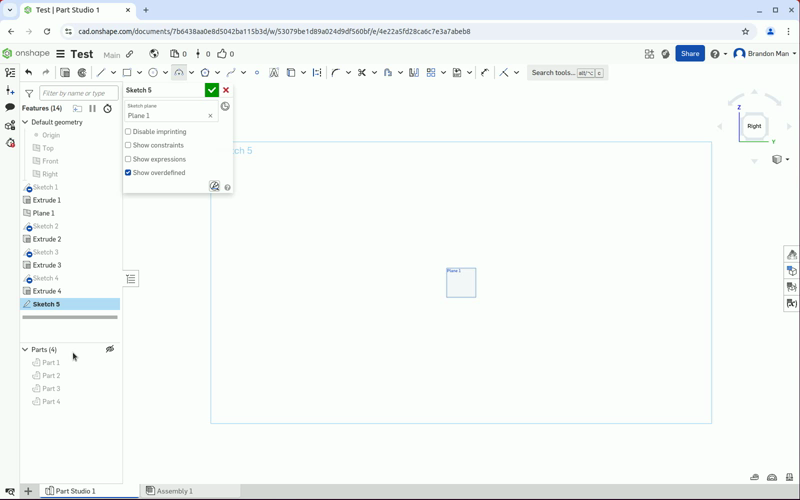
key_down(shift)
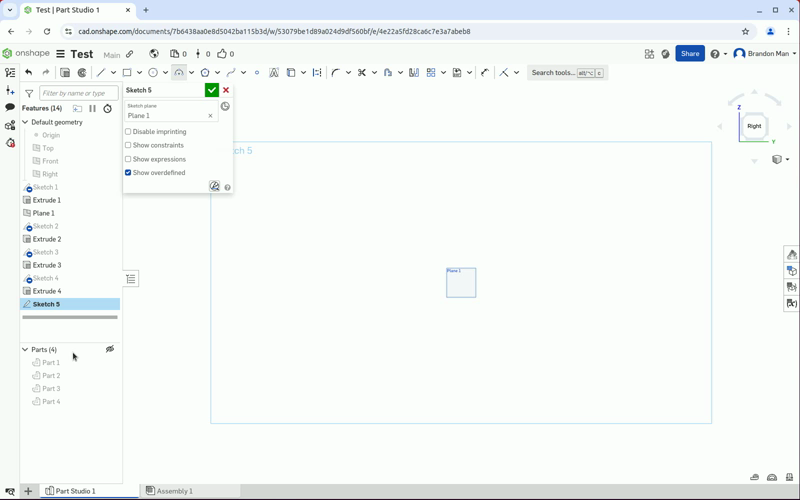
mouse_move(460, 264)
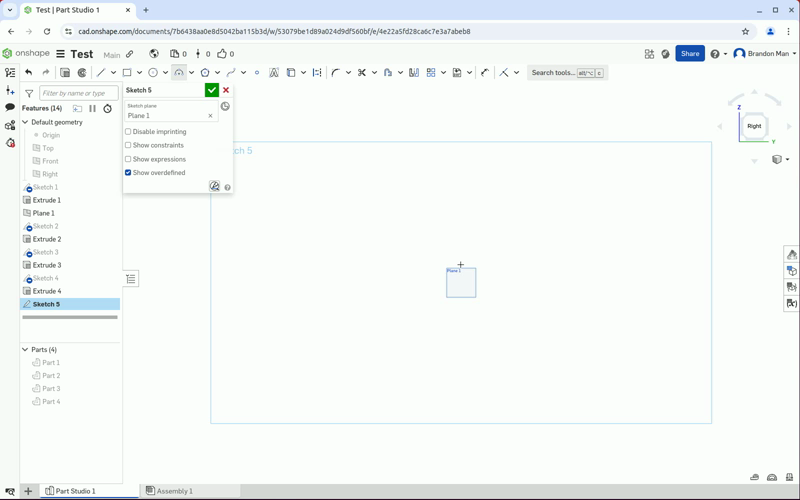
click(460, 264)
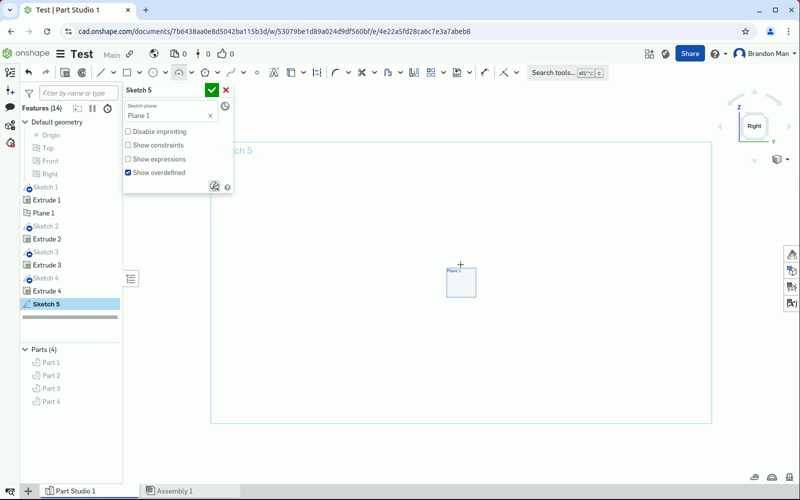
key_up(shift)
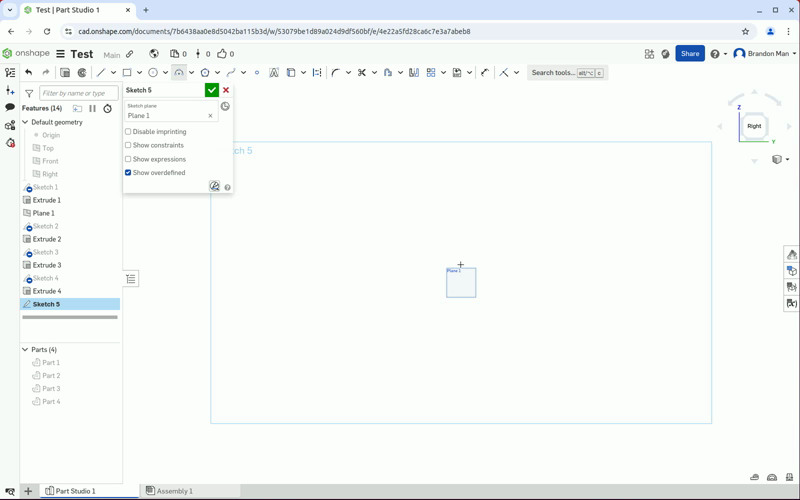
key_down(shift)
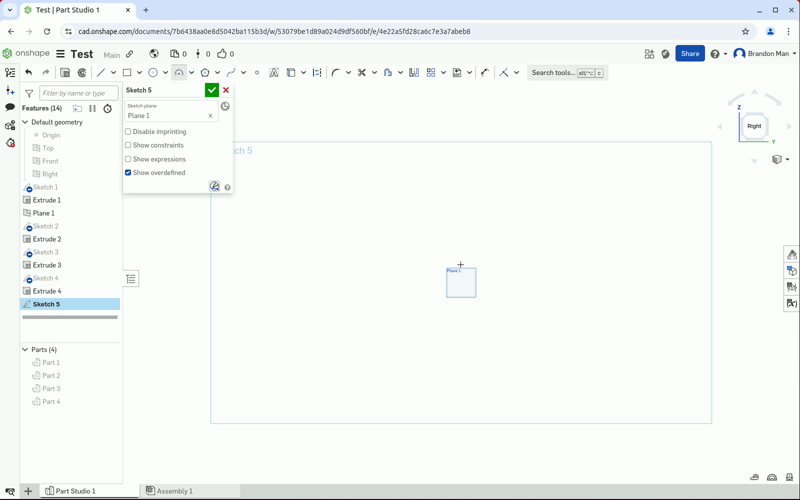
mouse_move(468, 255)
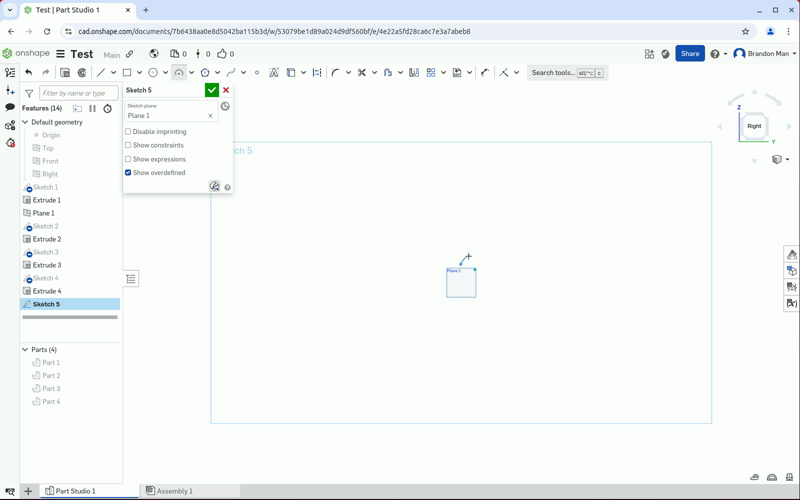
click(468, 255)
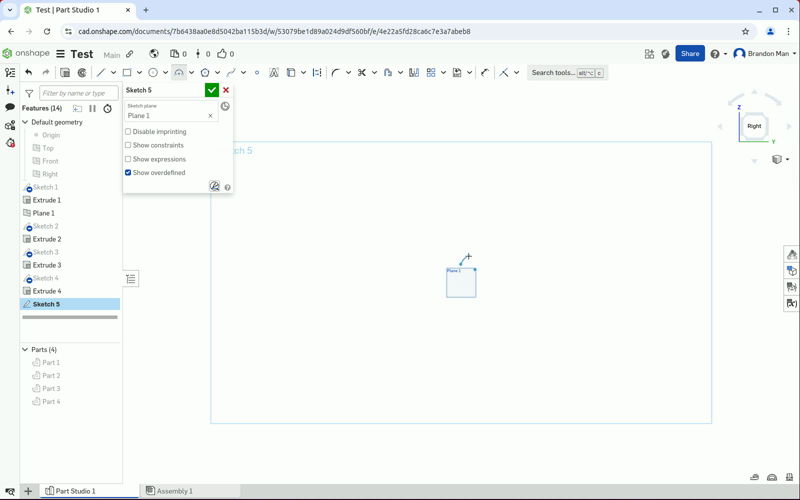
mouse_move(466, 261)
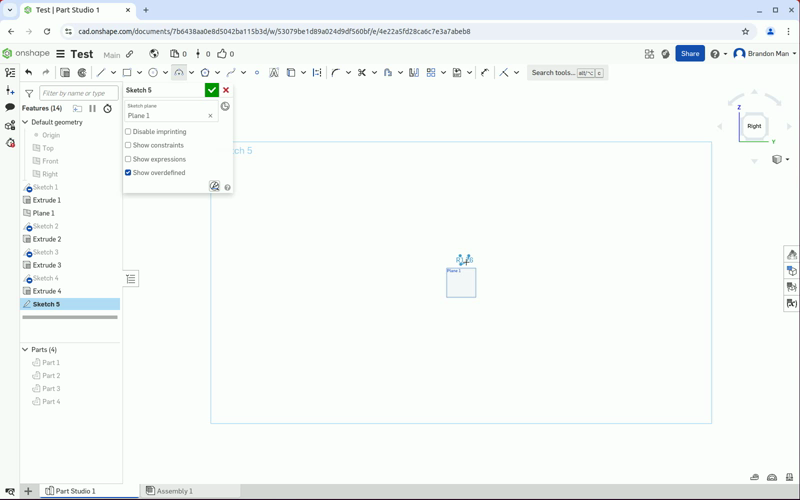
click(466, 261)
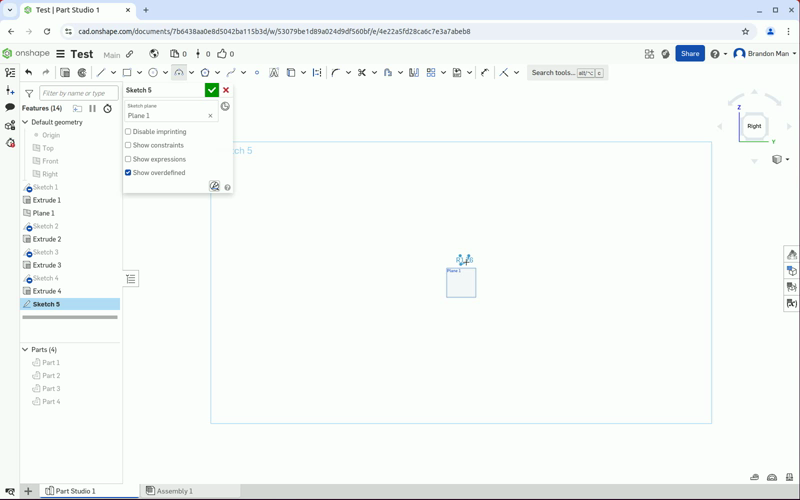
key_up(shift)
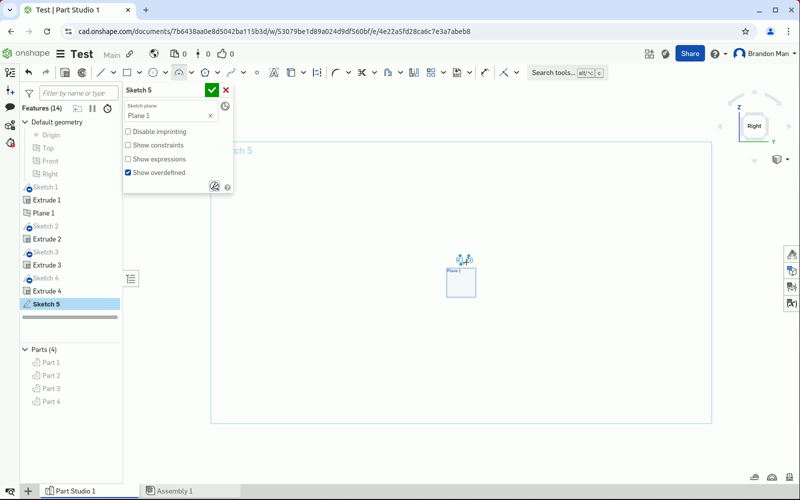
key(esc)
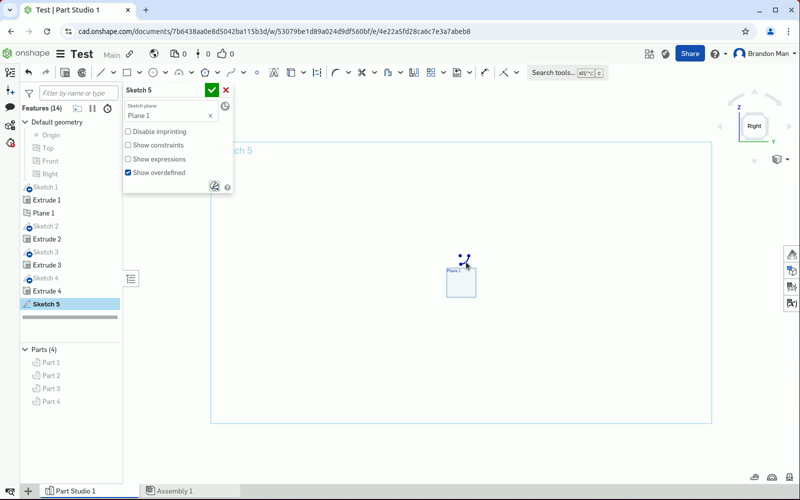
key(l)
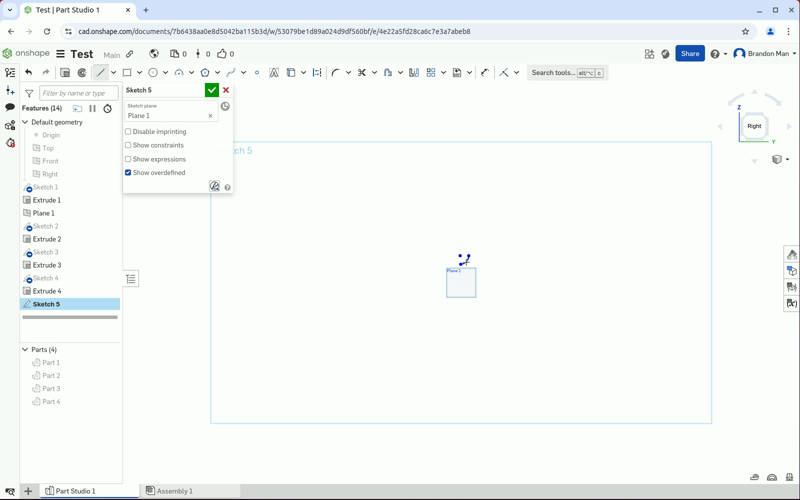
mouse_move(468, 255)
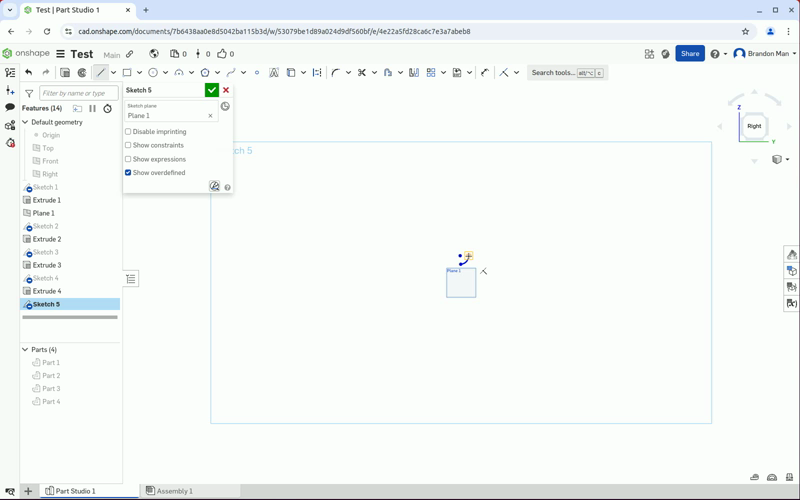
click(468, 255)
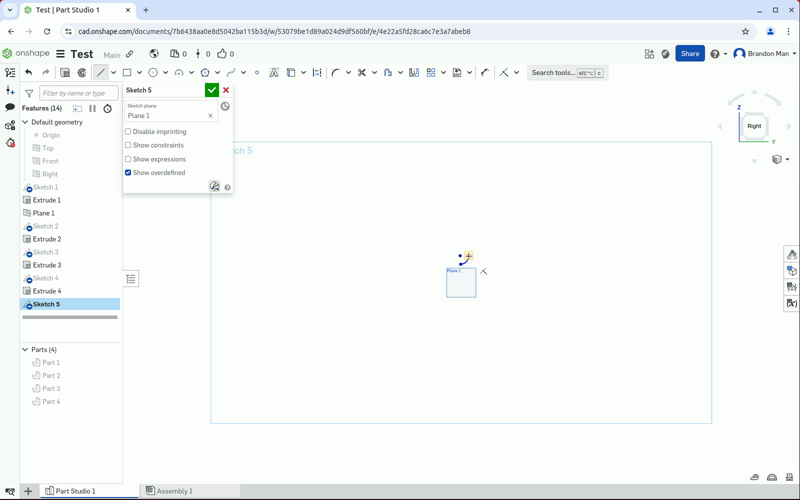
key_down(shift)
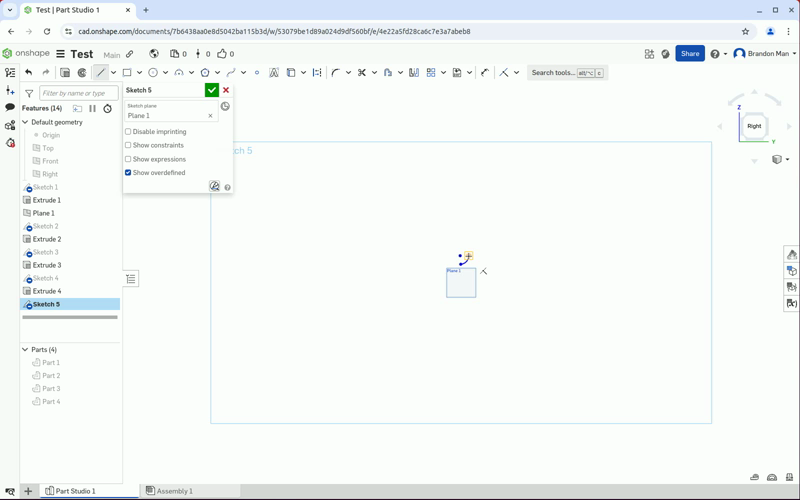
mouse_move(498, 255)
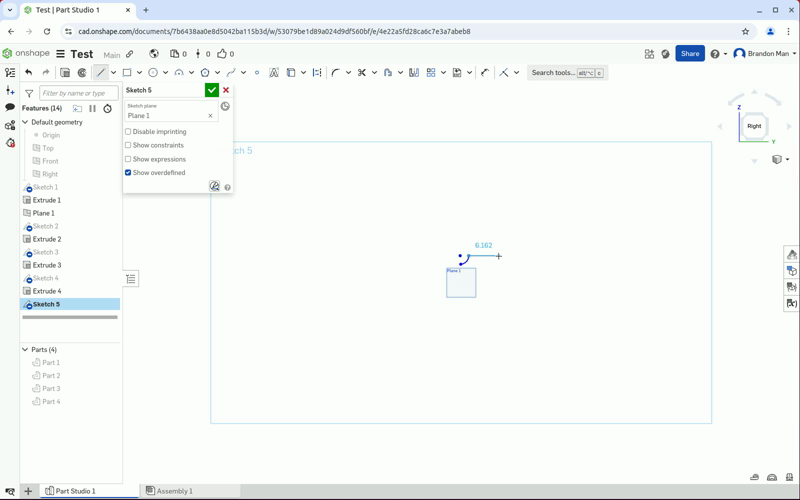
mouse_move(460, 255)
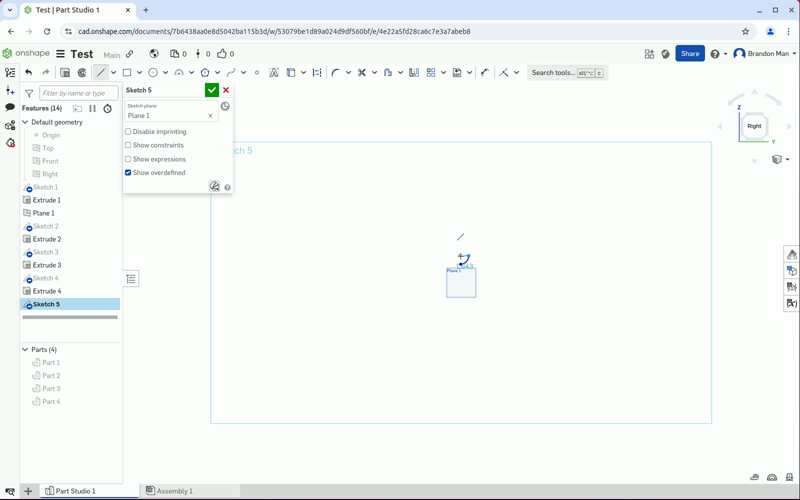
click(460, 255)
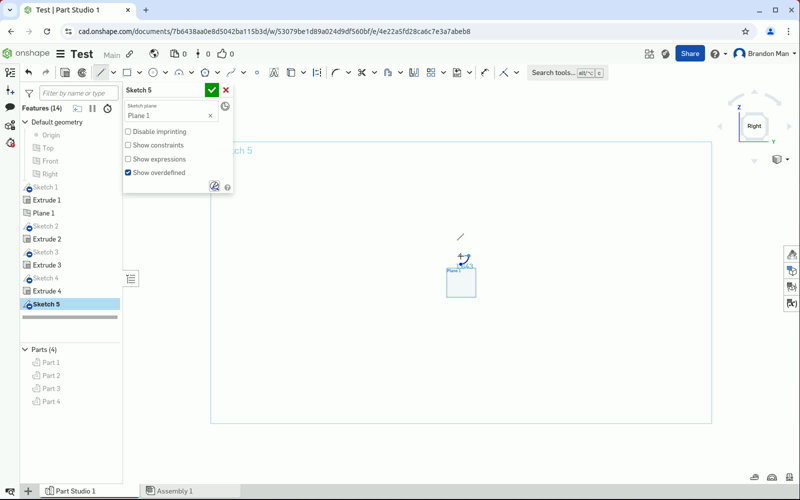
key_up(shift)
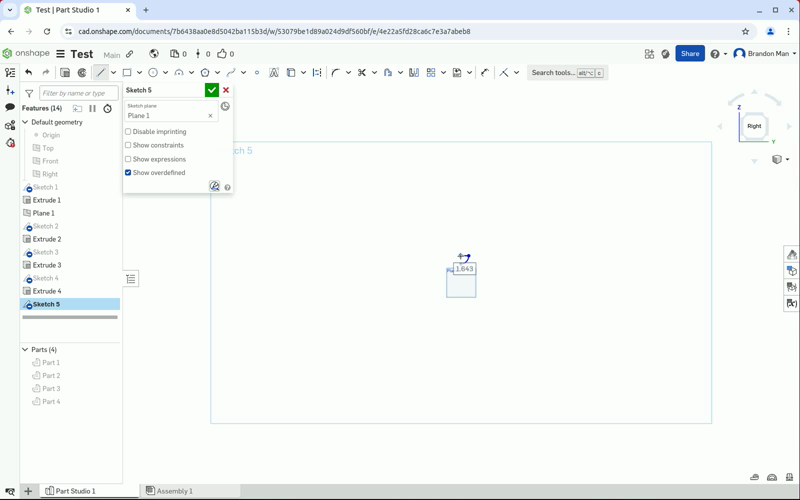
mouse_move(490, 255)
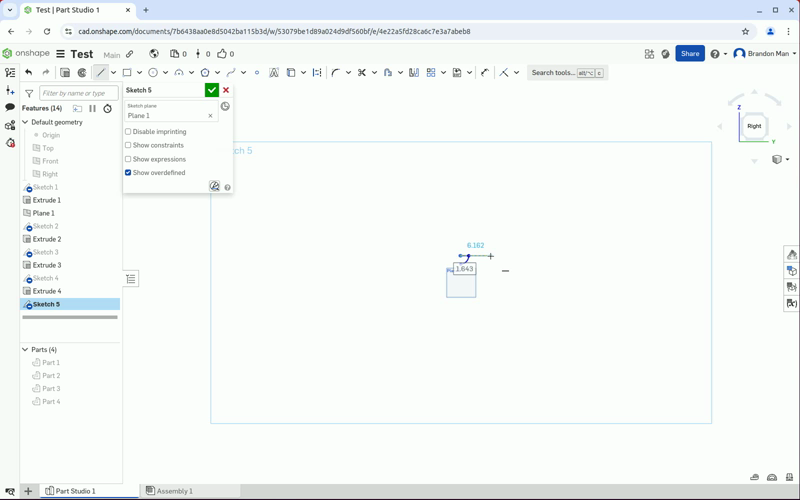
key_down(shift)
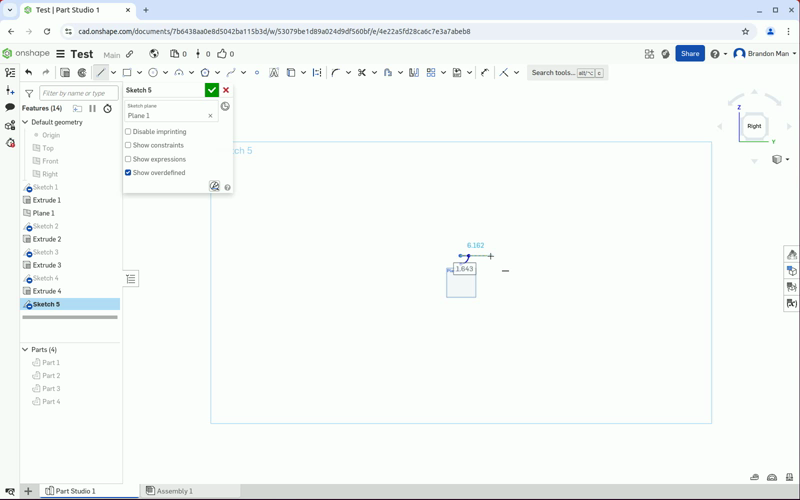
mouse_move(460, 264)
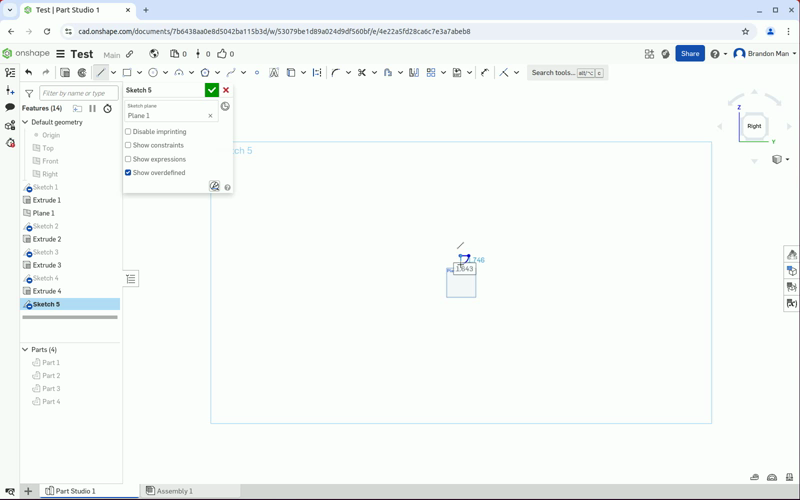
key_up(shift)
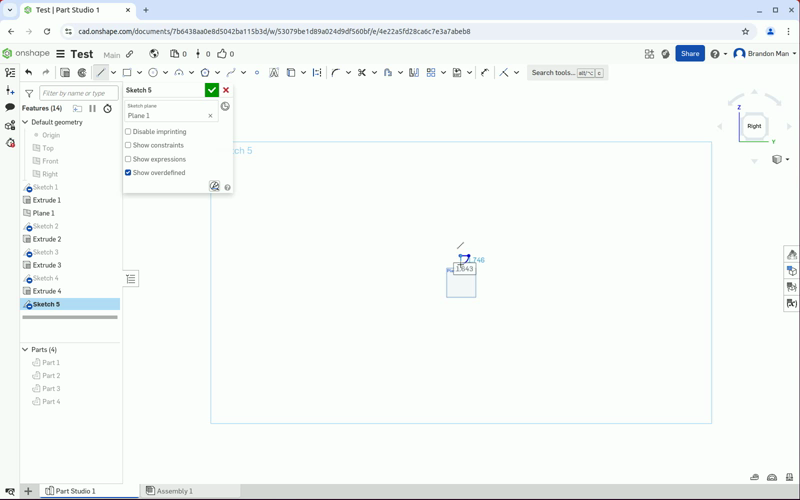
click(460, 264)
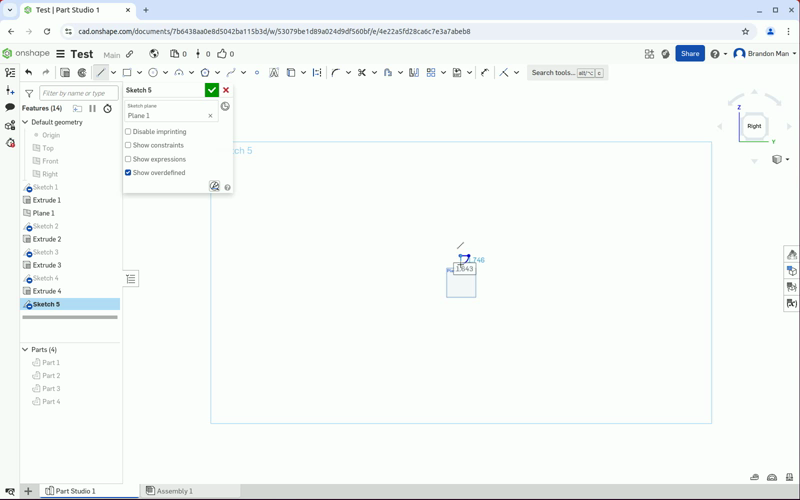
key(esc)
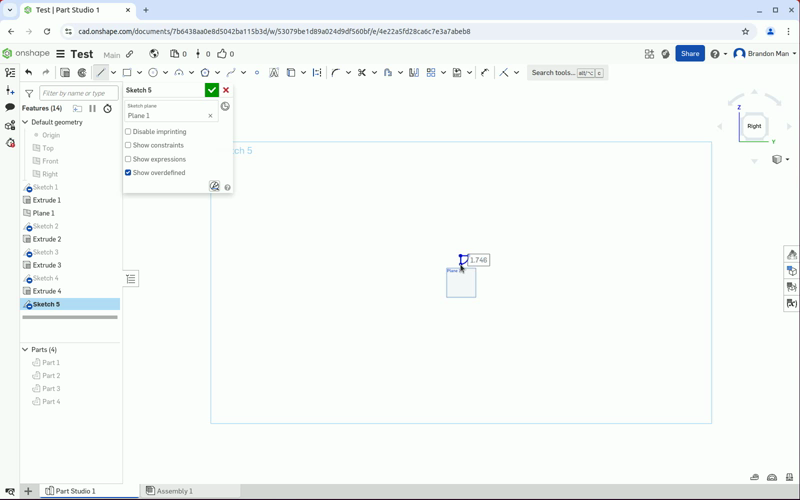
mouse_move(464, 257)
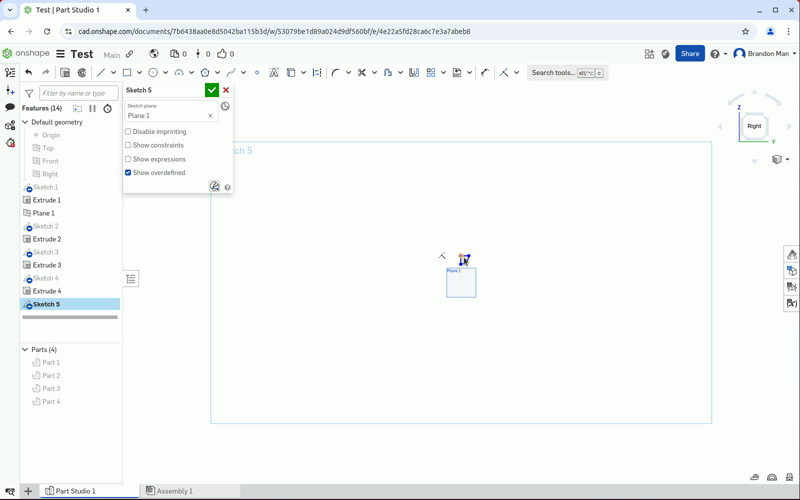
scroll(6)
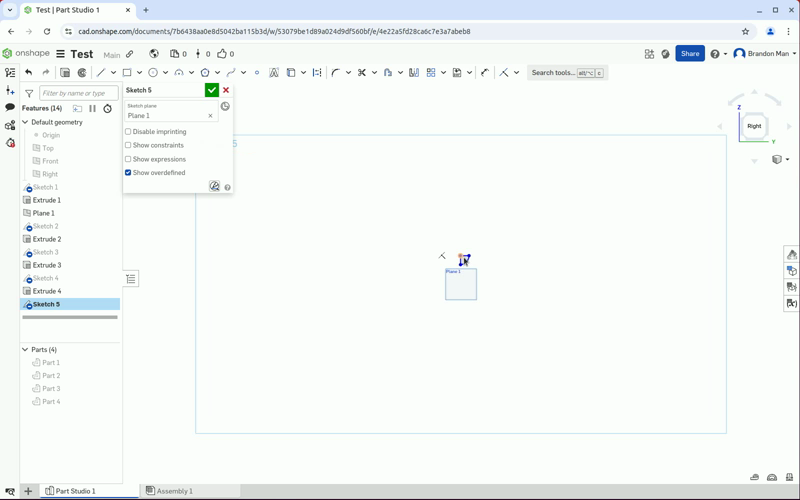
scroll(6)
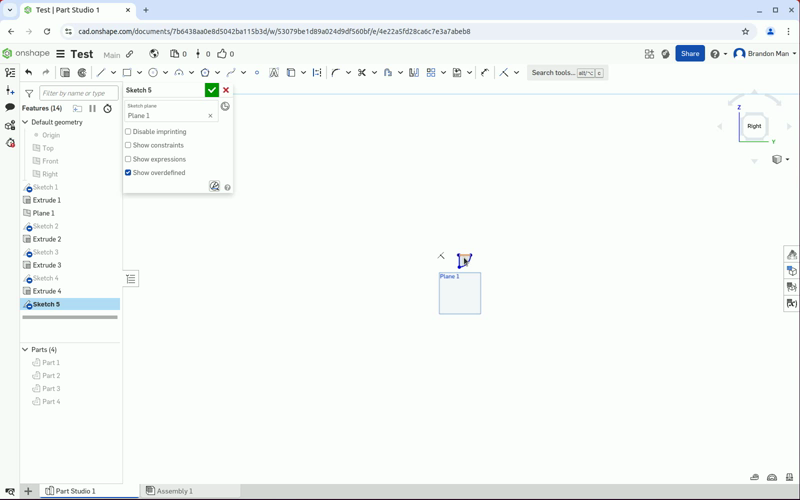
scroll(6)
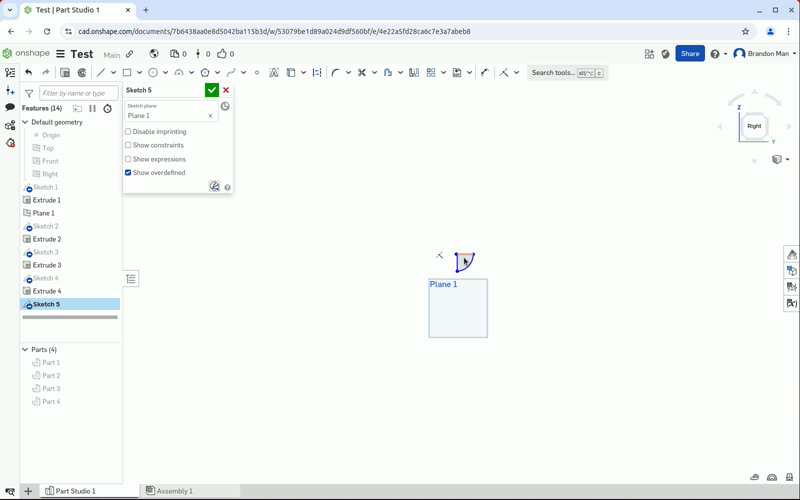
scroll(6)
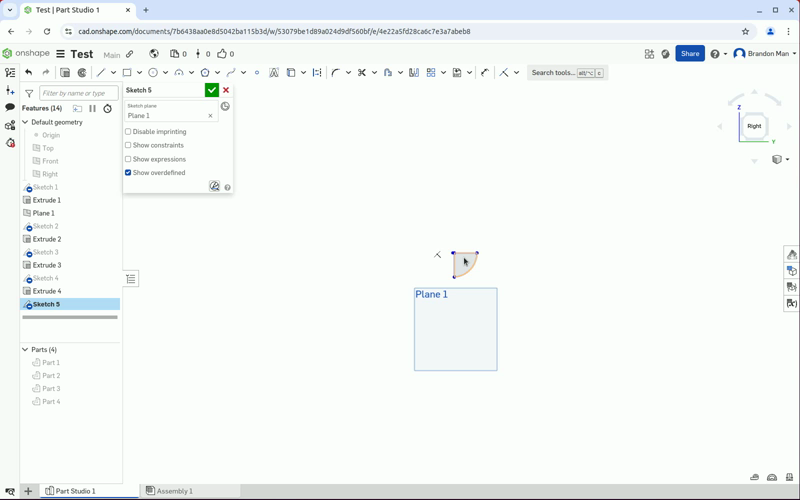
scroll(6)
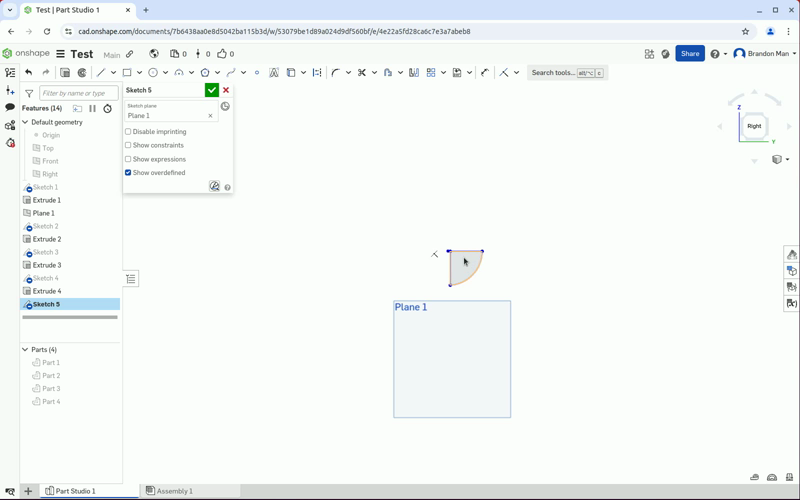
scroll(6)
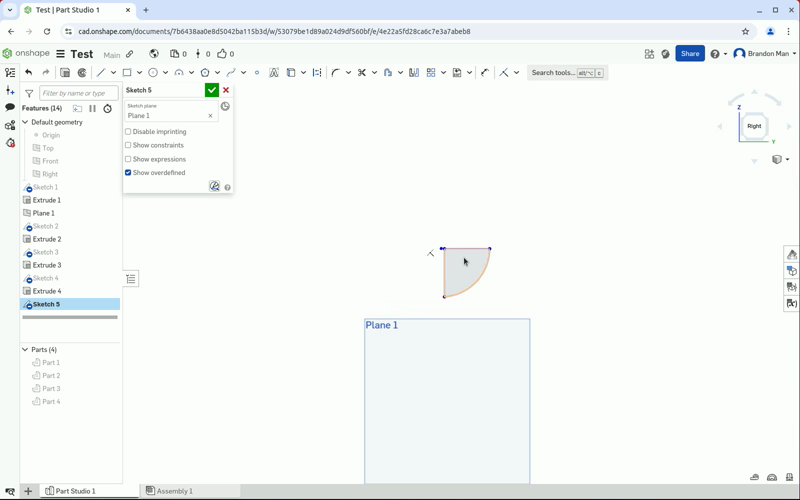
scroll(6)
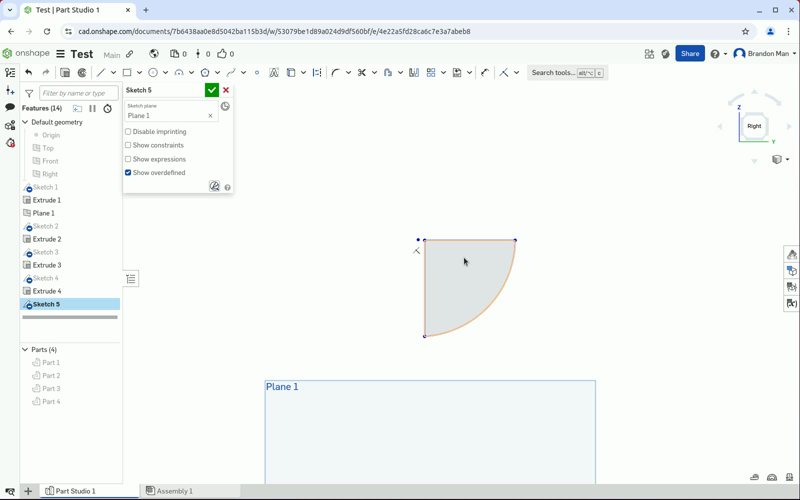
click(464, 257)
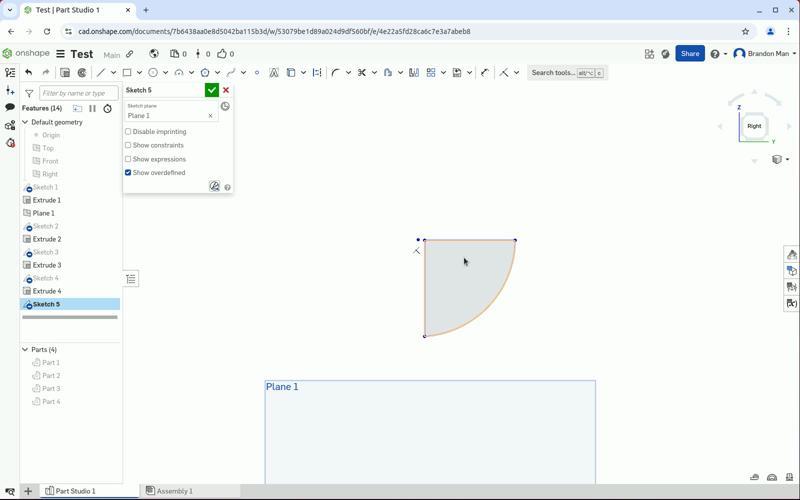
scroll(-6)
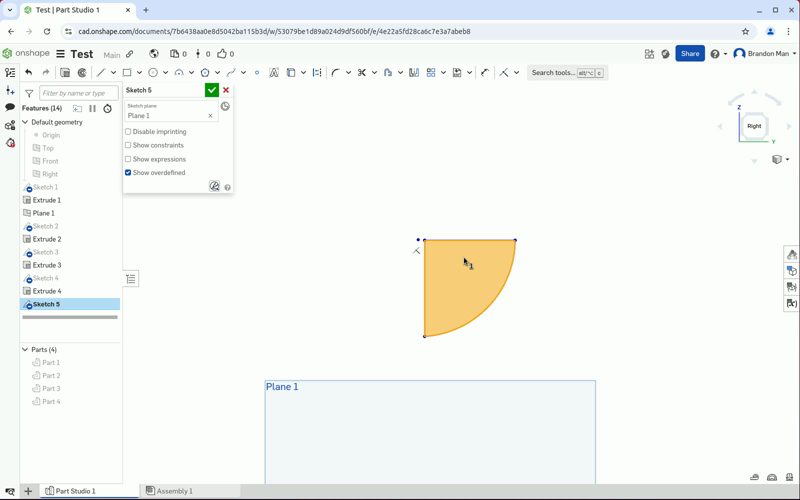
scroll(-6)
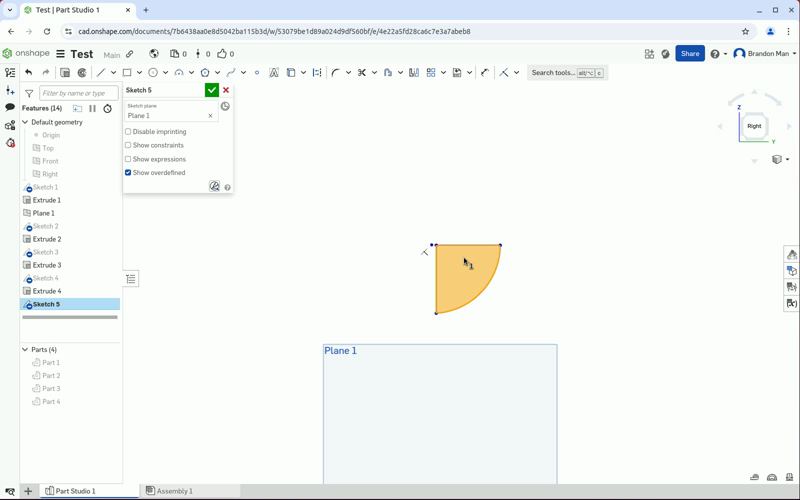
scroll(-6)
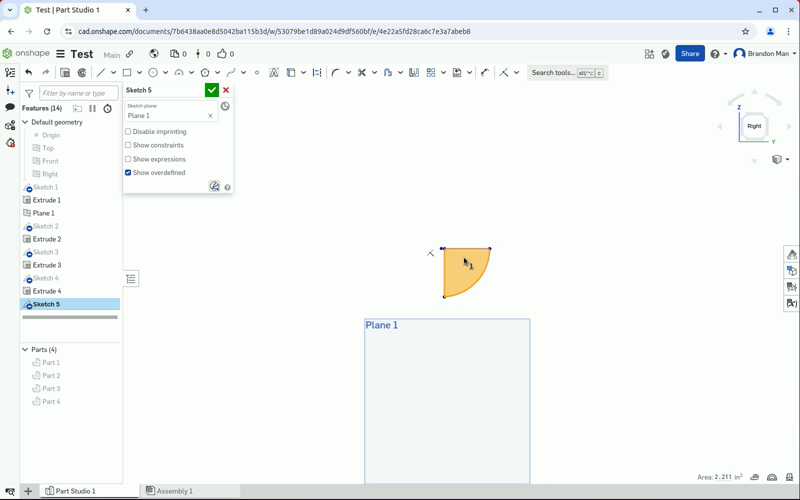
scroll(-6)
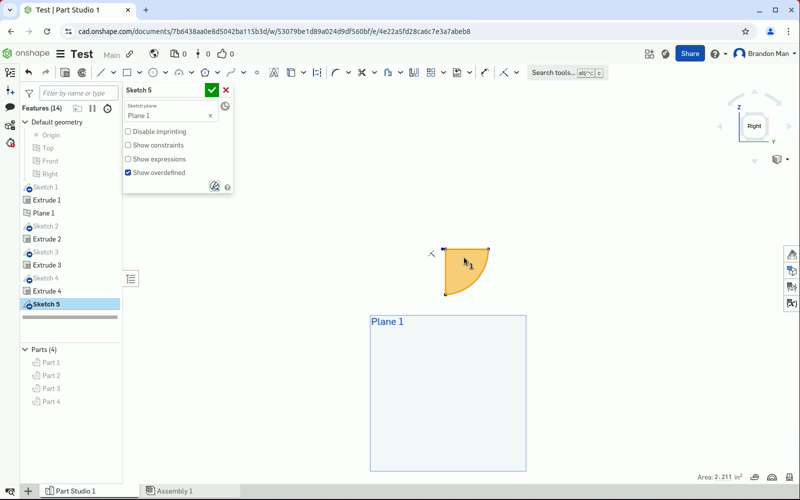
scroll(-6)
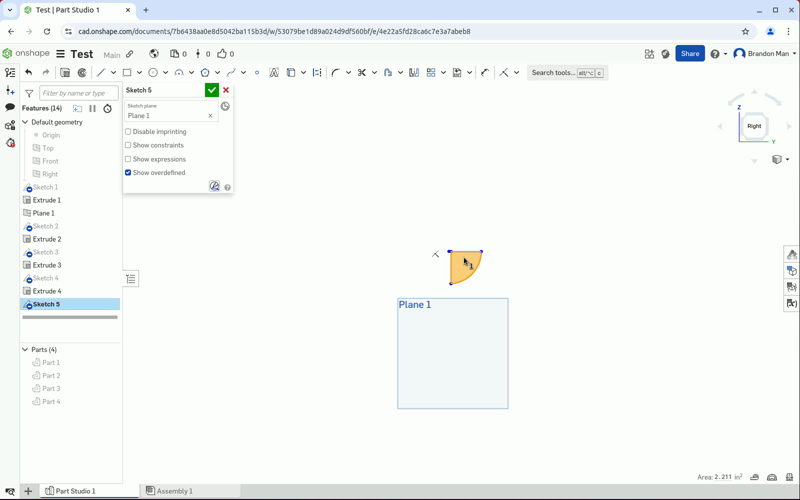
scroll(-6)
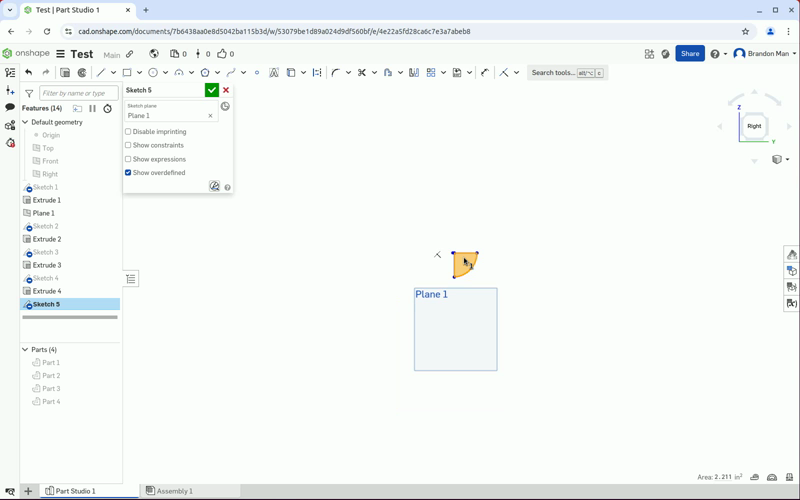
scroll(-6)
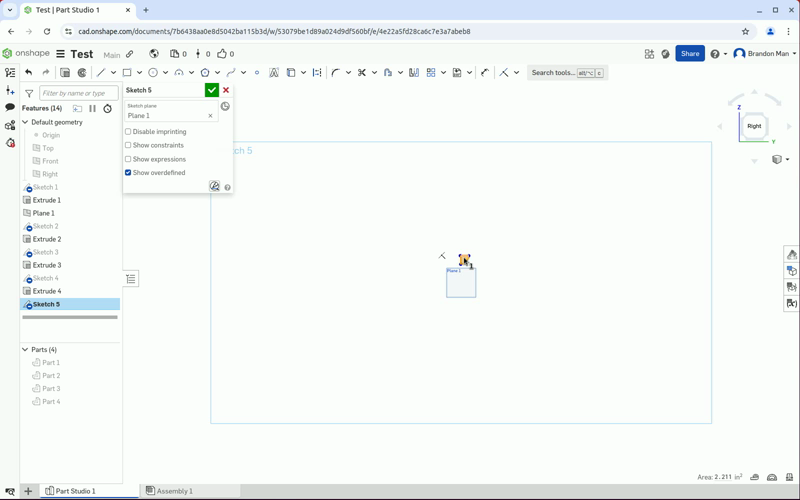
mouse_move(73, 352)
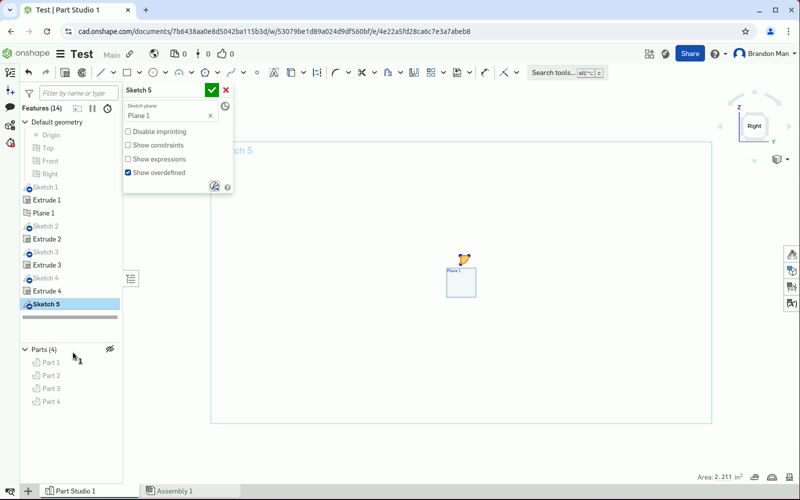
key(shift+y)
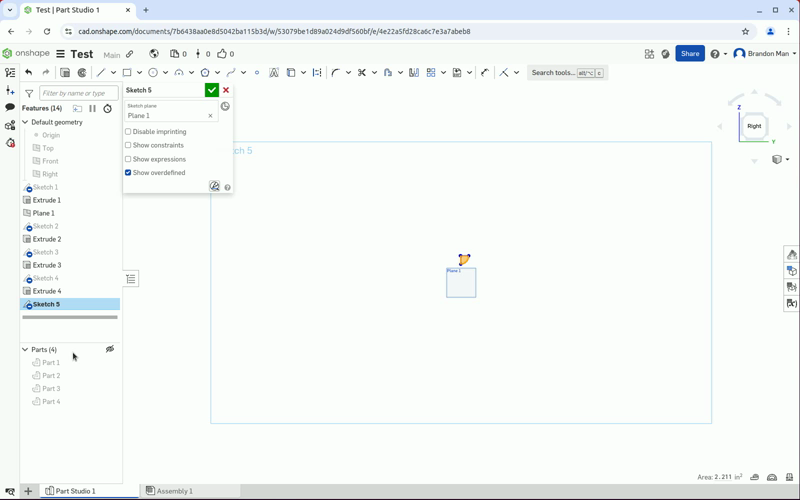
key(shift+e)
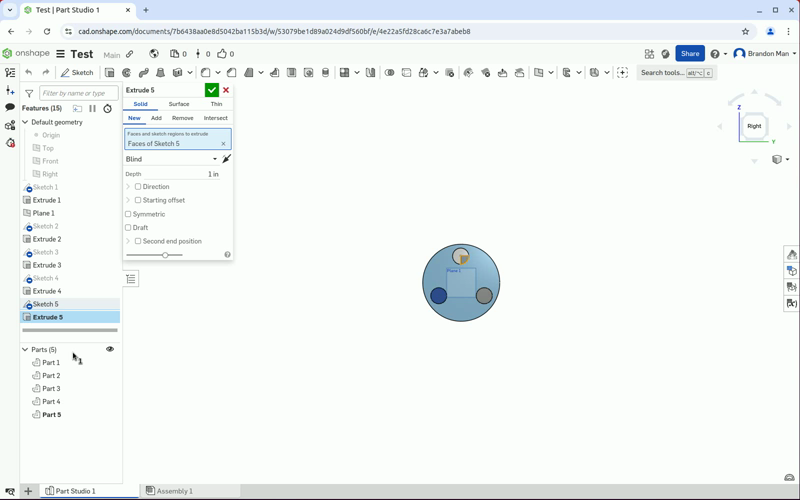
mouse_move(143, 106)
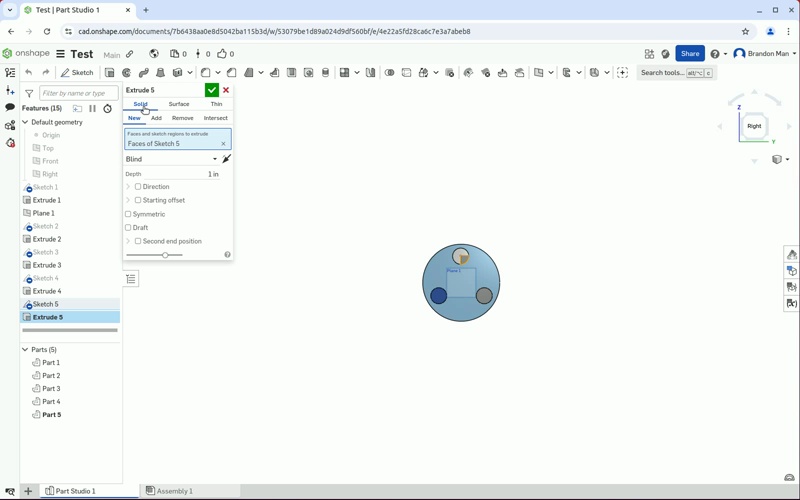
click(143, 106)
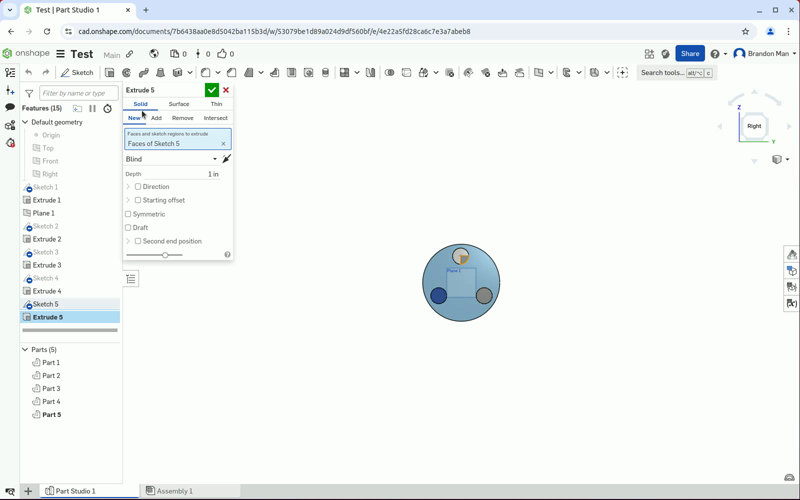
mouse_move(137, 120)
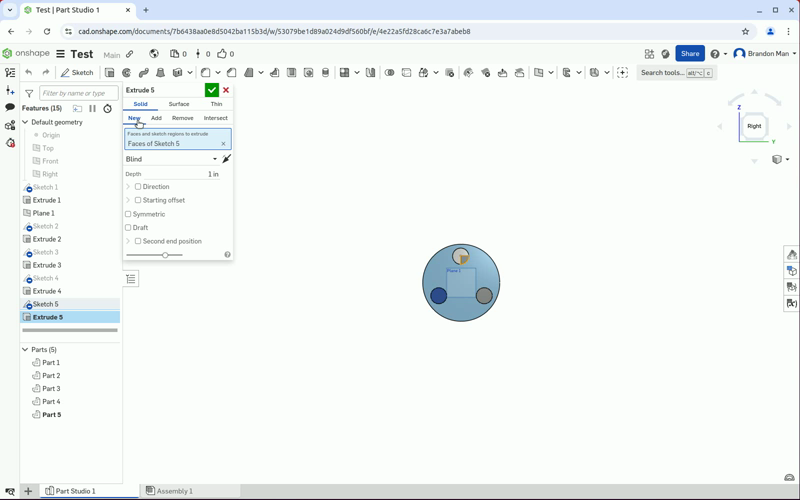
click(137, 120)
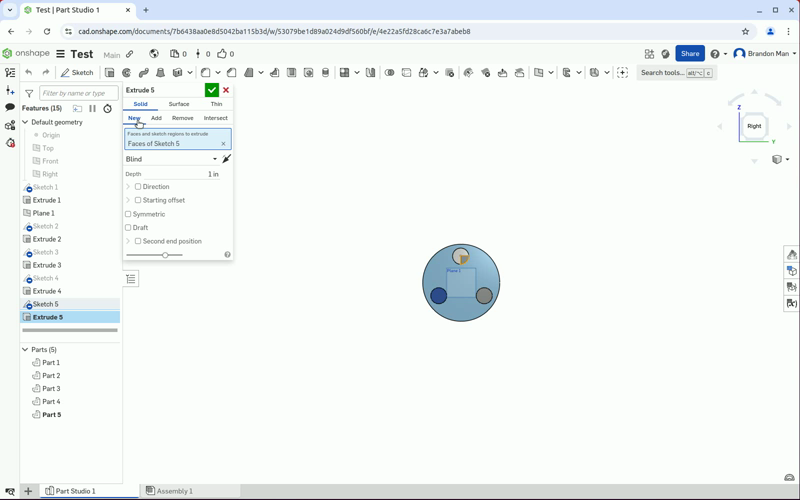
key(tab, 4)
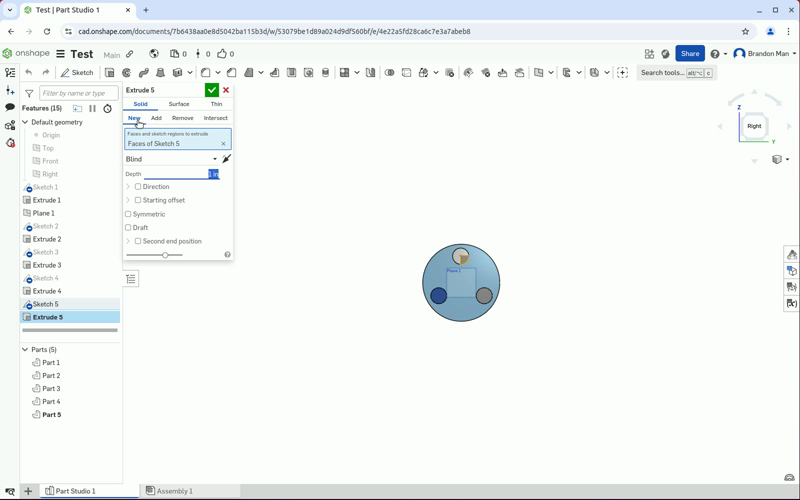
text(11.554)
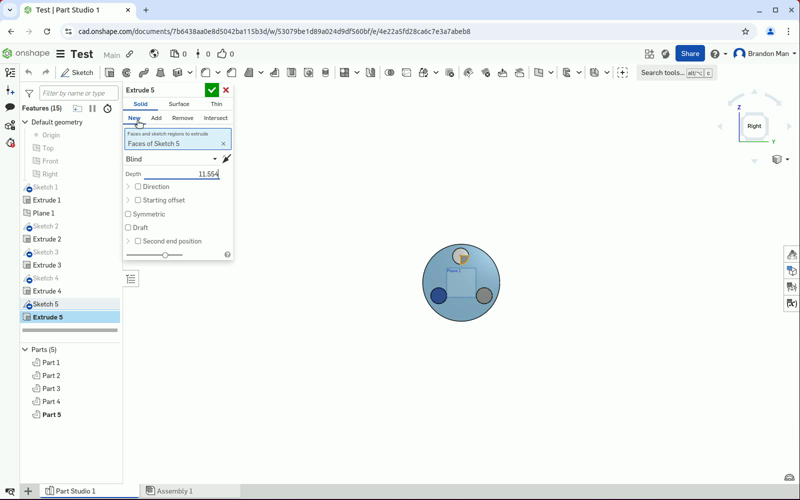
key(enter)
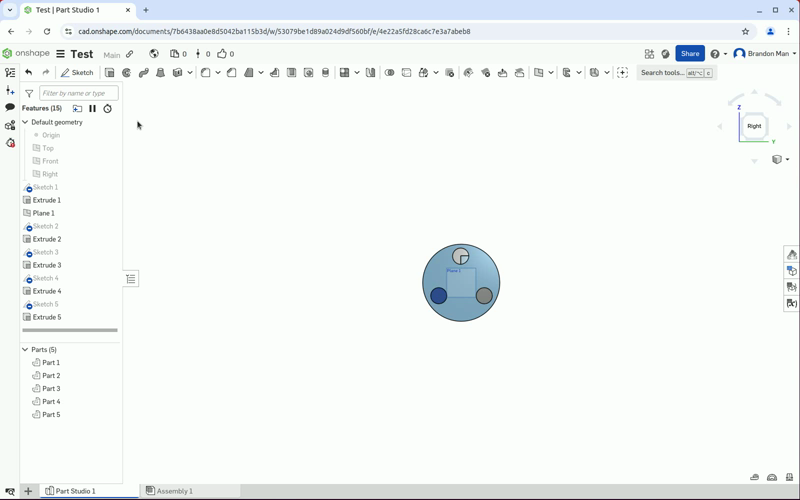
key(shift+h)
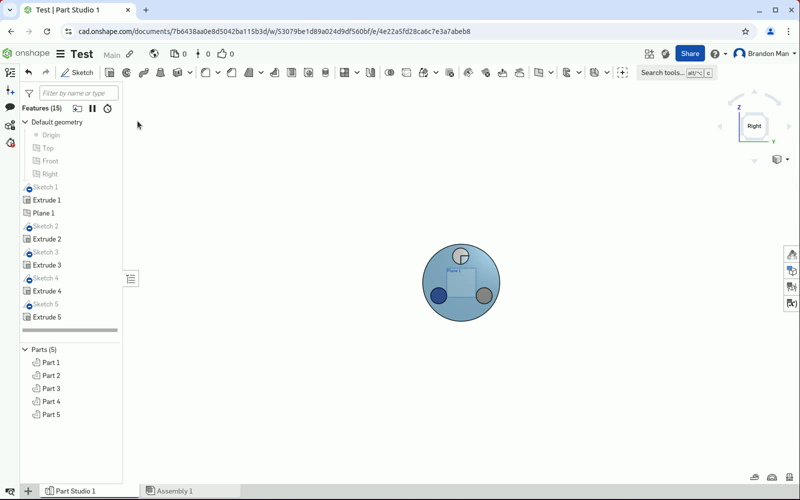
key(shift+h)
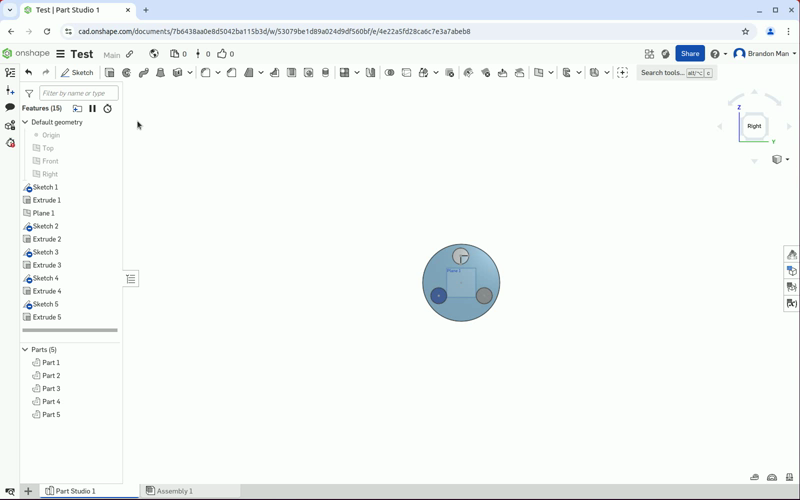
key(shift+7)
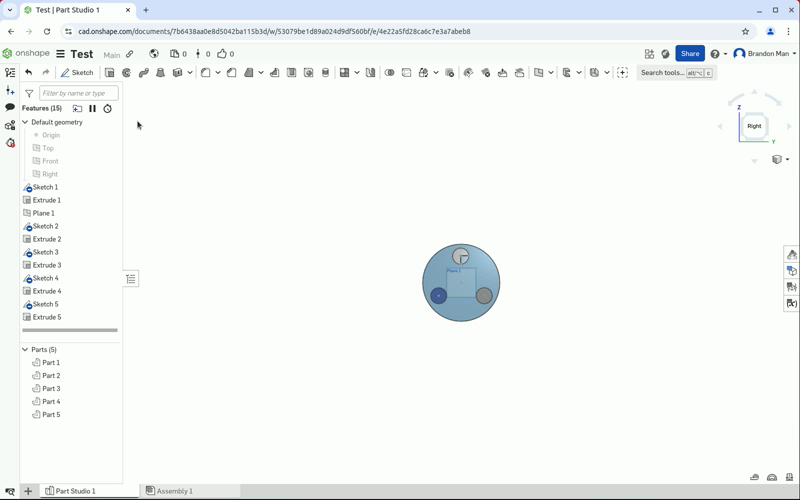
key(right, 2)
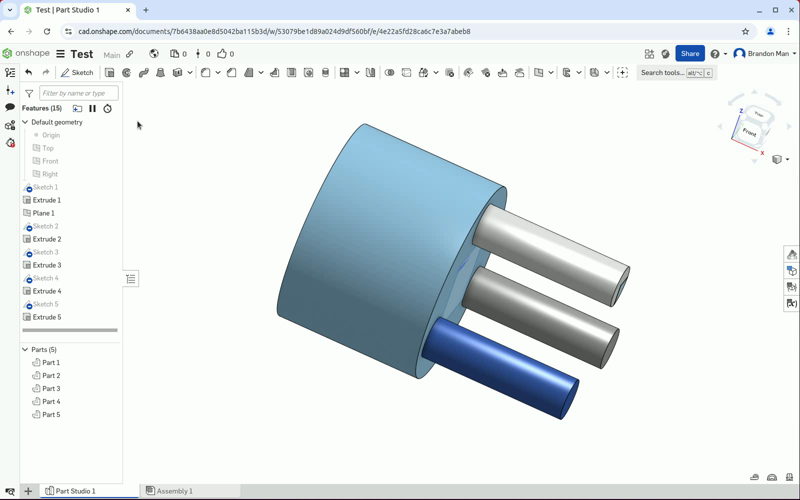
key(down, 2)
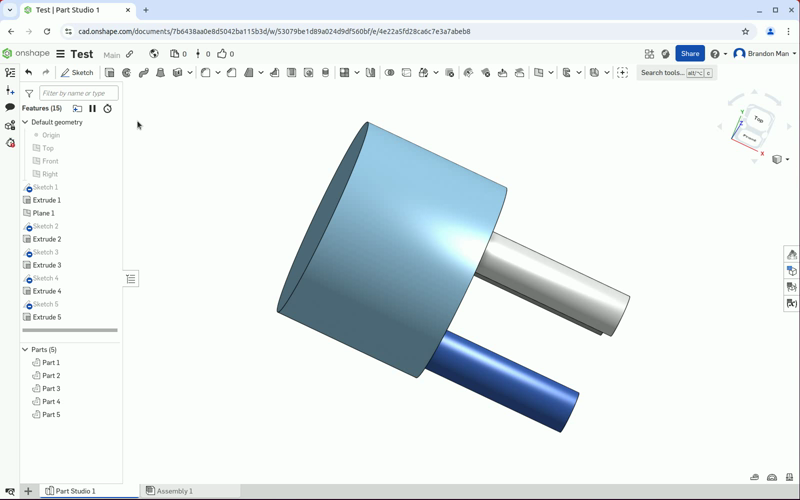
key(up, 2)
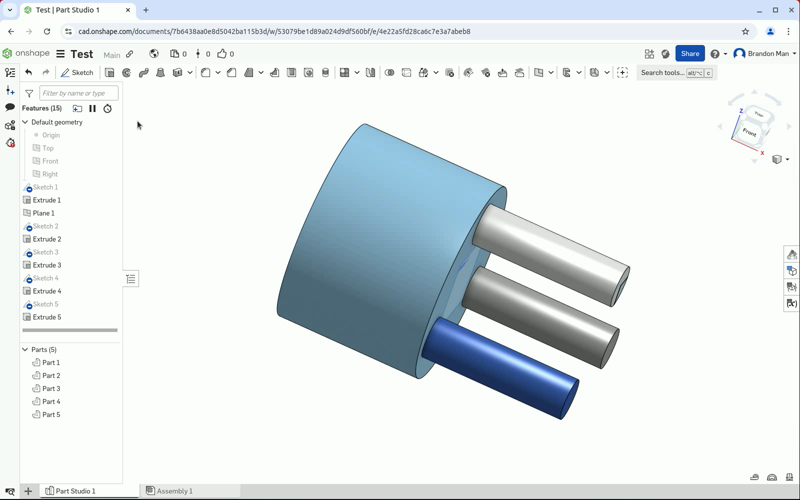
key(left, 2)
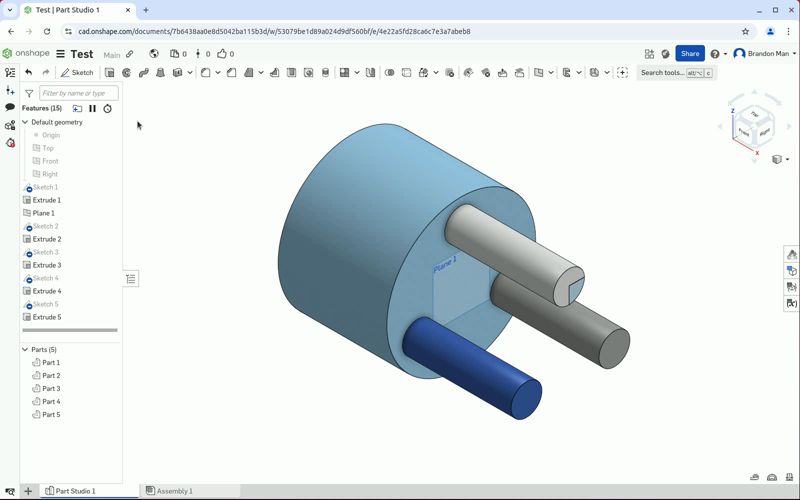
mouse_move(73, 189)
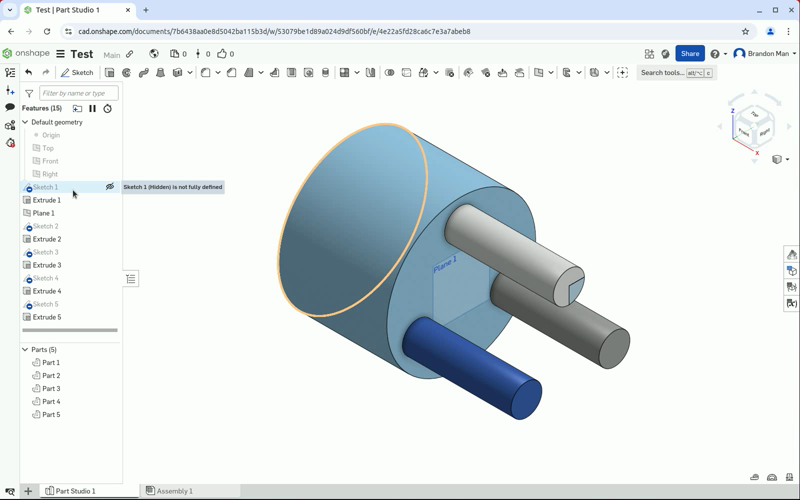
click(73, 189)